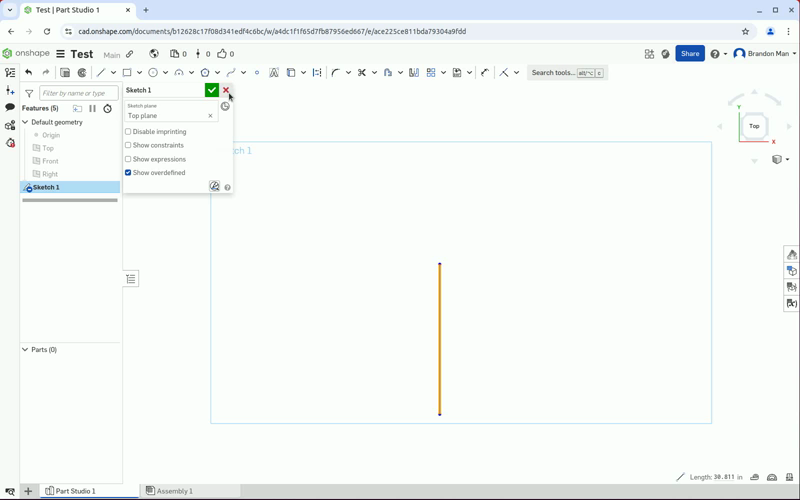
key(shift+h)
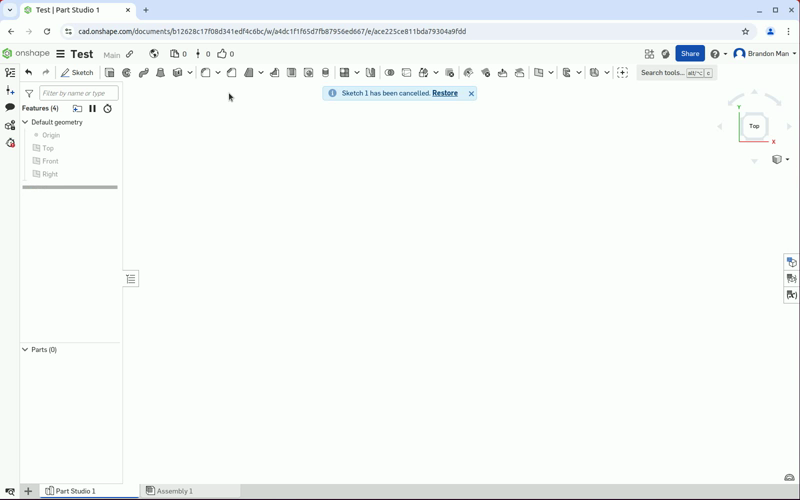
mouse_move(73, 352)
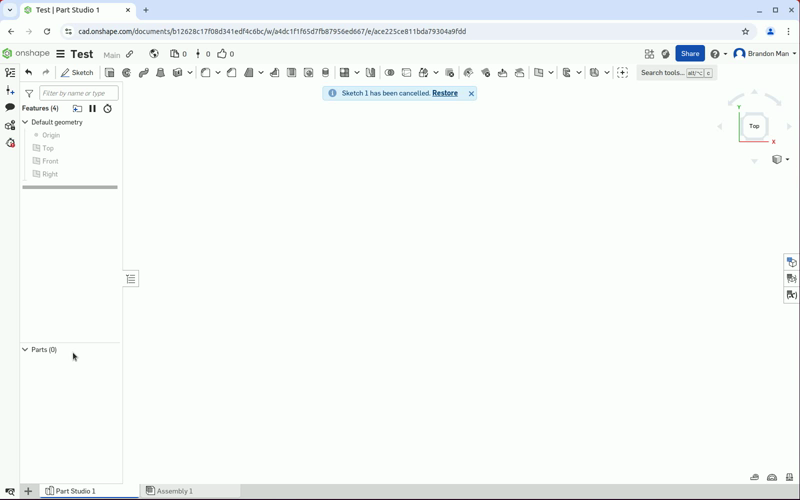
key(y)
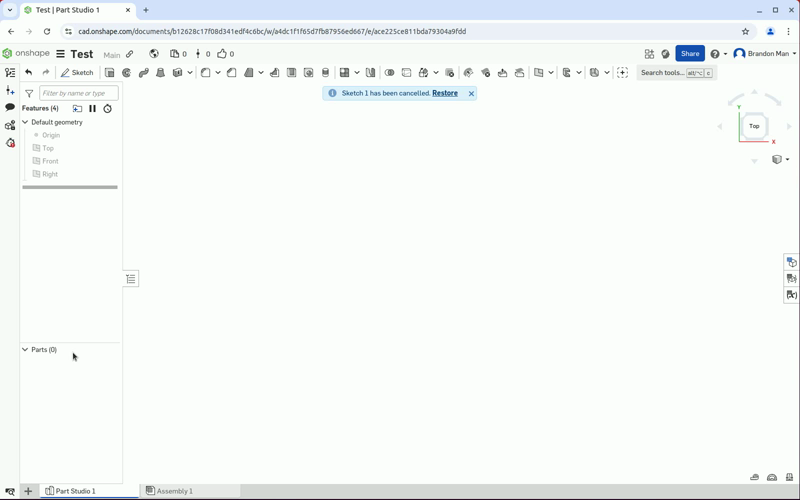
key(shift+p)
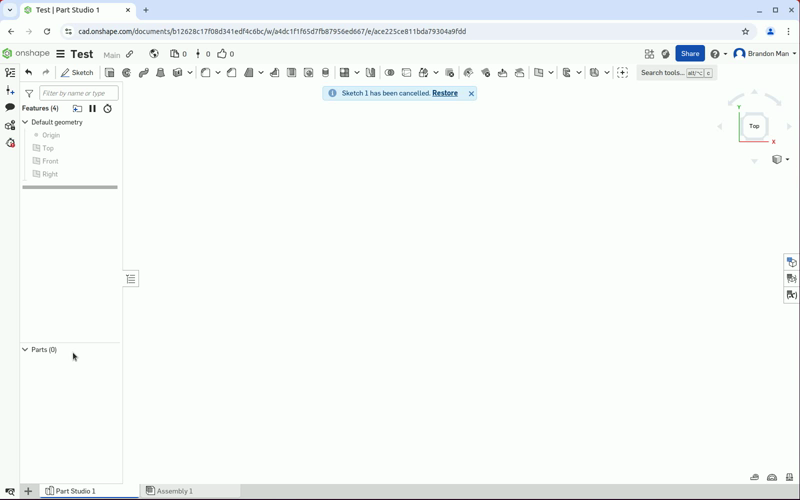
key(space)
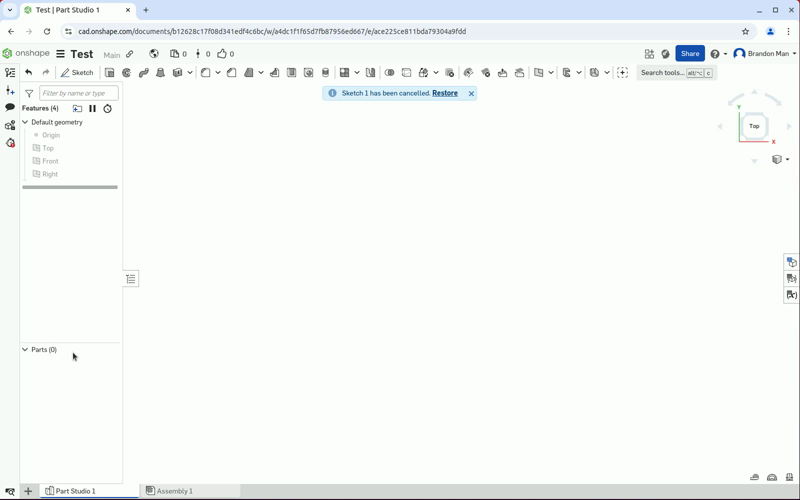
key_down(shift)
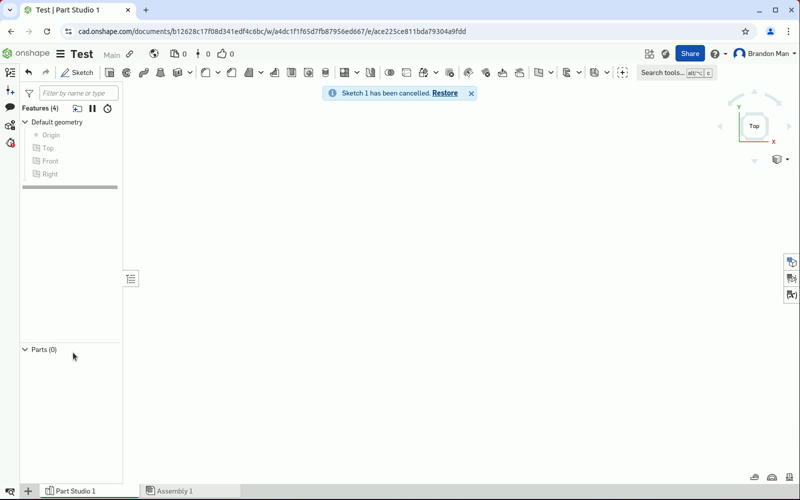
key(up)
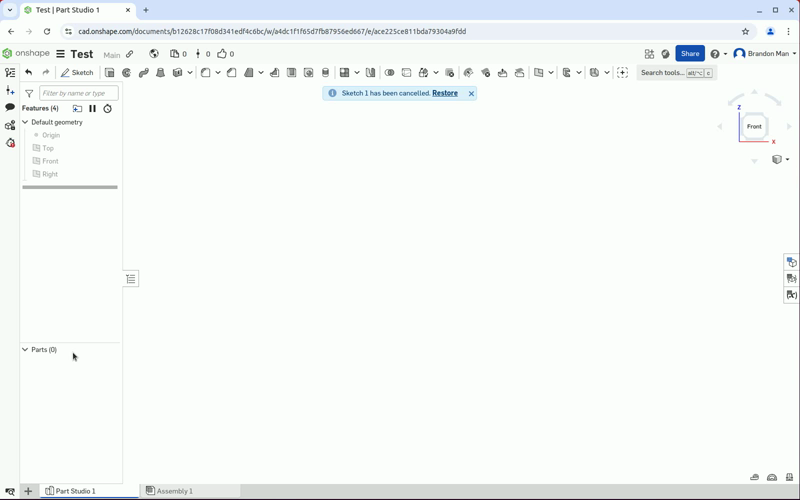
key_up(shift)
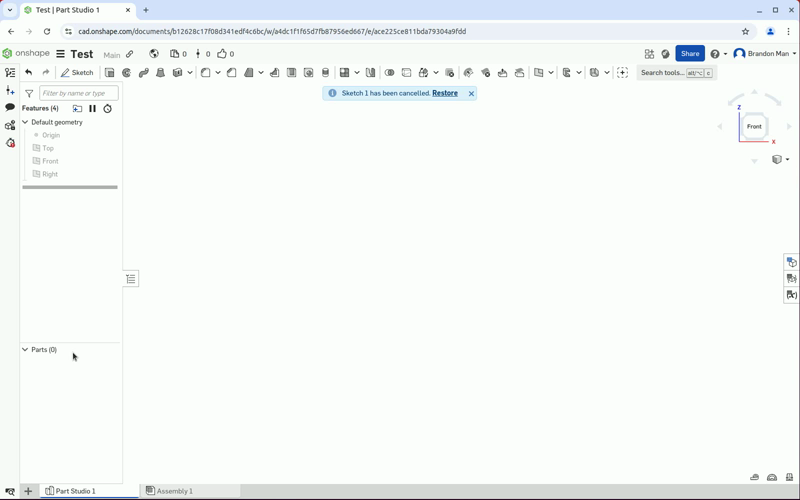
mouse_move(73, 352)
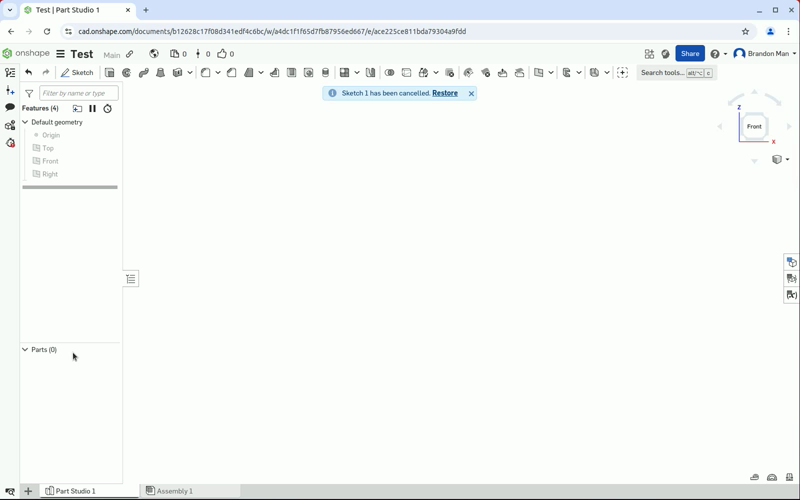
key(shift+y)
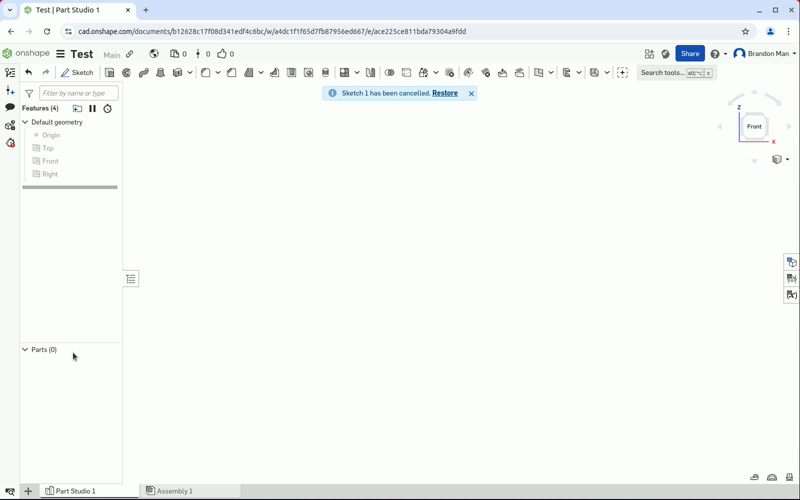
key(shift+s)
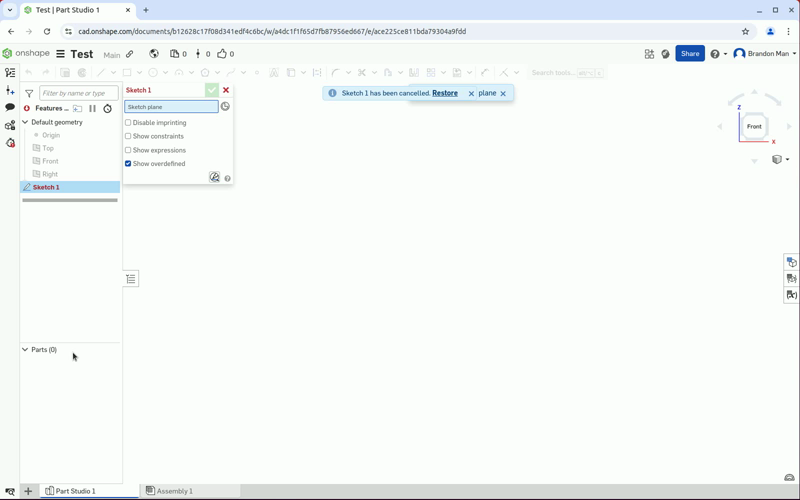
mouse_move(73, 163)
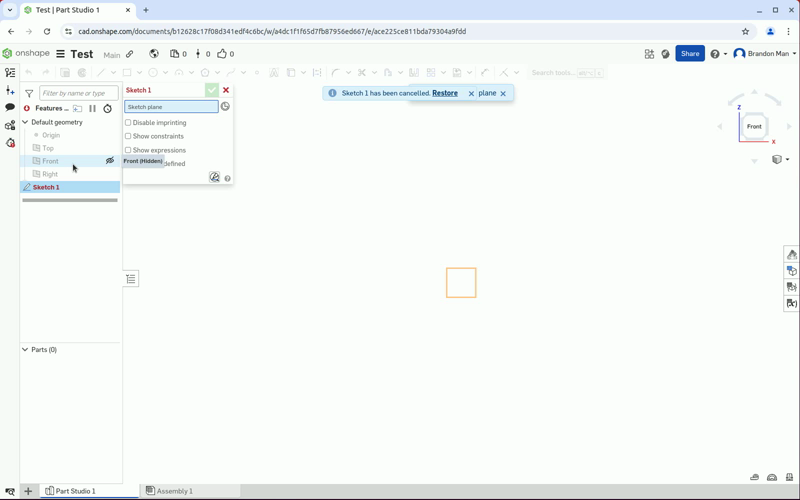
click(73, 163)
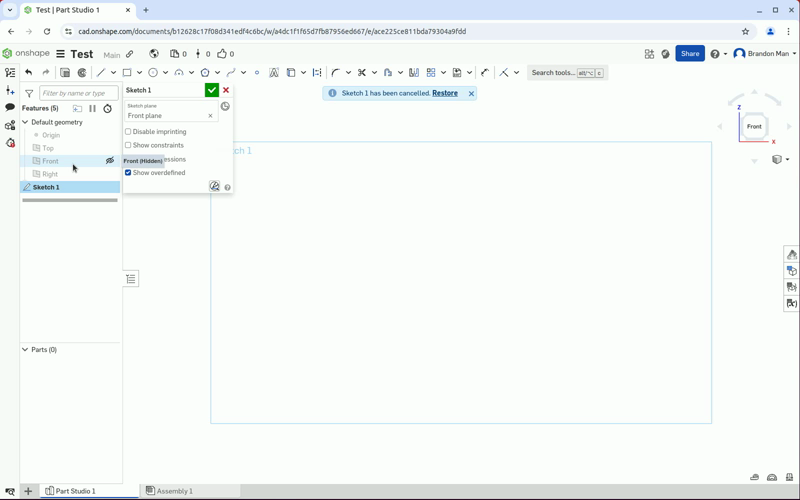
mouse_move(73, 352)
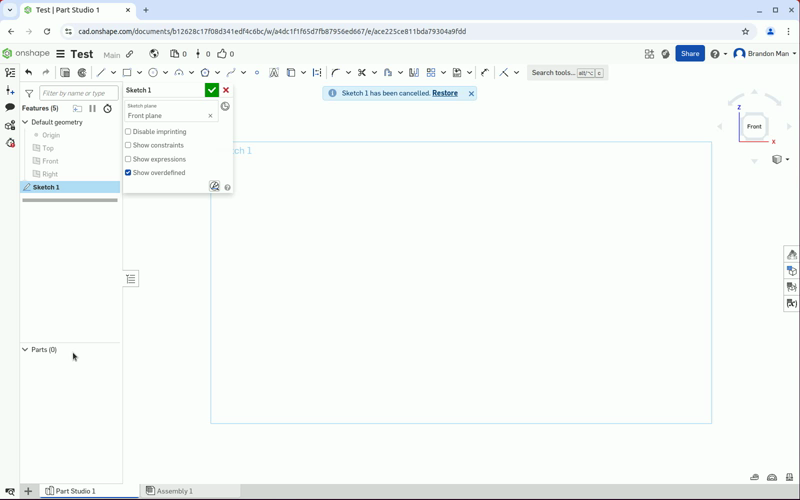
key(y)
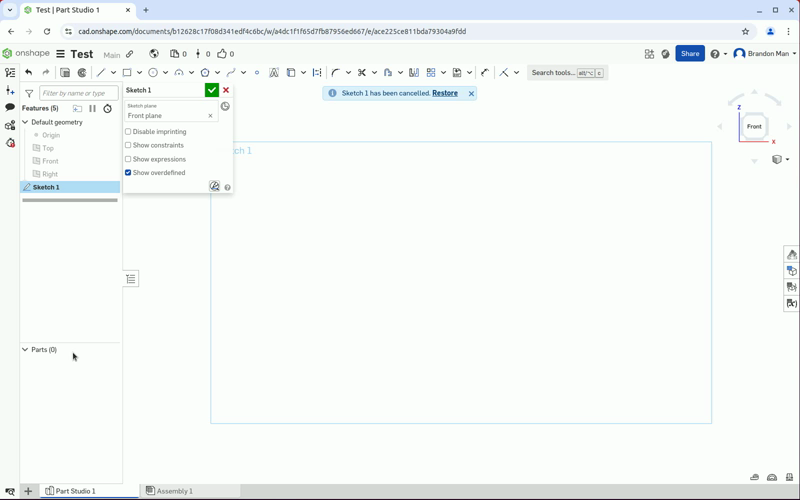
key(l)
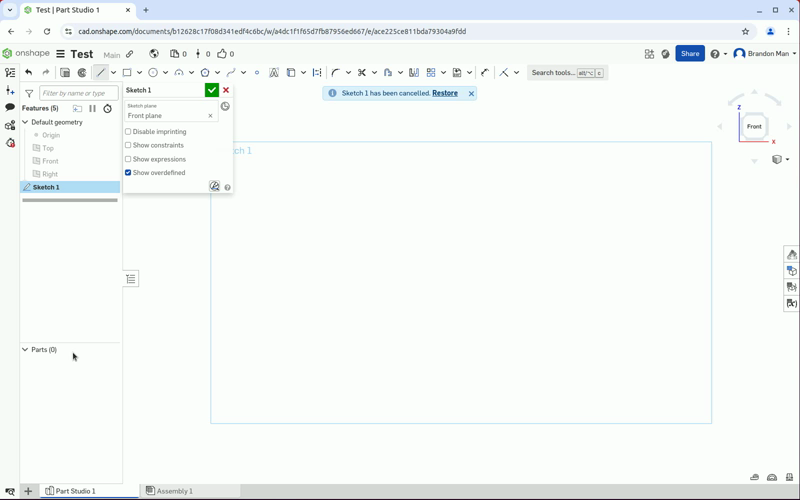
key_down(shift)
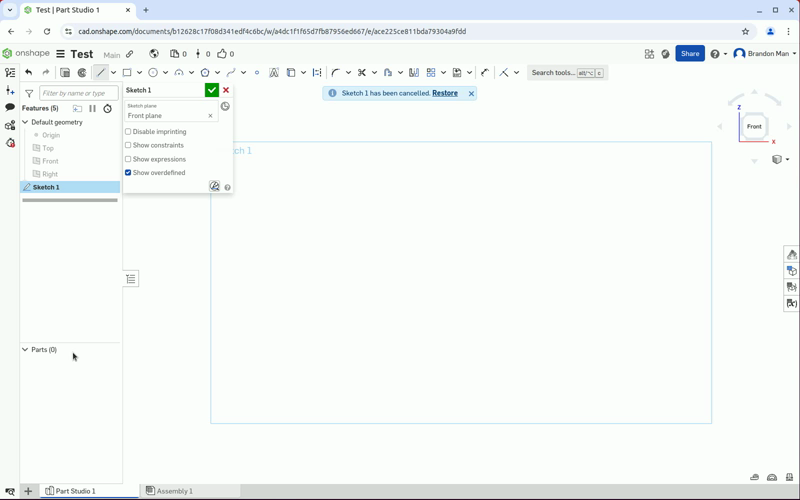
mouse_move(460, 282)
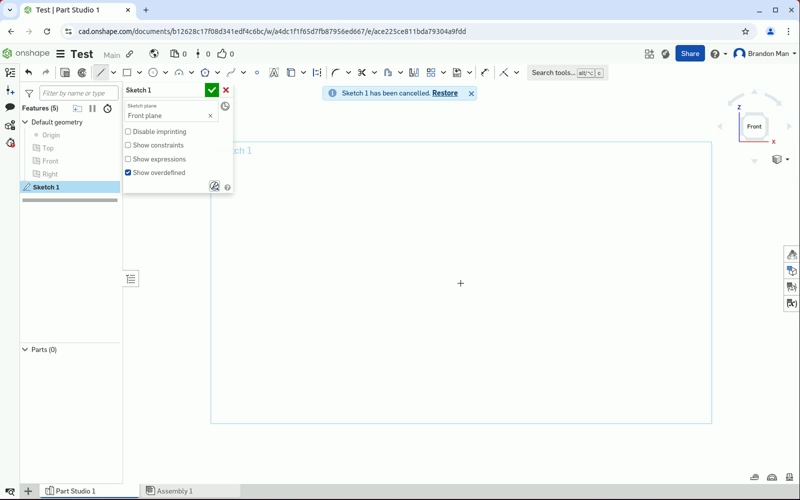
click(460, 282)
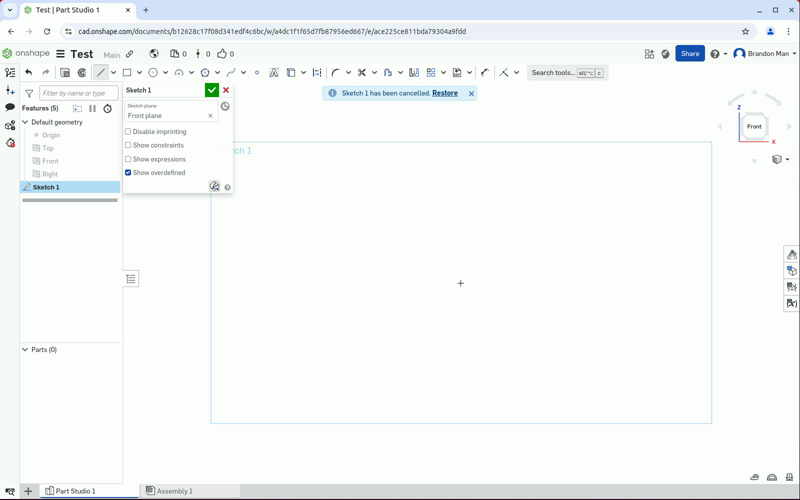
key_up(shift)
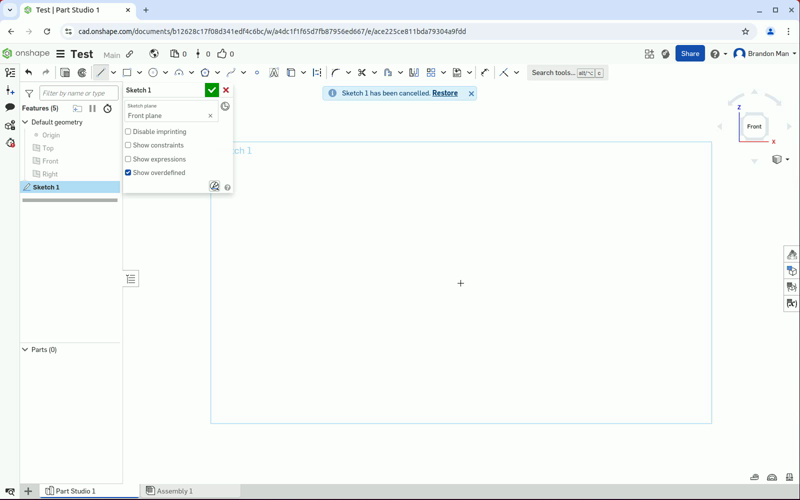
key_down(shift)
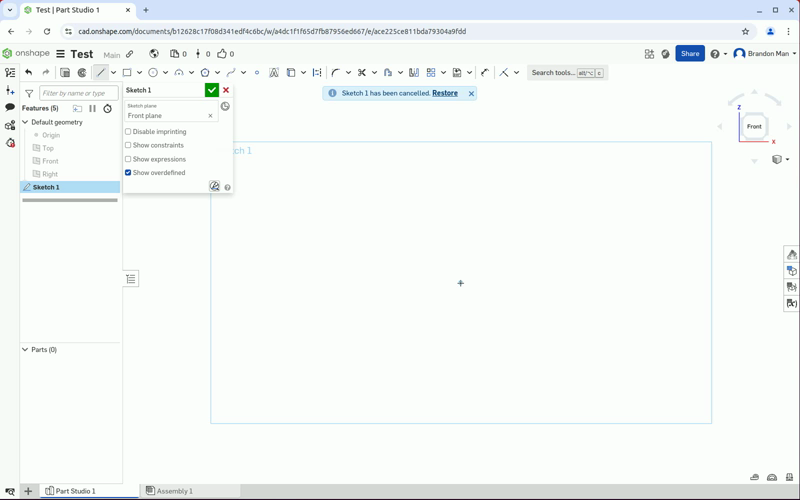
mouse_move(490, 282)
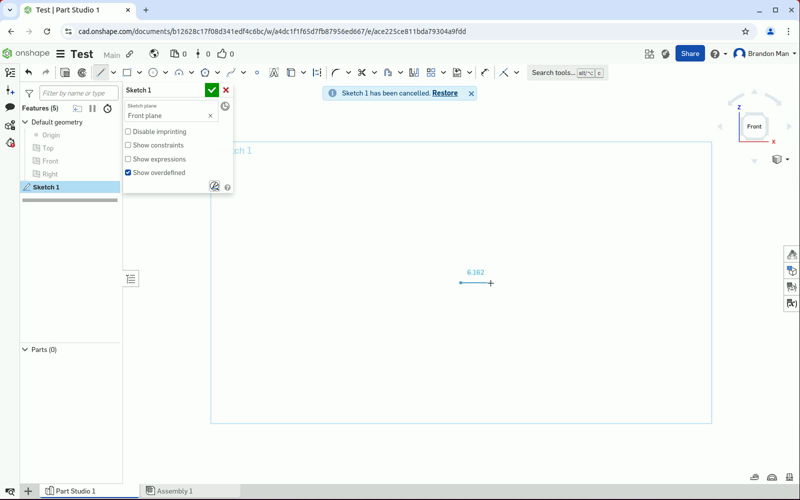
mouse_move(472, 282)
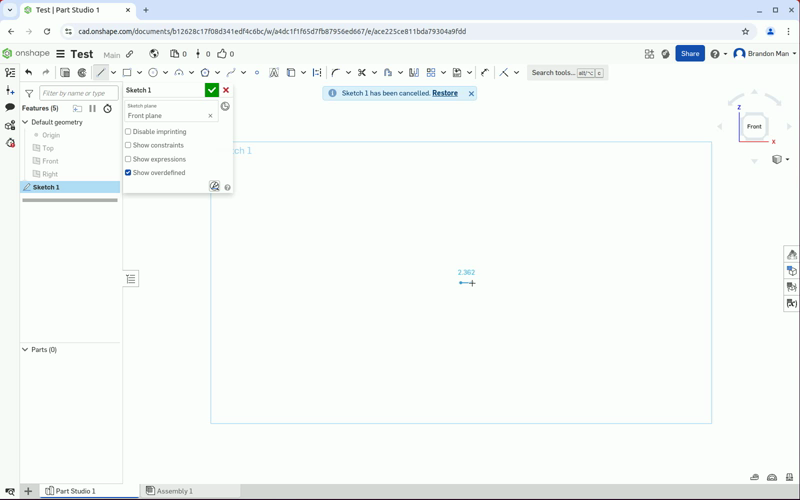
click(472, 282)
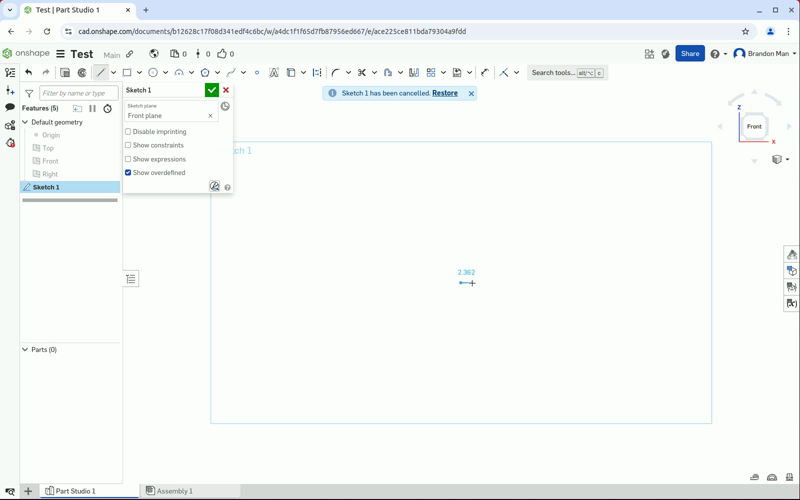
key_up(shift)
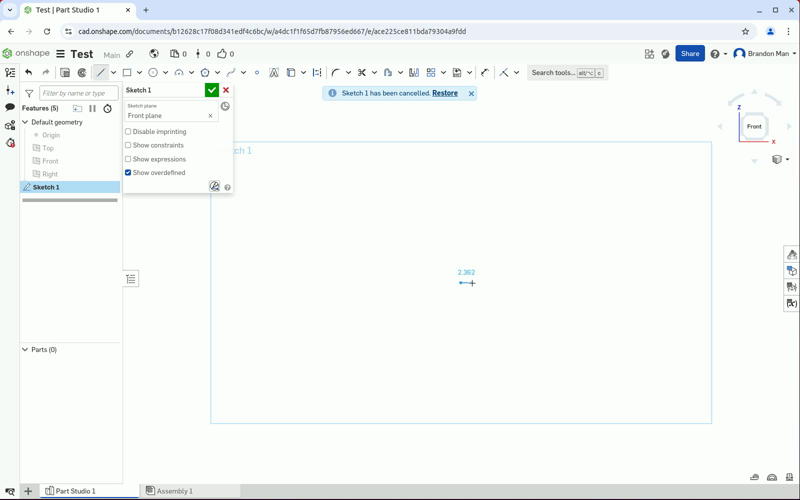
key_down(shift)
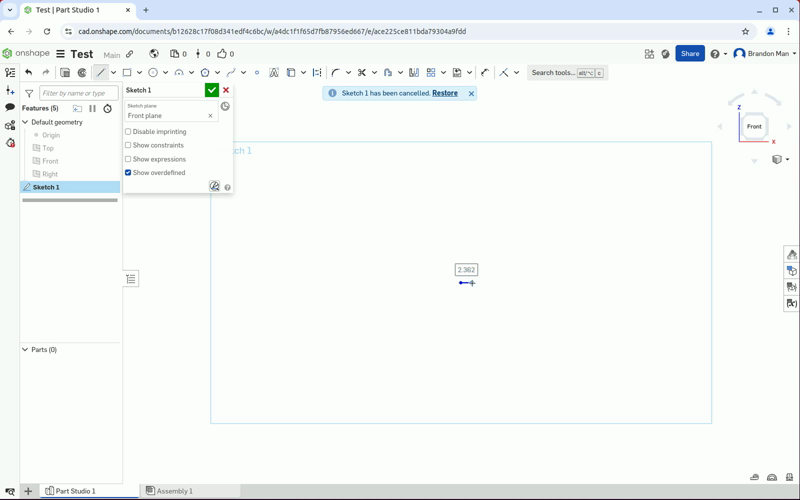
mouse_move(502, 282)
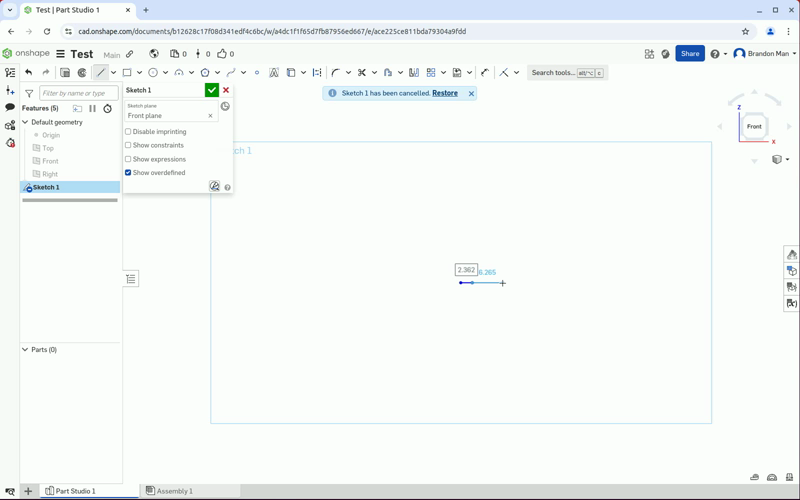
mouse_move(472, 271)
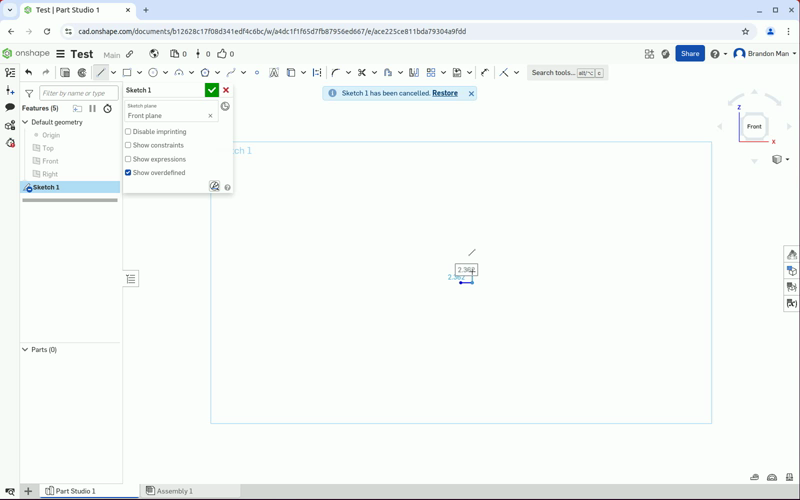
click(472, 271)
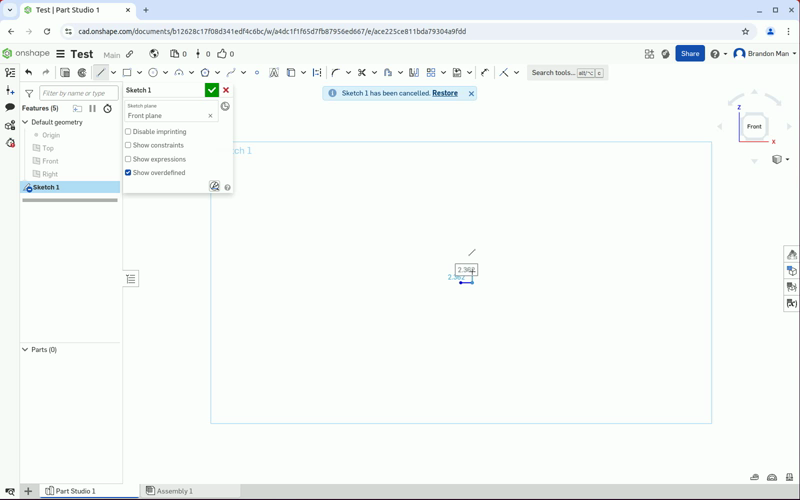
key_up(shift)
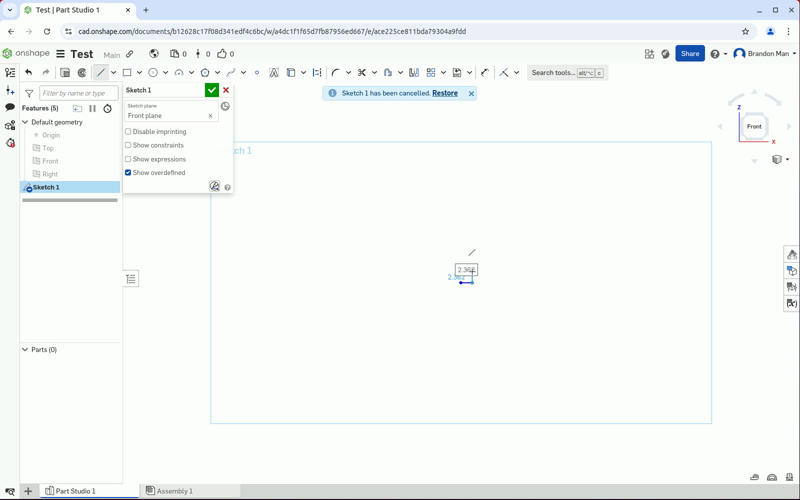
key_down(shift)
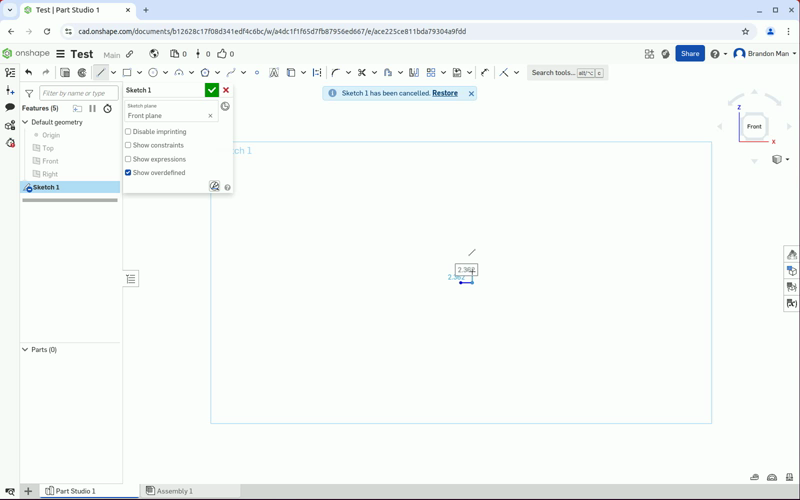
mouse_move(573, 271)
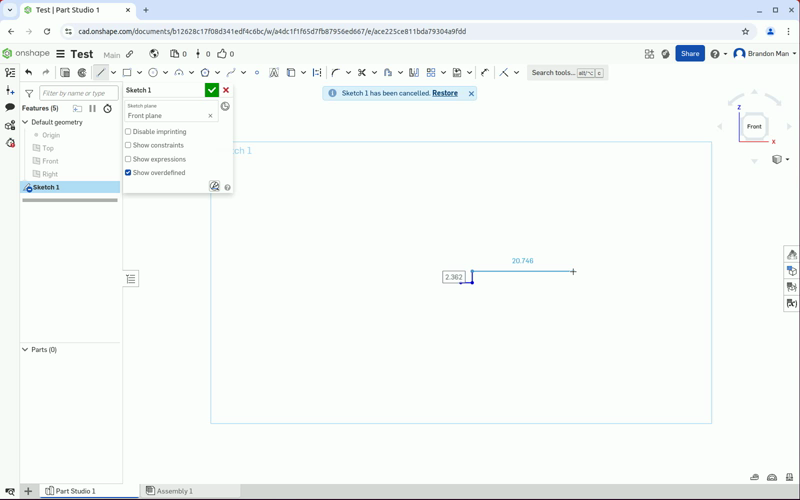
click(573, 271)
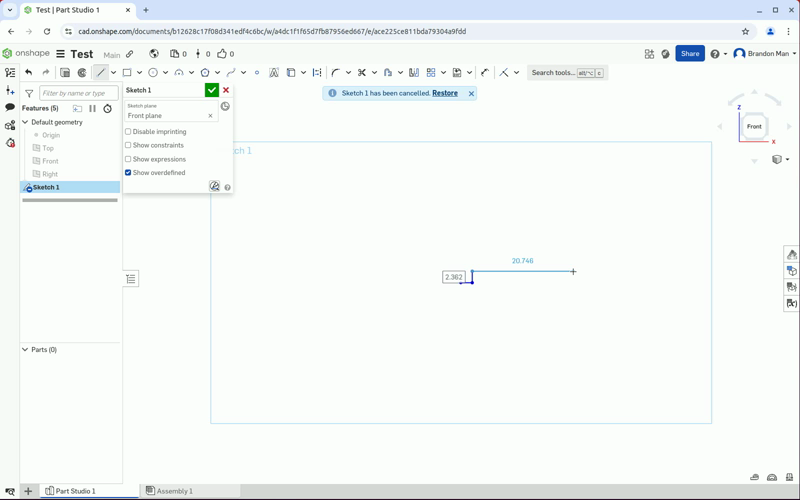
key_up(shift)
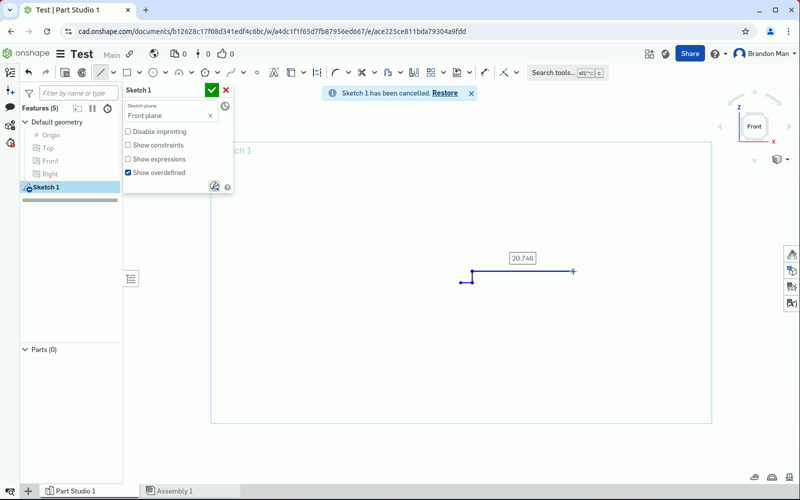
key_down(shift)
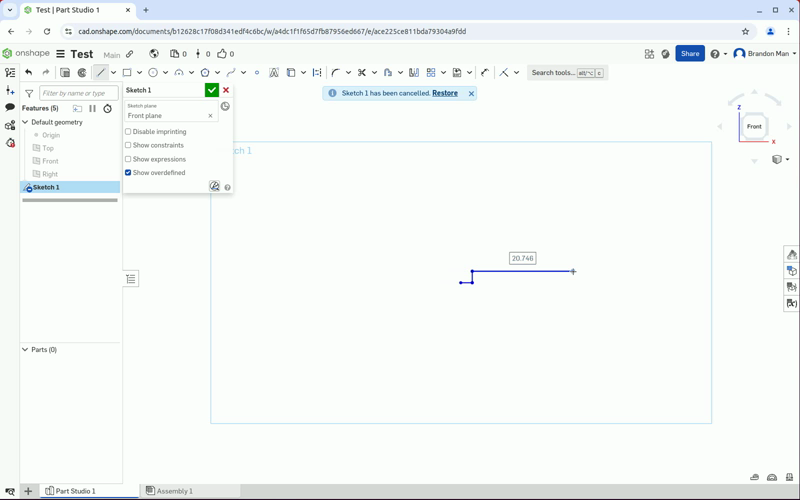
mouse_move(589, 271)
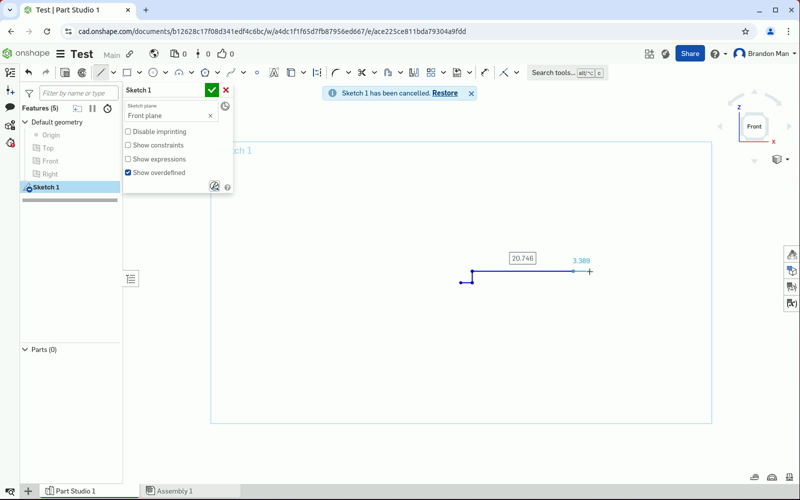
mouse_move(573, 260)
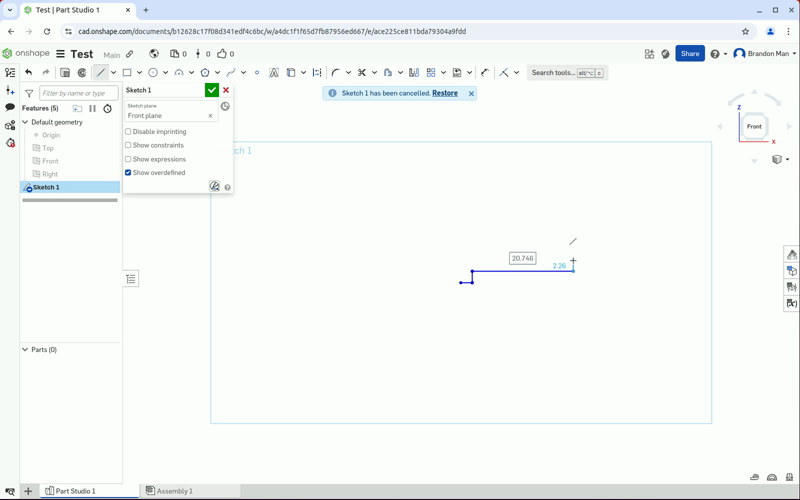
click(573, 260)
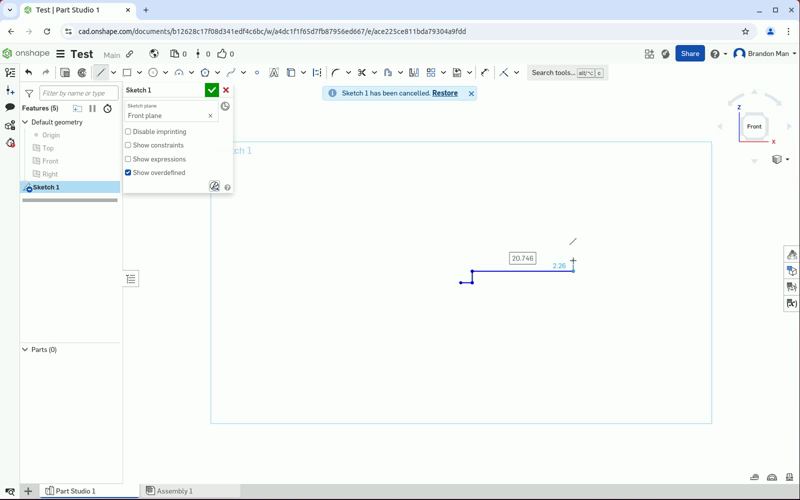
key_up(shift)
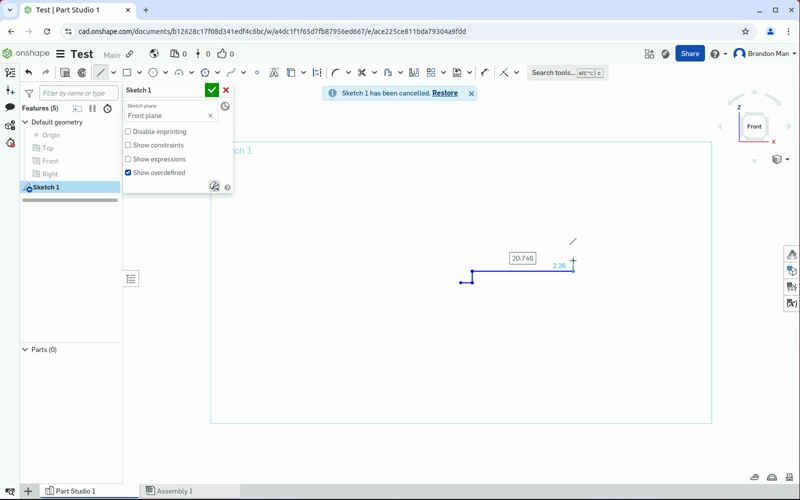
key_down(shift)
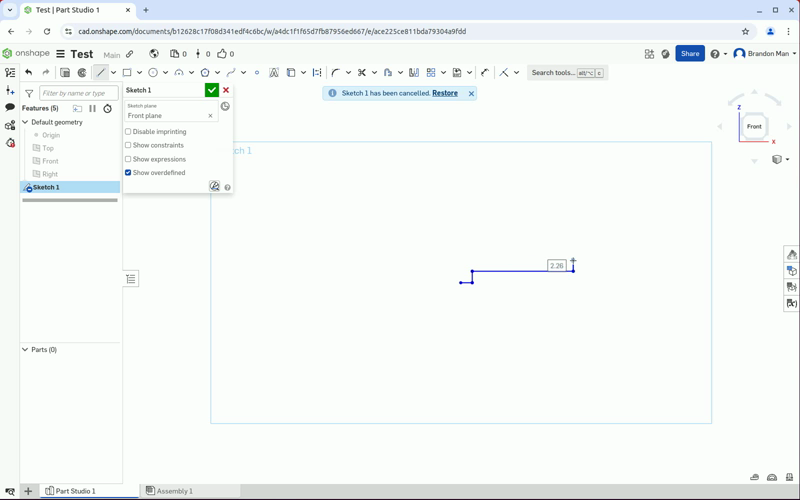
mouse_move(460, 260)
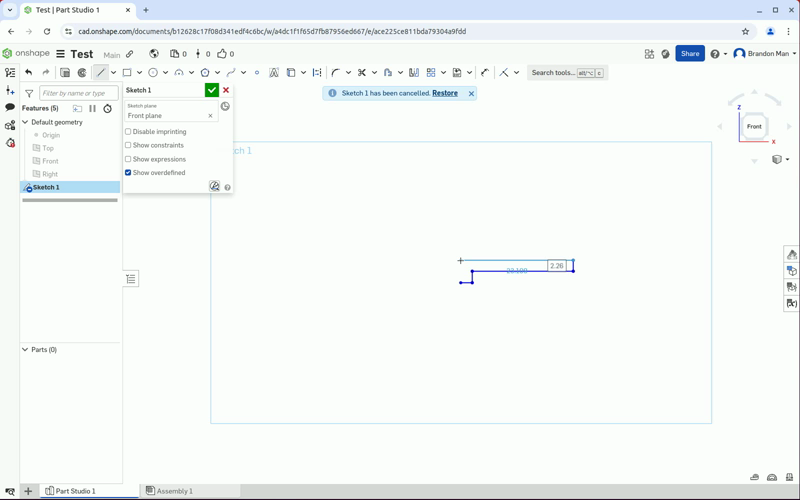
click(460, 260)
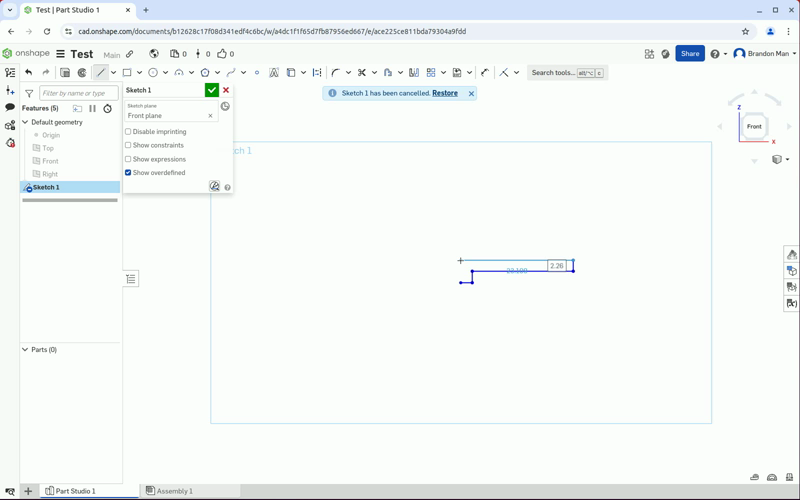
key_up(shift)
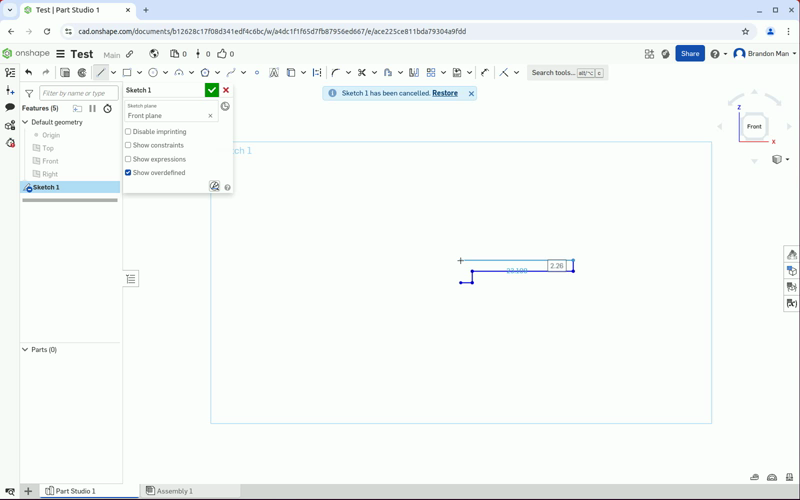
mouse_move(490, 260)
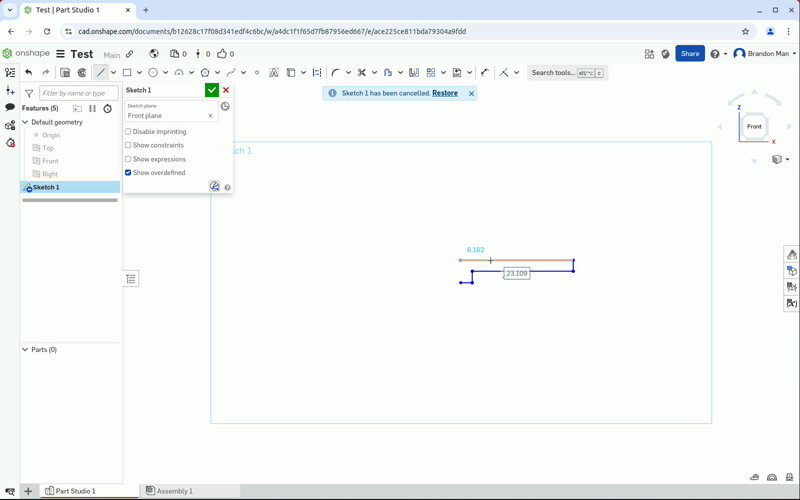
key_down(shift)
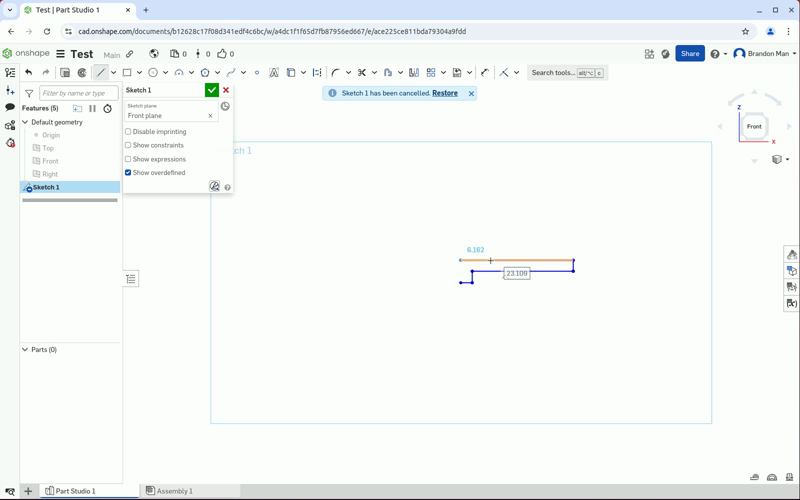
mouse_move(460, 282)
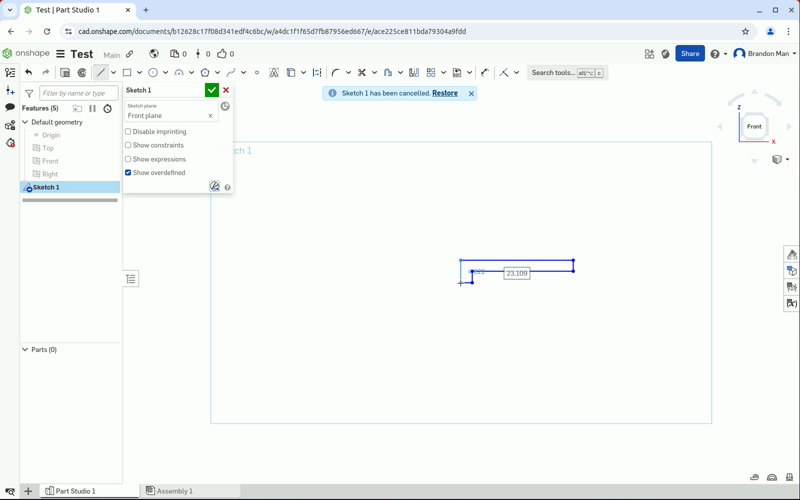
key_up(shift)
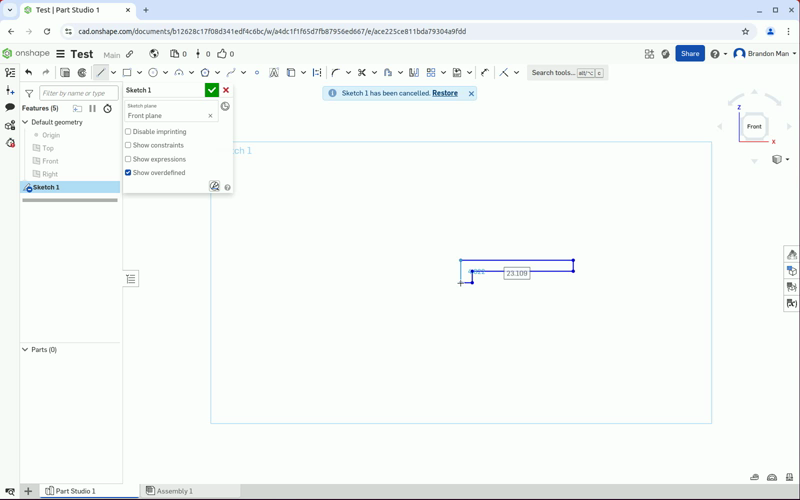
click(460, 282)
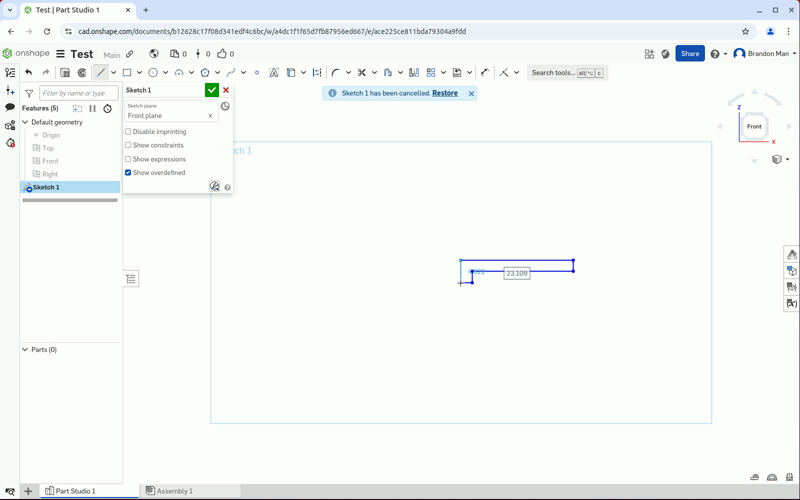
key(esc)
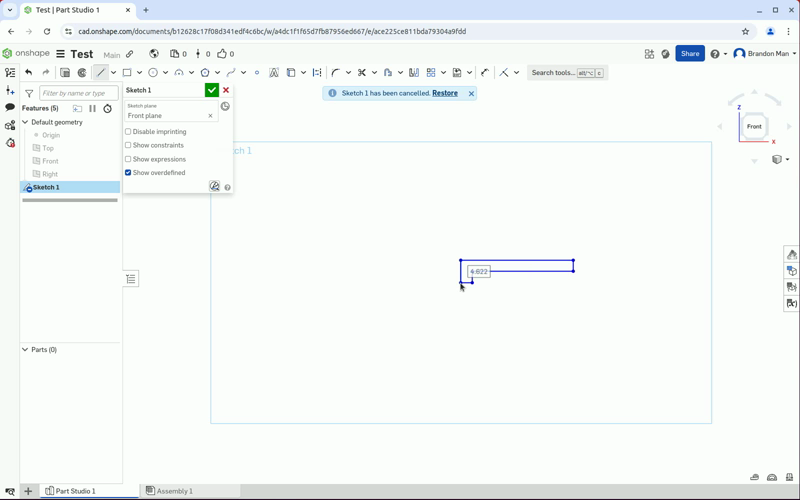
mouse_move(537, 269)
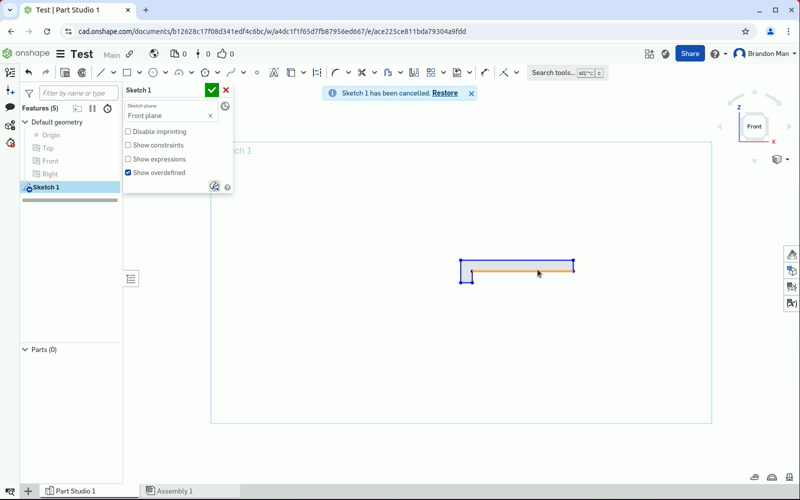
scroll(6)
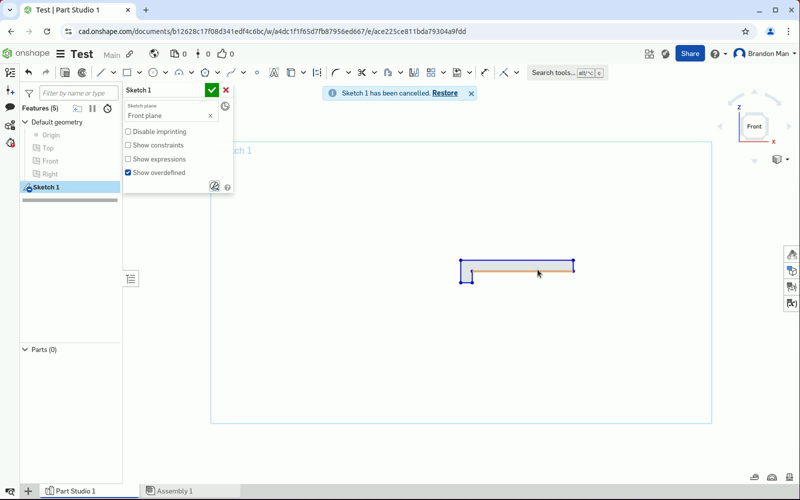
scroll(6)
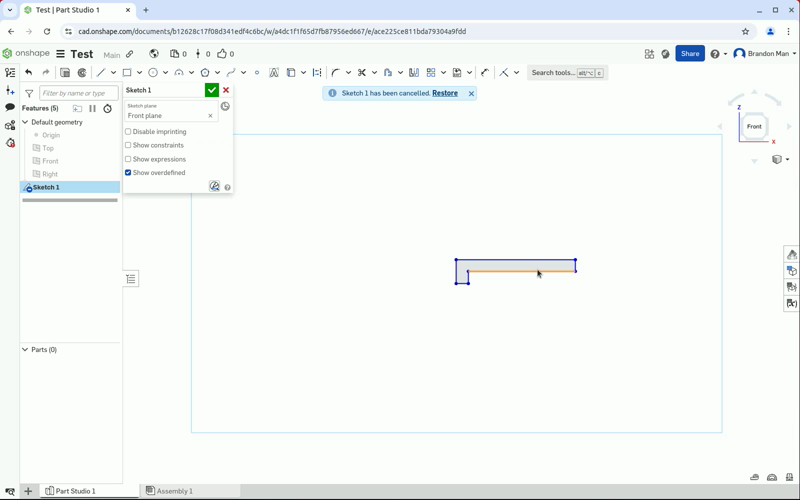
scroll(6)
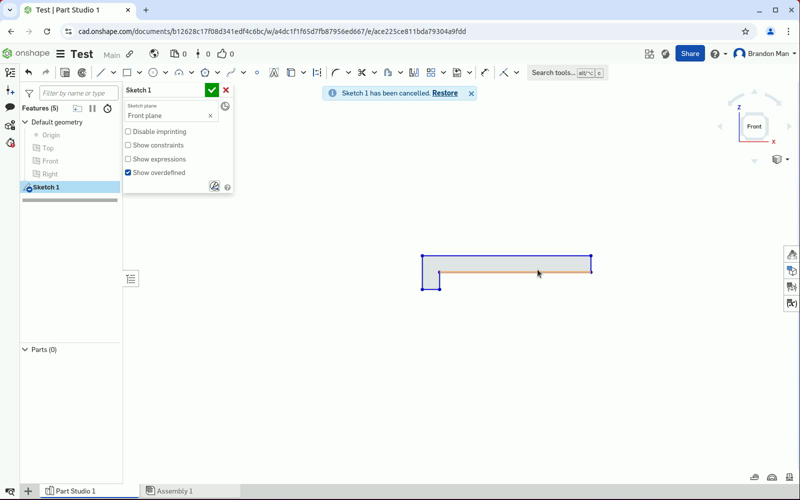
scroll(6)
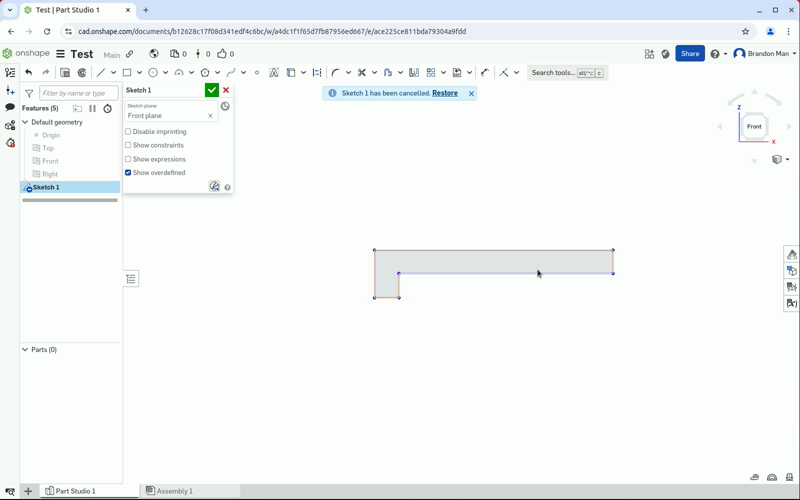
scroll(6)
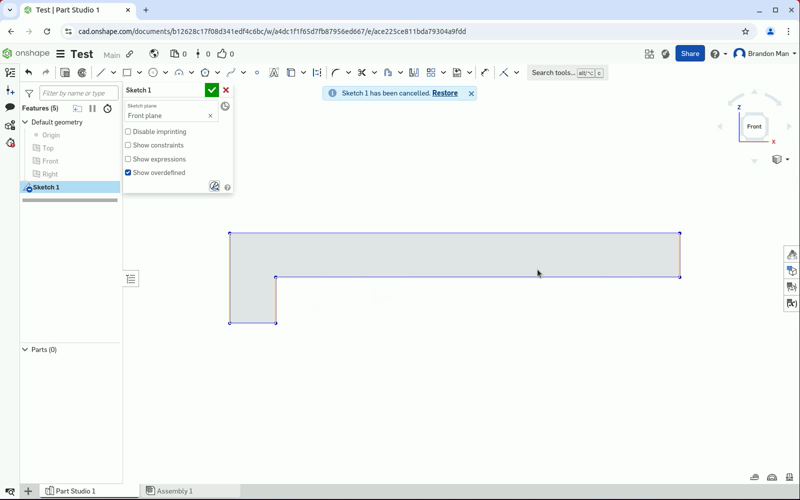
scroll(6)
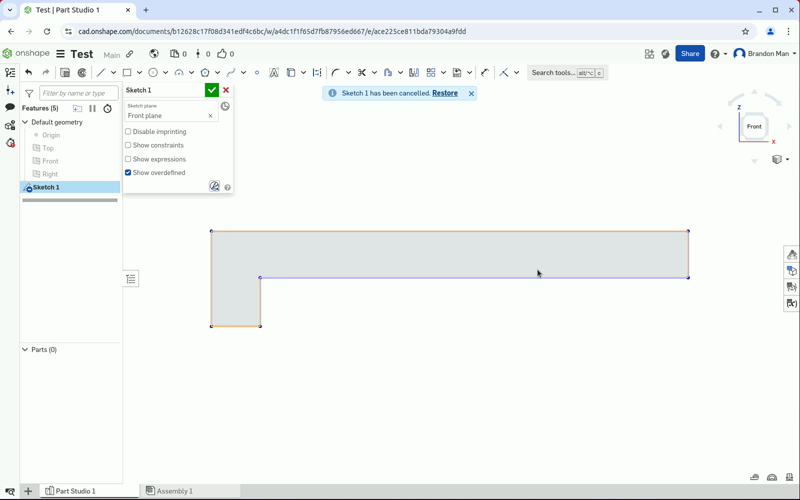
scroll(6)
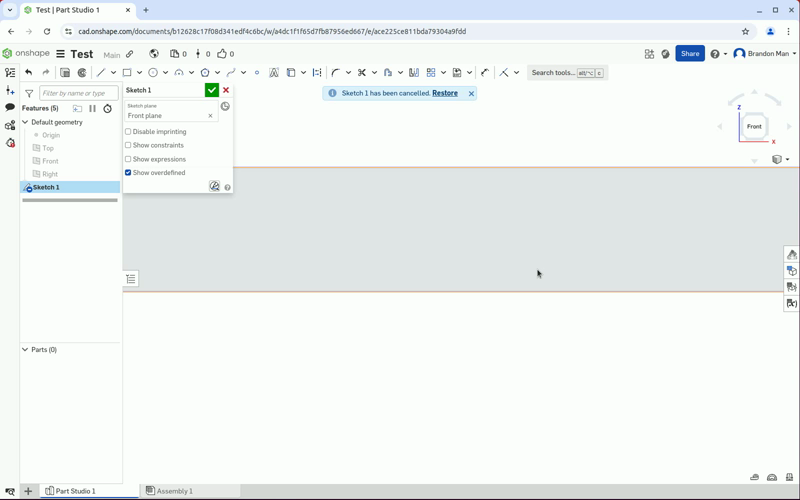
click(537, 269)
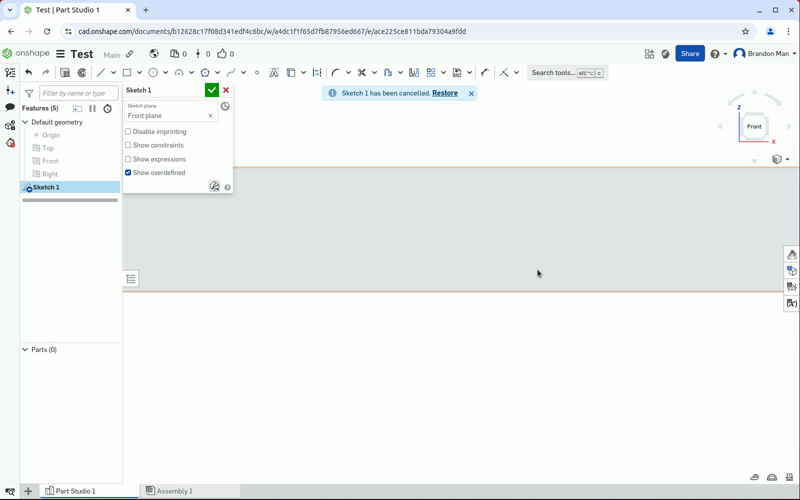
scroll(-6)
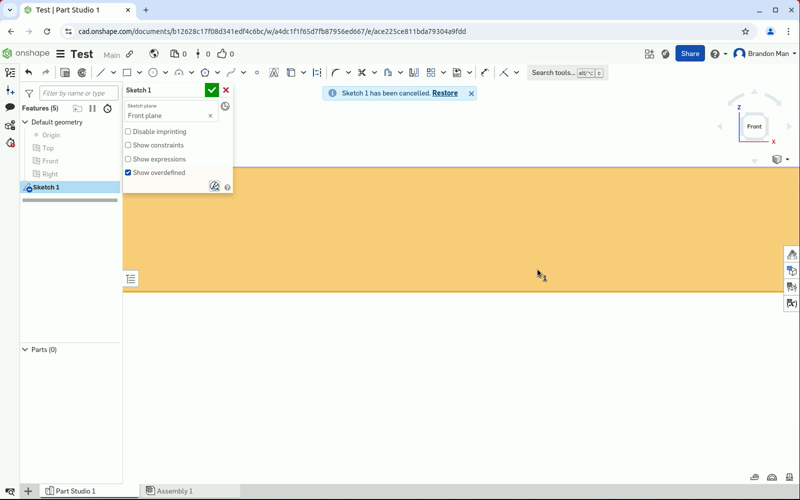
scroll(-6)
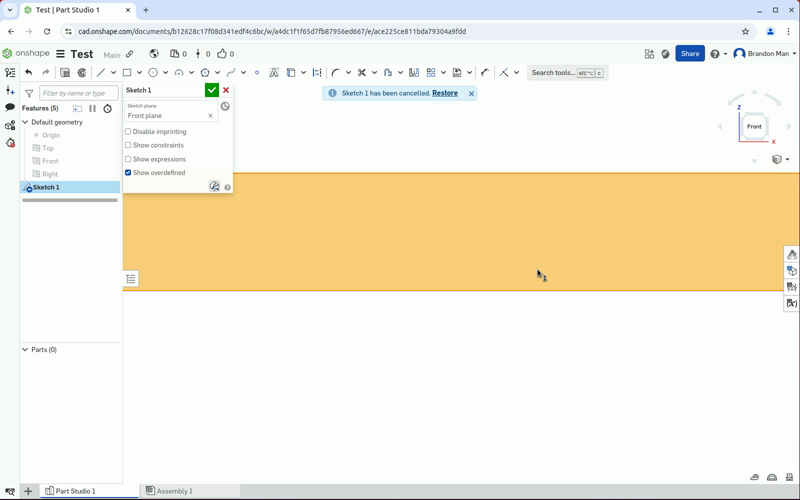
scroll(-6)
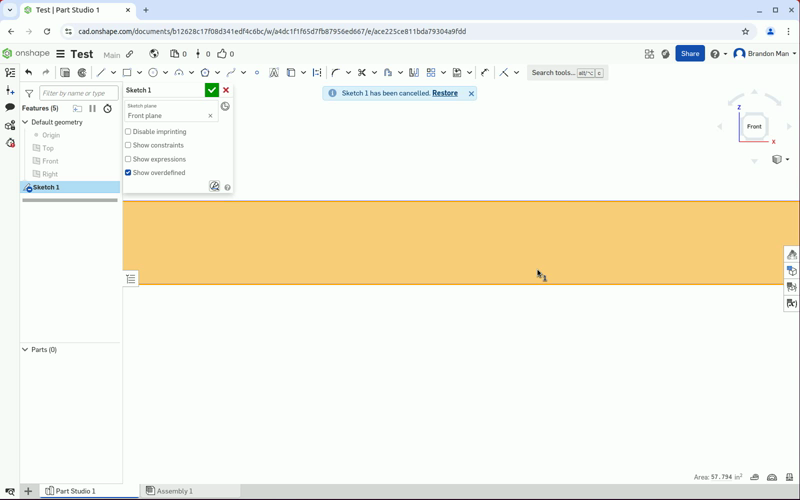
scroll(-6)
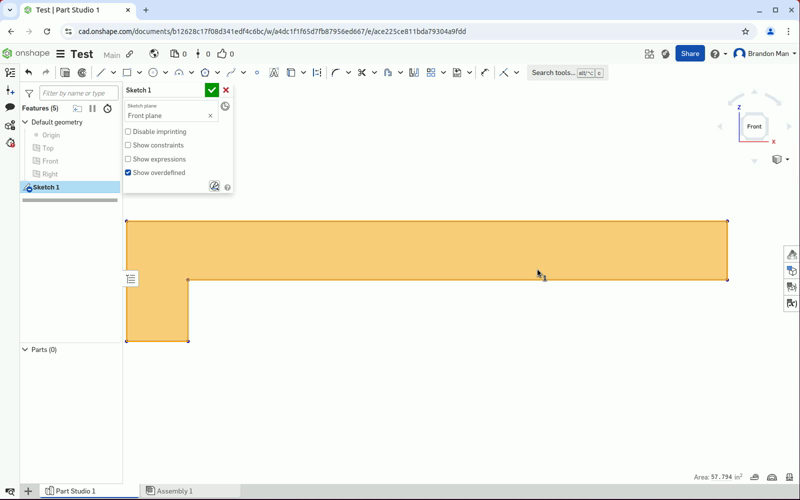
scroll(-6)
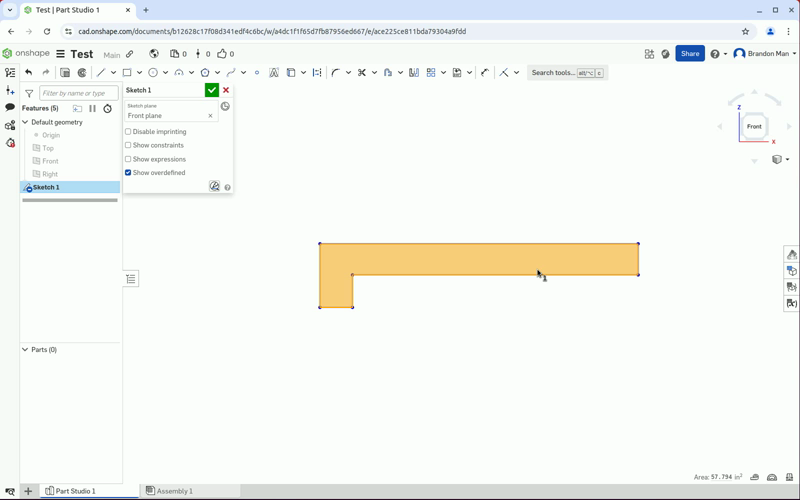
scroll(-6)
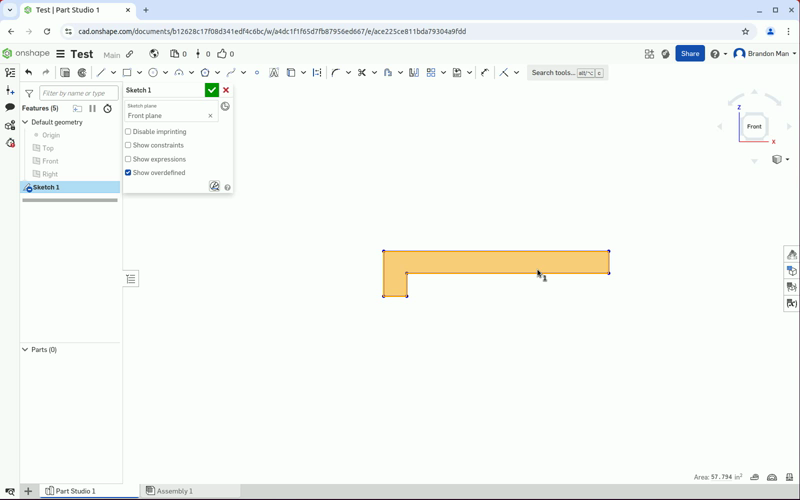
scroll(-6)
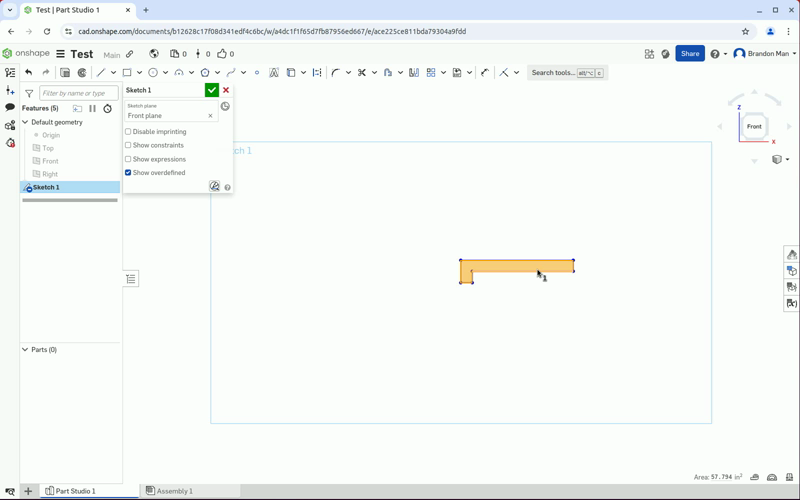
mouse_move(73, 352)
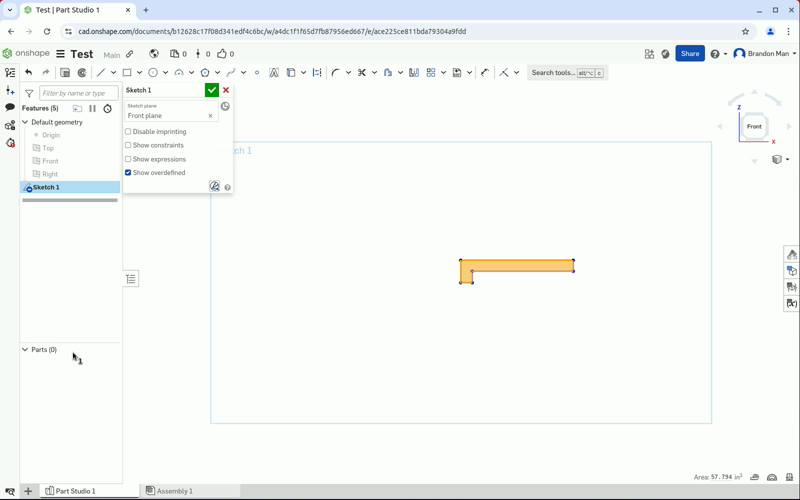
key(shift+y)
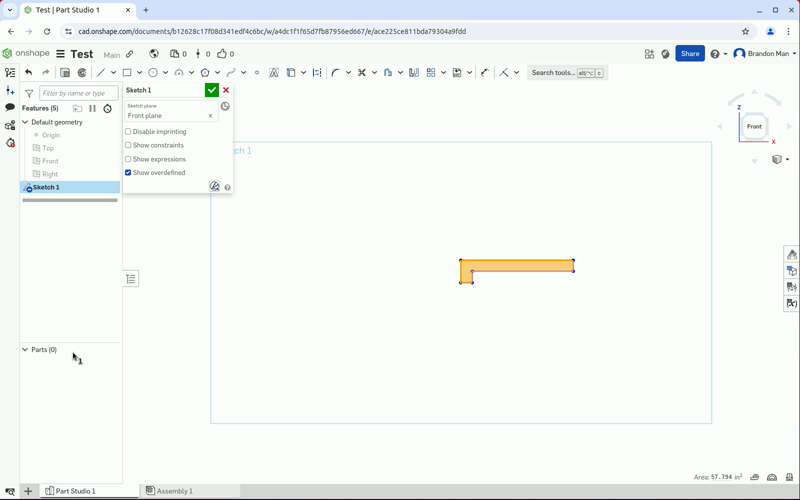
key(shift+e)
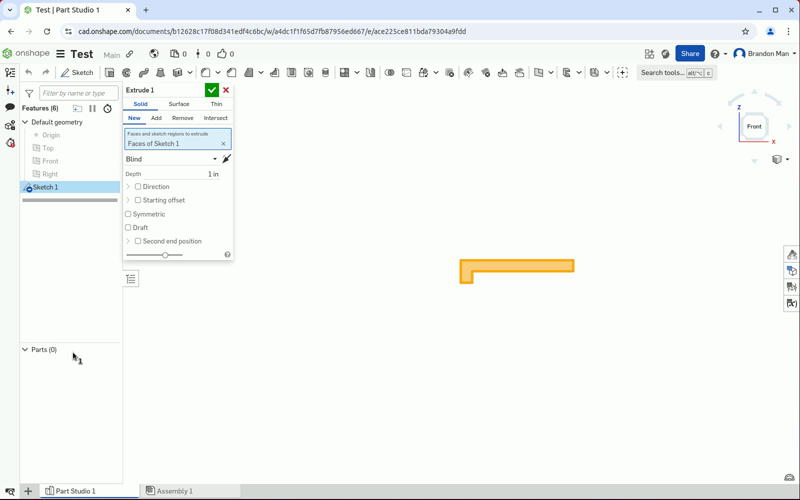
mouse_move(143, 106)
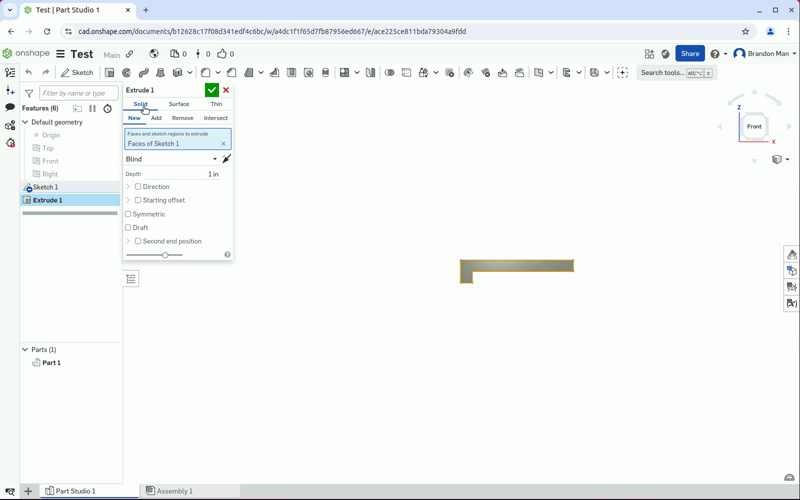
click(143, 106)
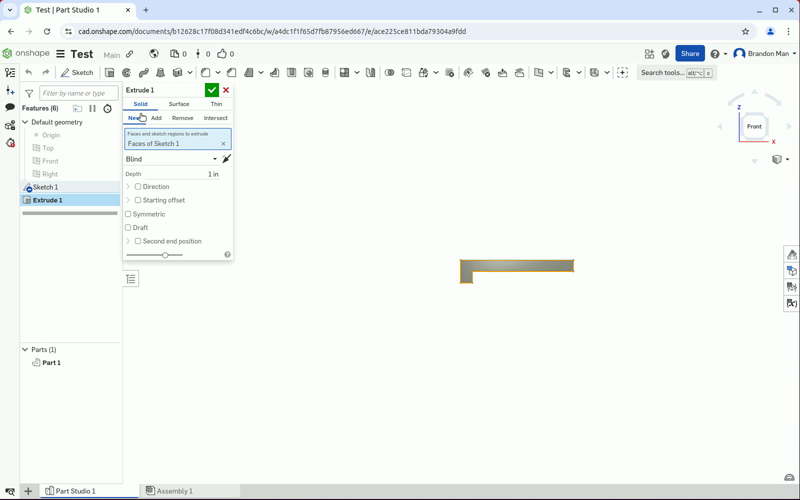
mouse_move(137, 120)
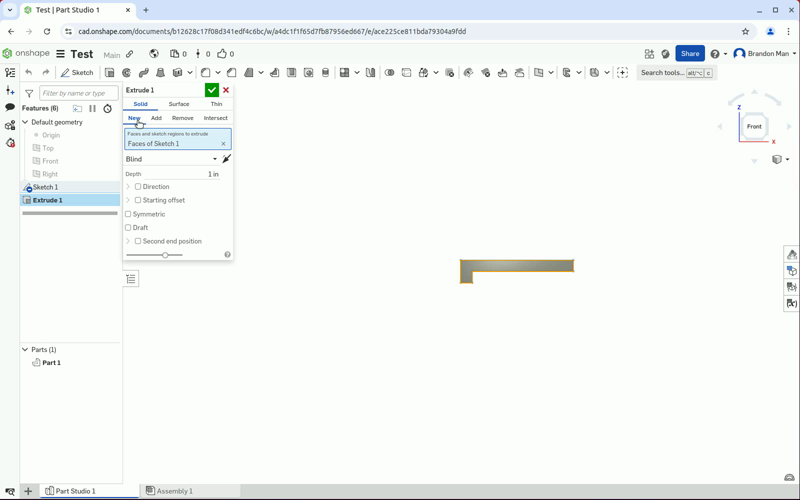
click(137, 120)
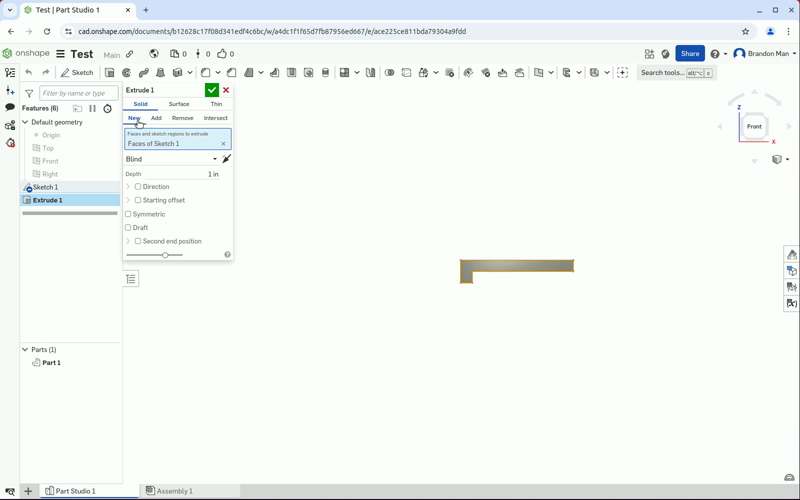
key(tab, 4)
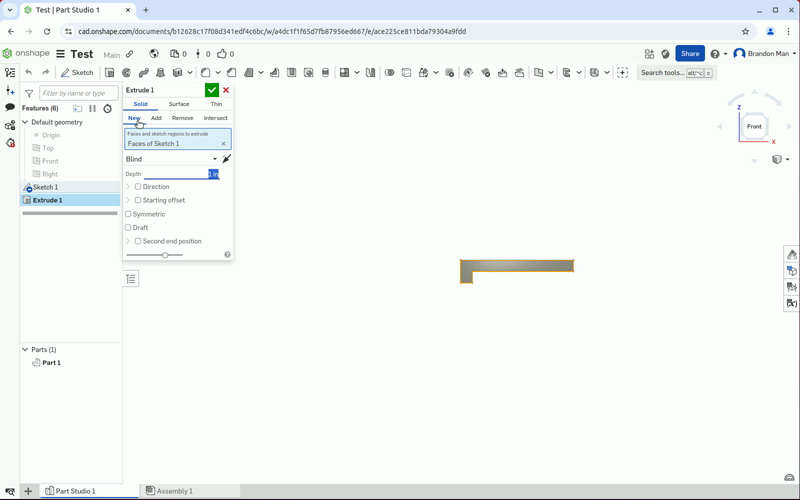
text(11.554)
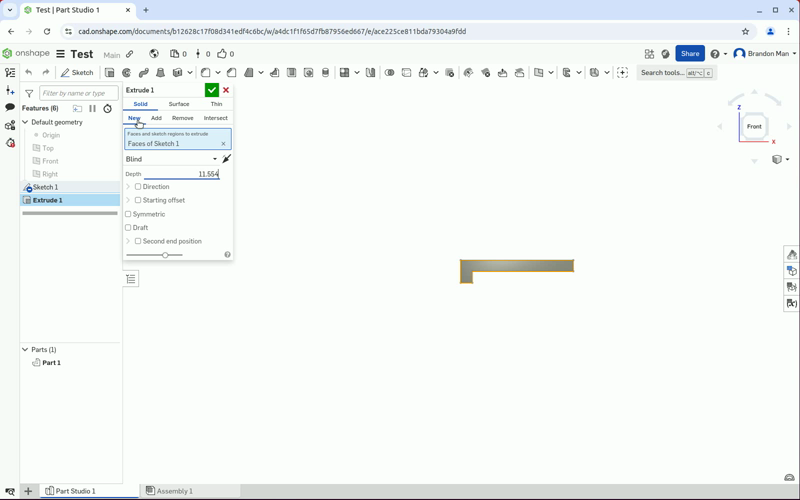
key(enter)
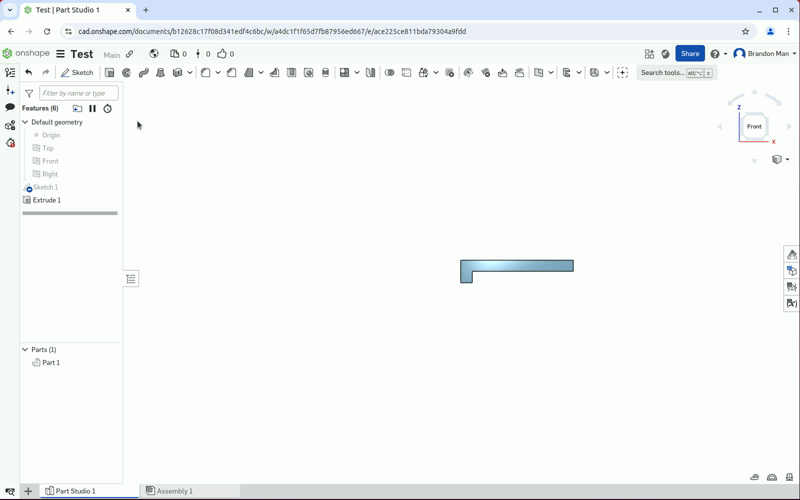
key(shift+h)
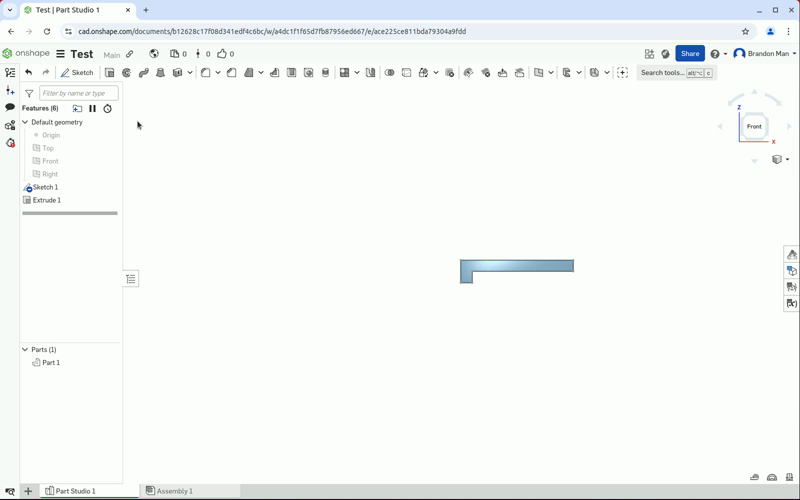
key(shift+h)
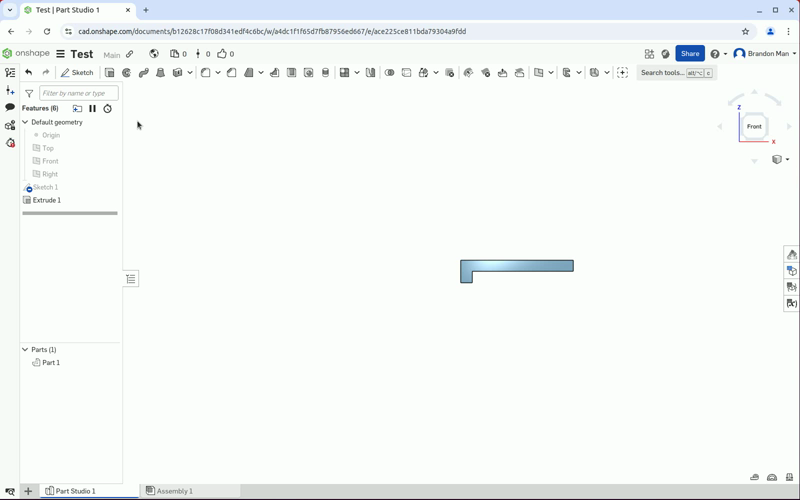
mouse_move(73, 189)
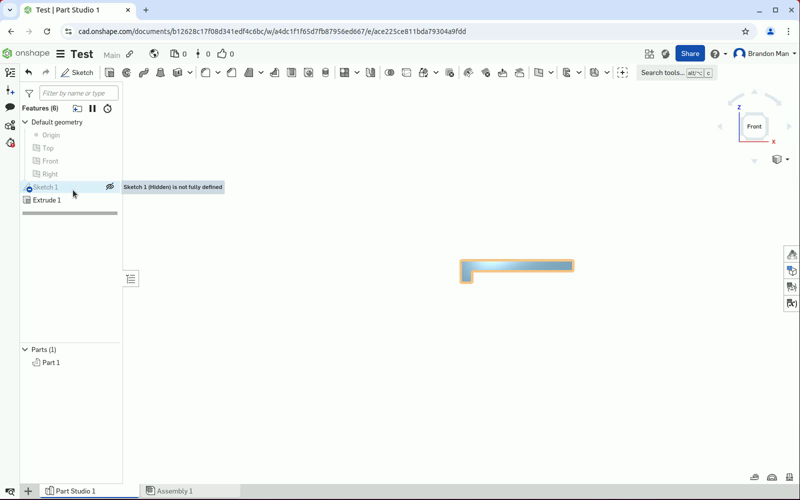
click(73, 189)
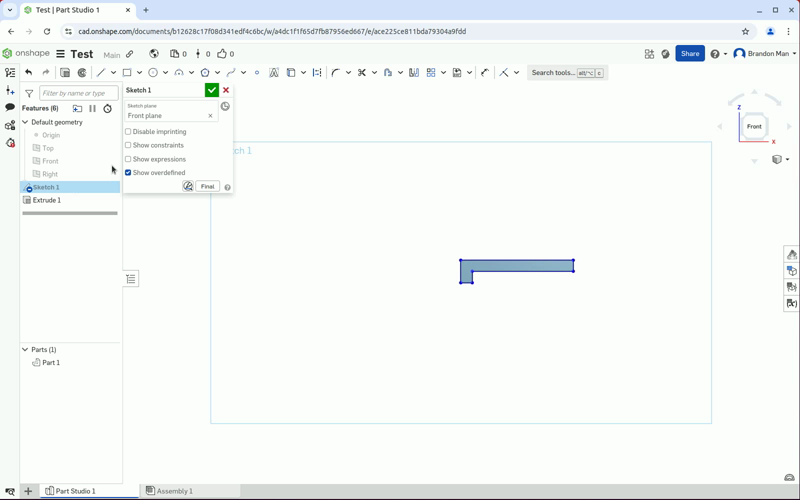
mouse_move(229, 92)
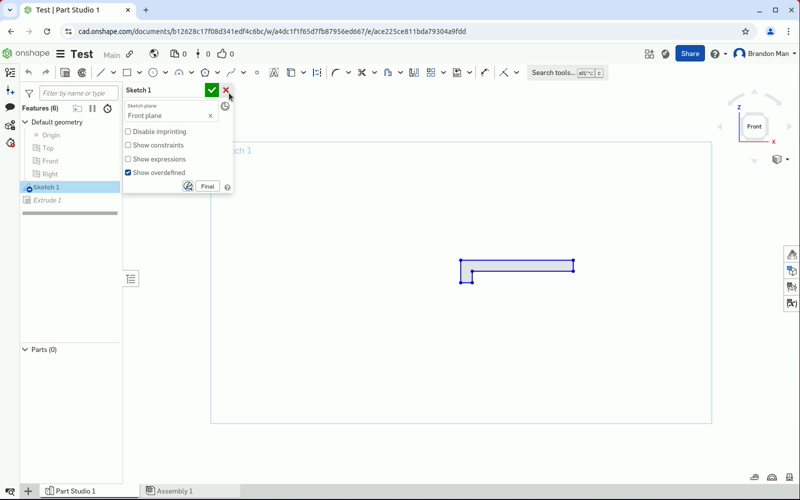
click(229, 92)
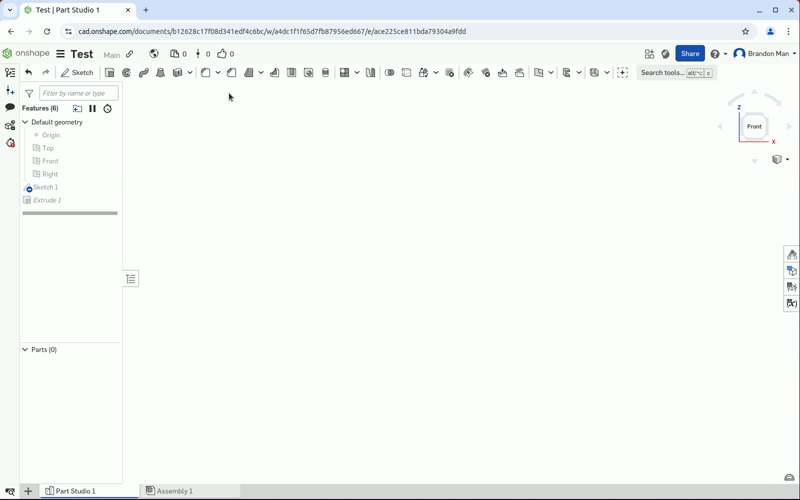
mouse_move(73, 352)
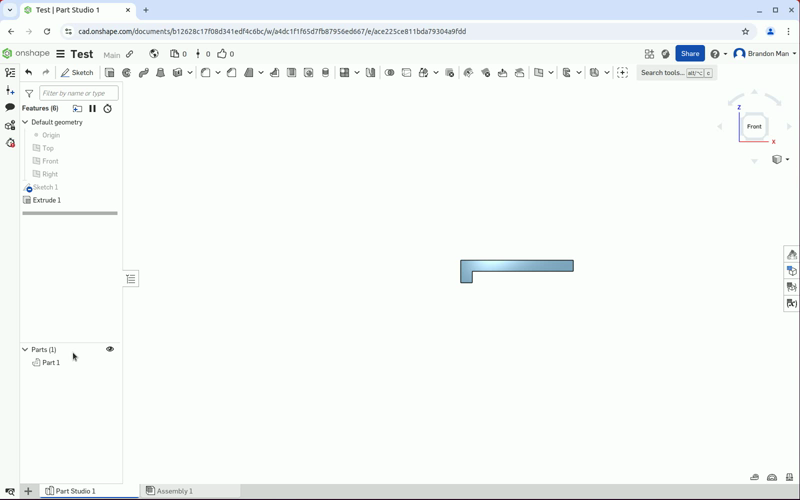
key(y)
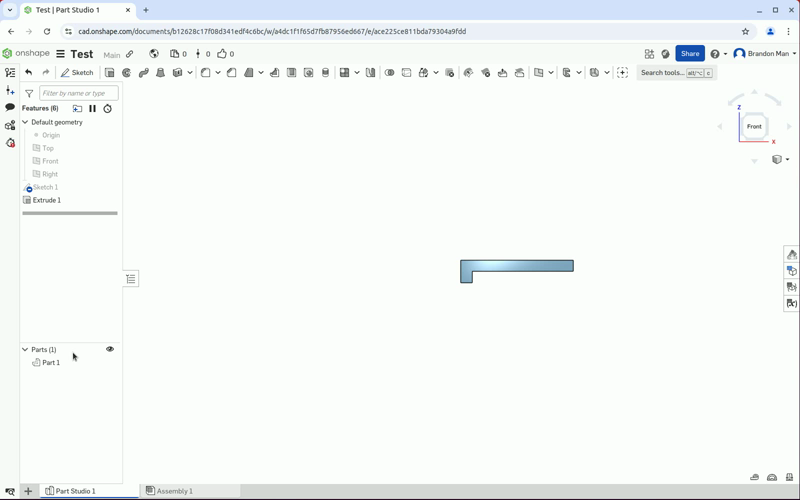
key(shift+p)
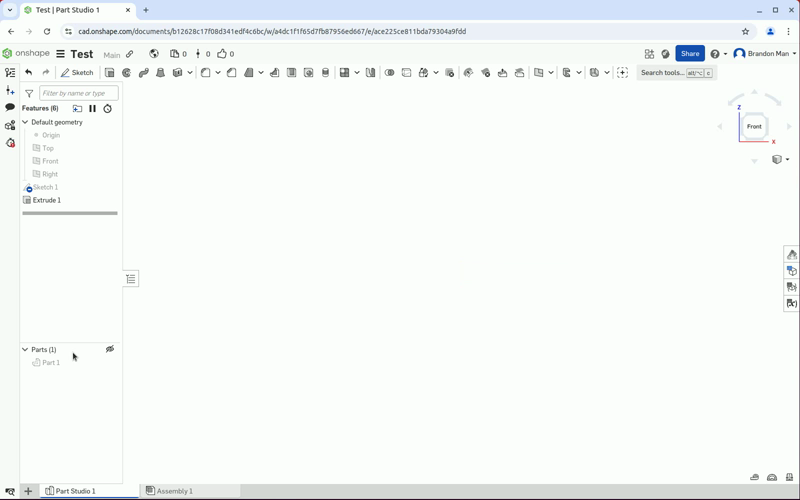
key(space)
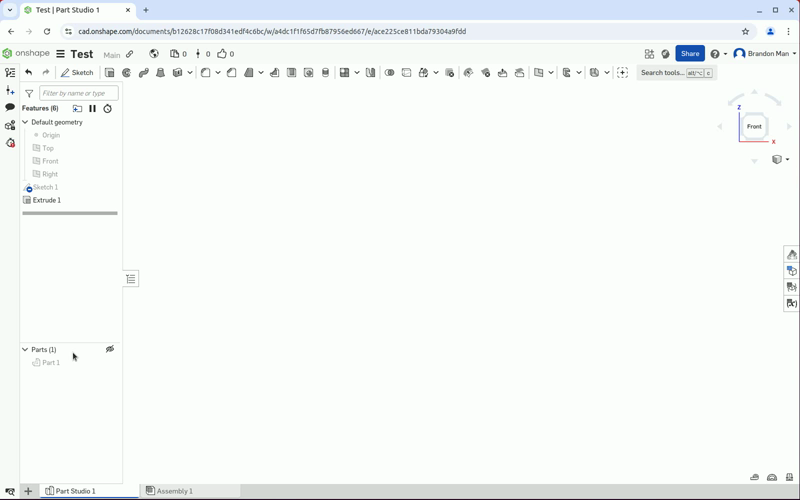
key_down(shift)
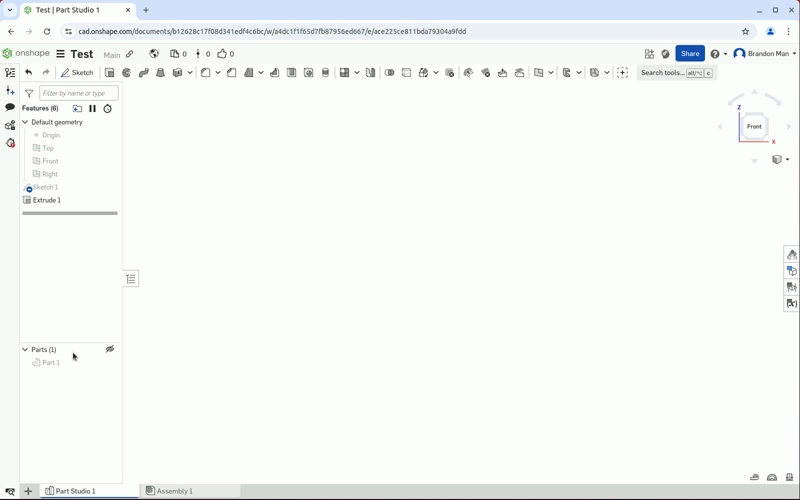
key(down)
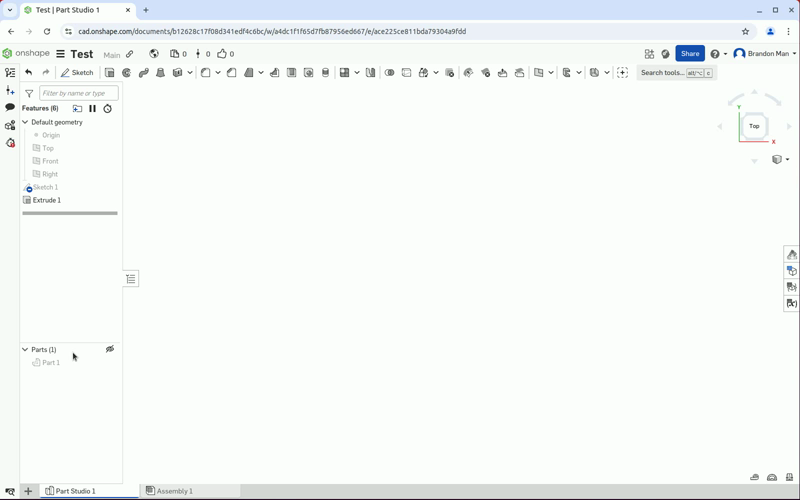
key_up(shift)
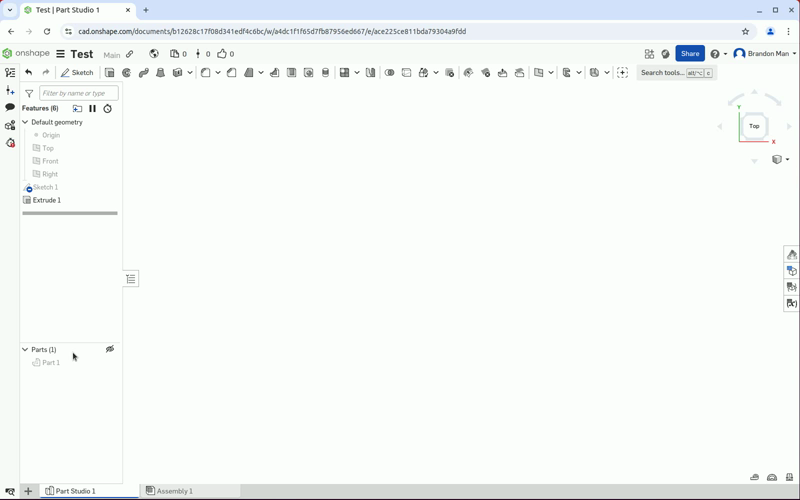
mouse_move(73, 352)
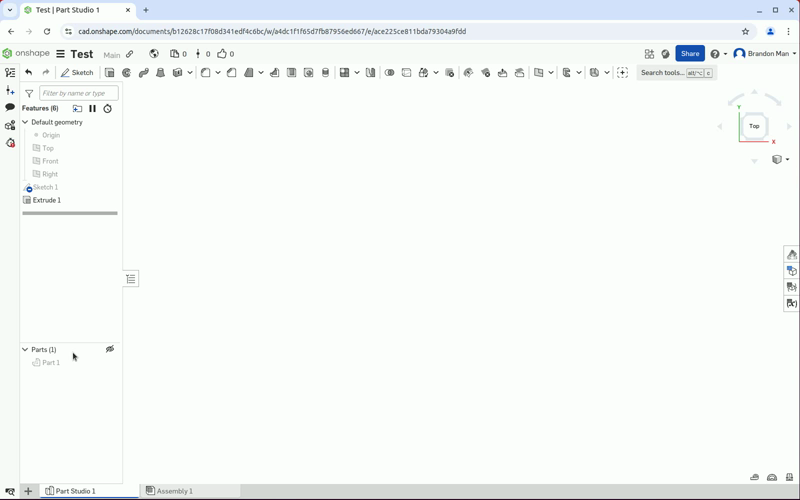
key(shift+y)
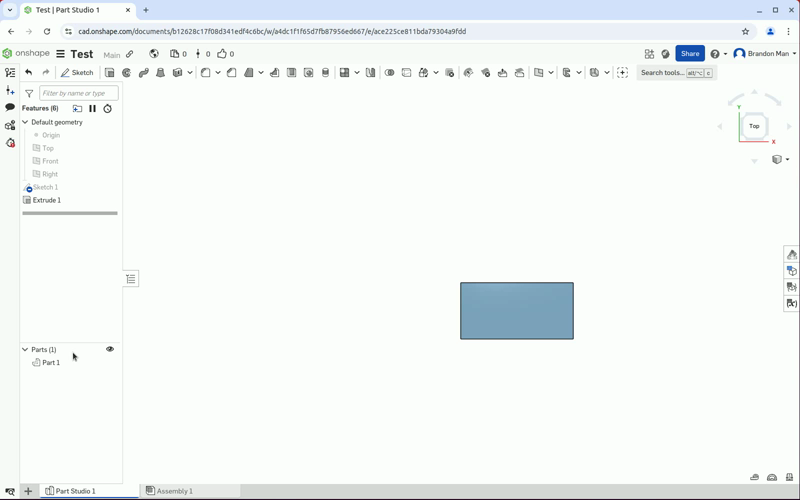
mouse_move(541, 75)
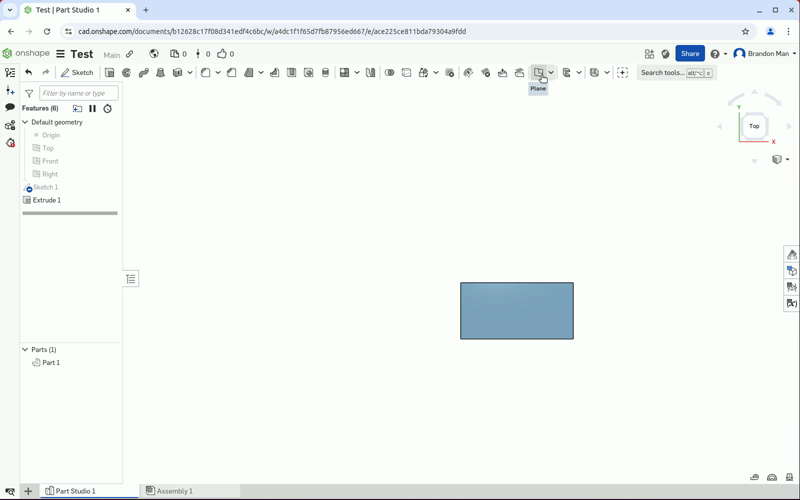
click(541, 75)
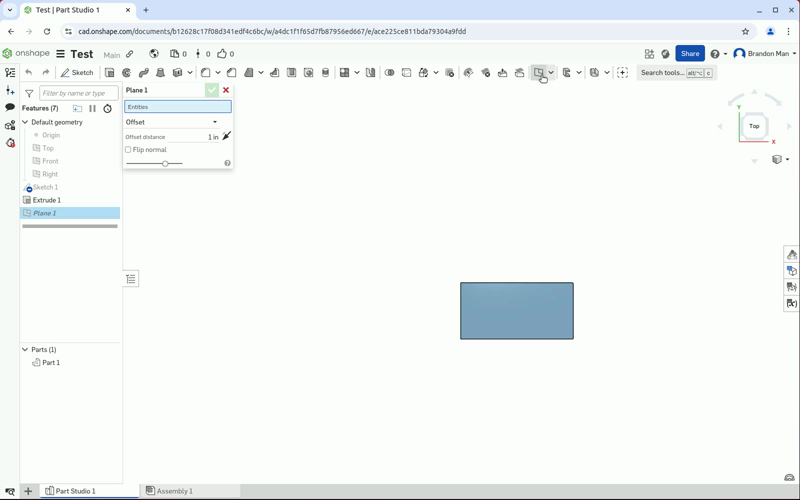
mouse_move(73, 150)
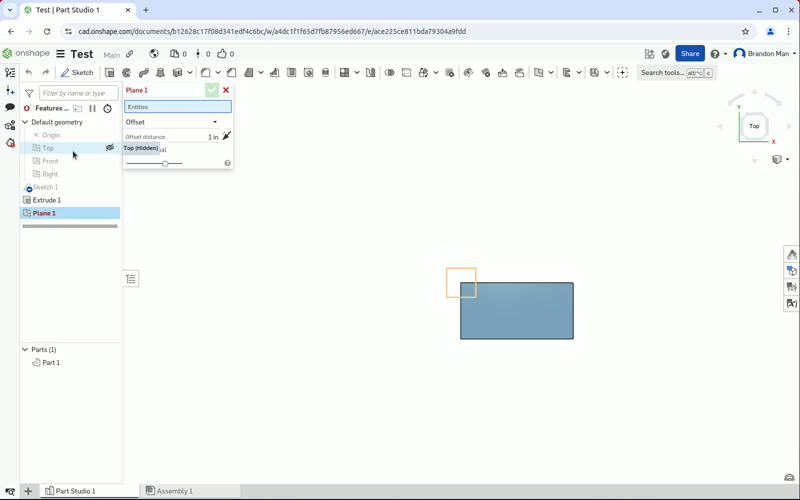
click(73, 150)
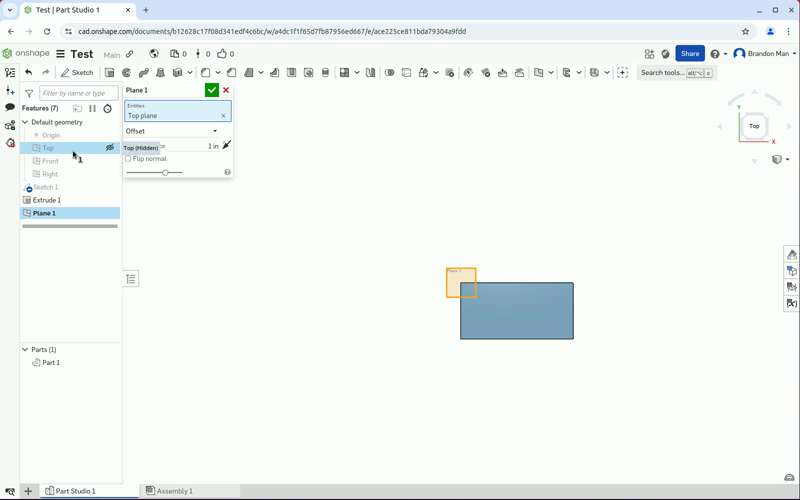
key(tab, 2)
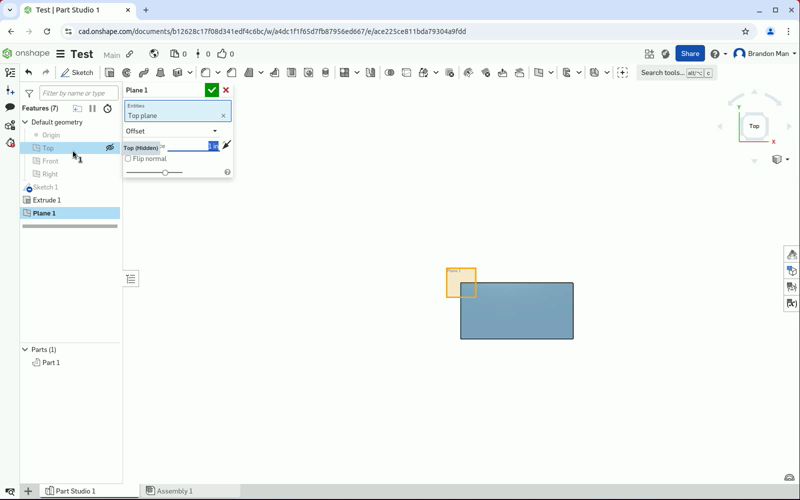
text(4.56)
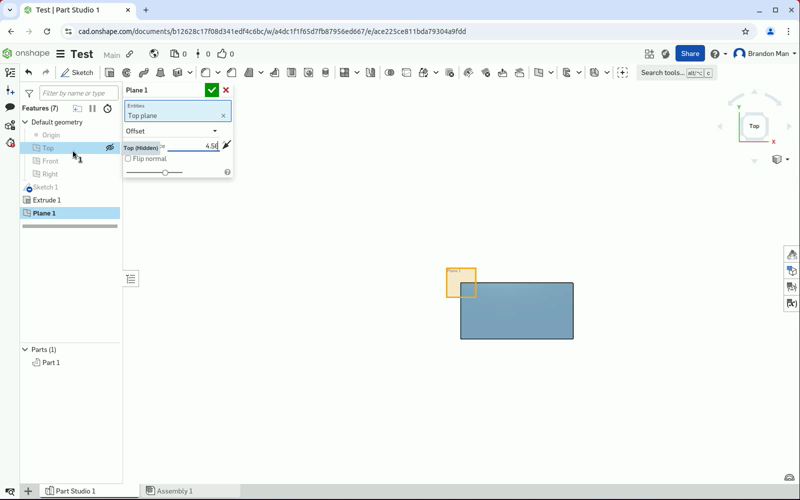
key(enter, 2)
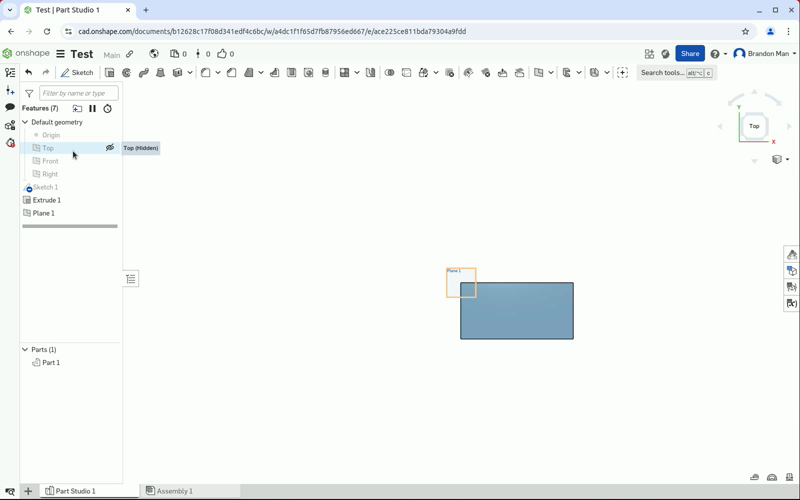
key(shift+s)
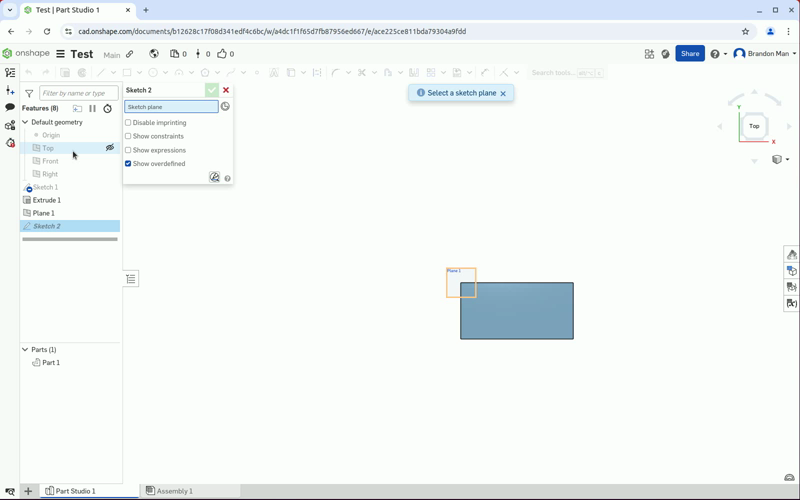
mouse_move(73, 215)
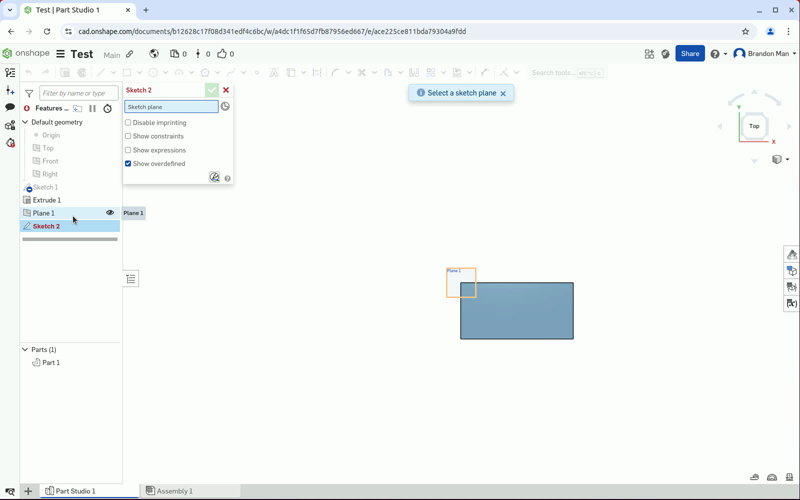
click(73, 215)
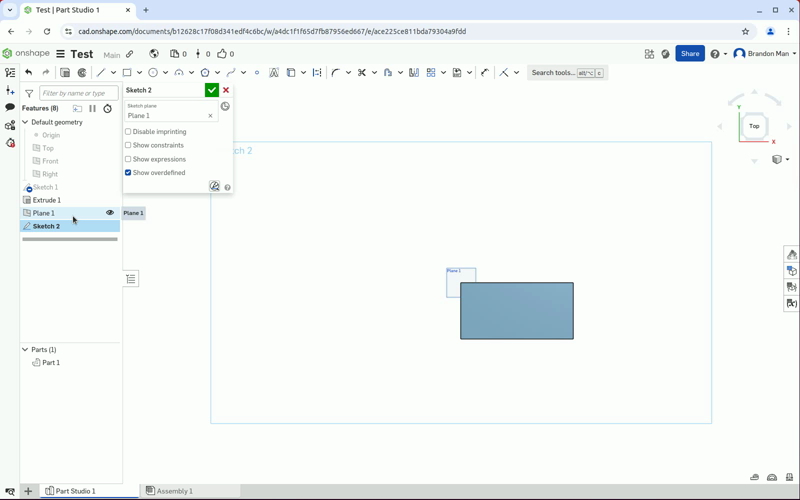
mouse_move(73, 352)
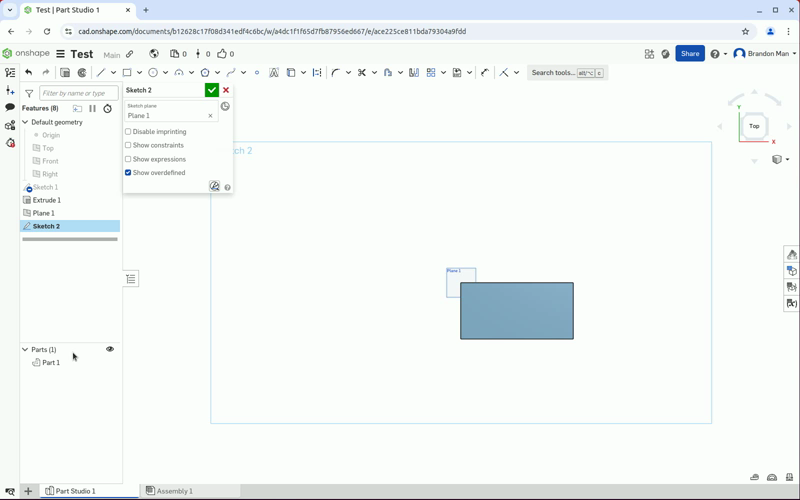
key(y)
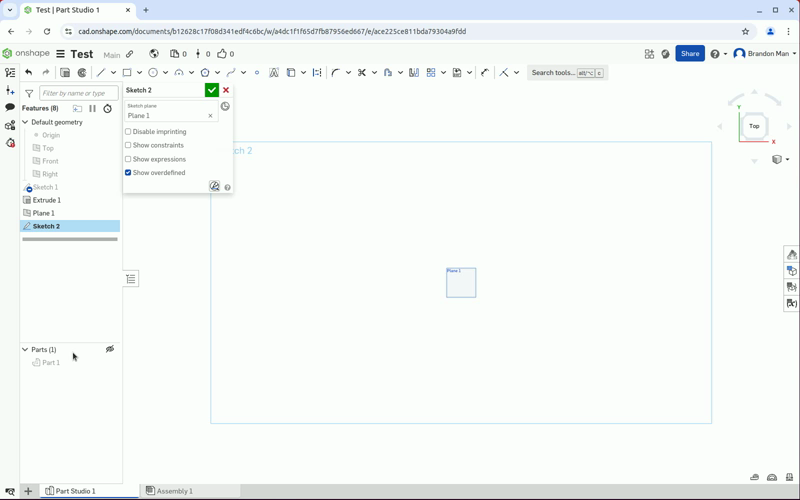
key(c)
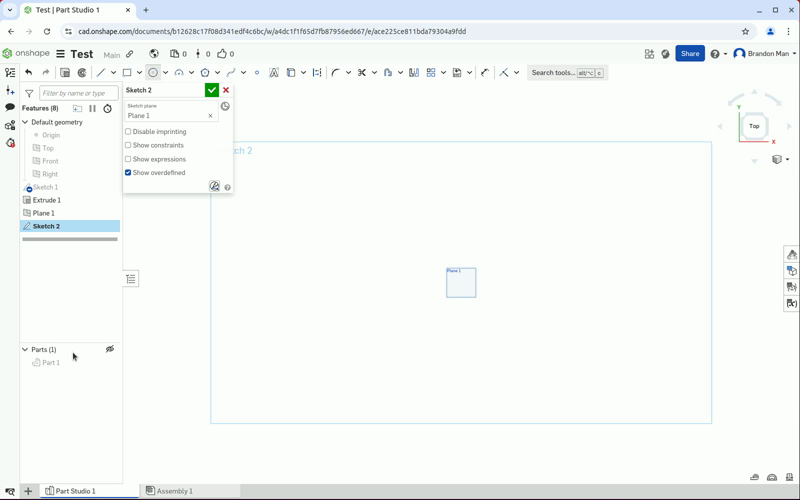
key_down(shift)
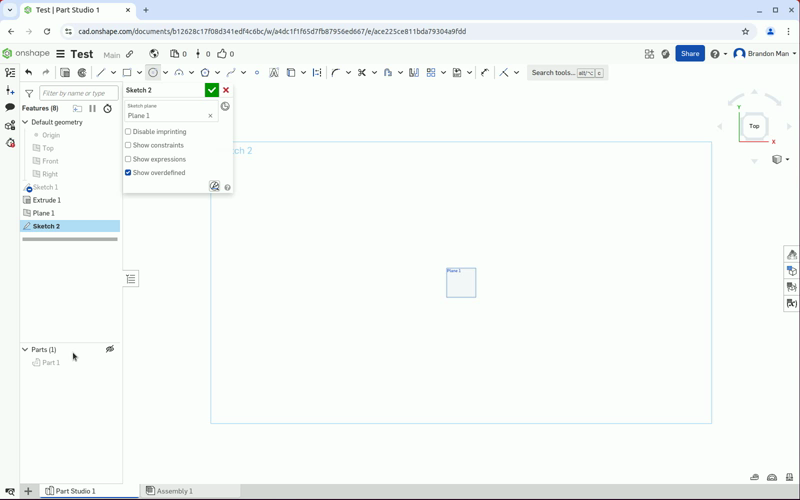
mouse_move(540, 311)
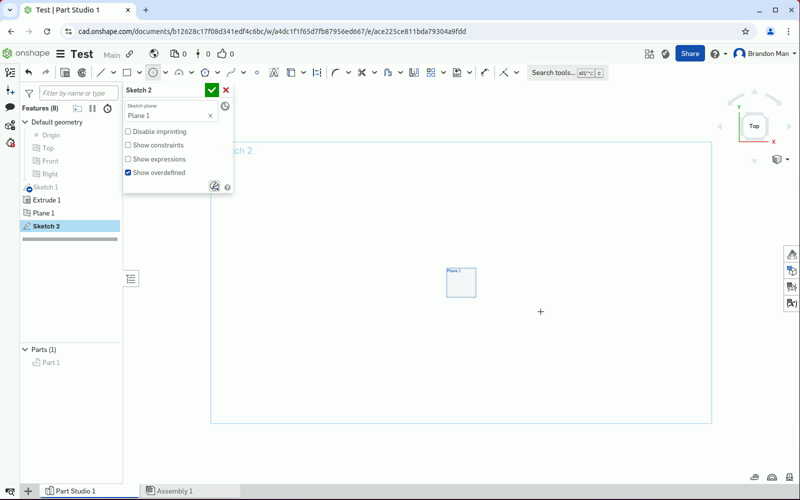
click(540, 311)
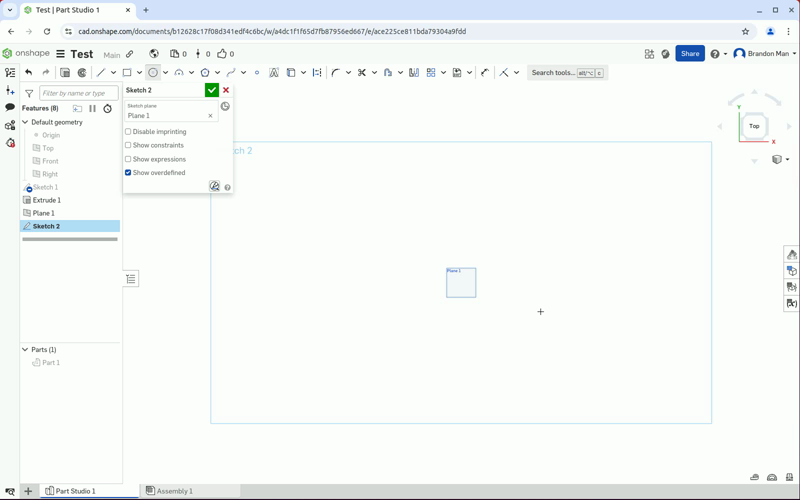
key_up(shift)
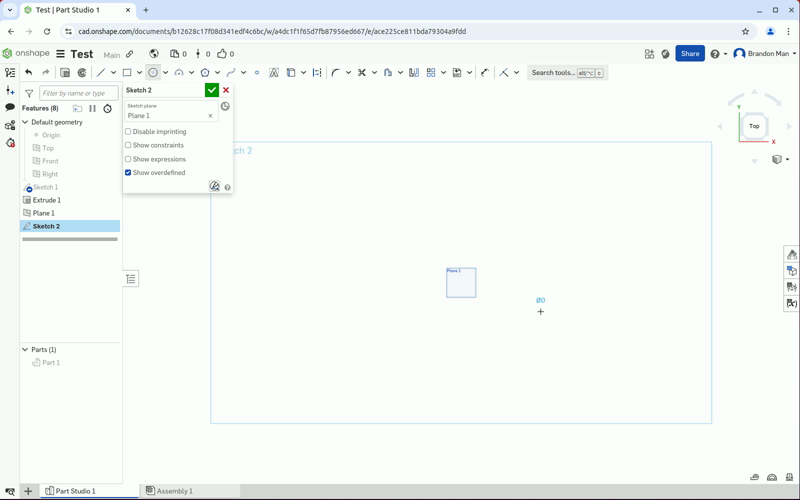
mouse_move(558, 311)
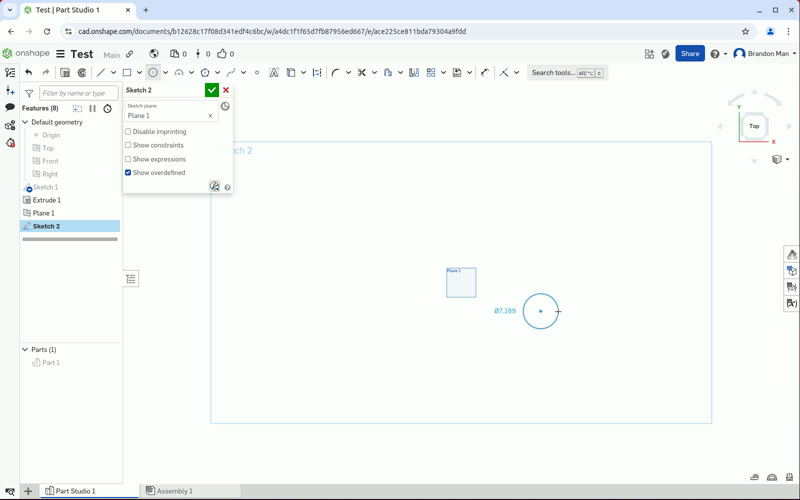
click(558, 311)
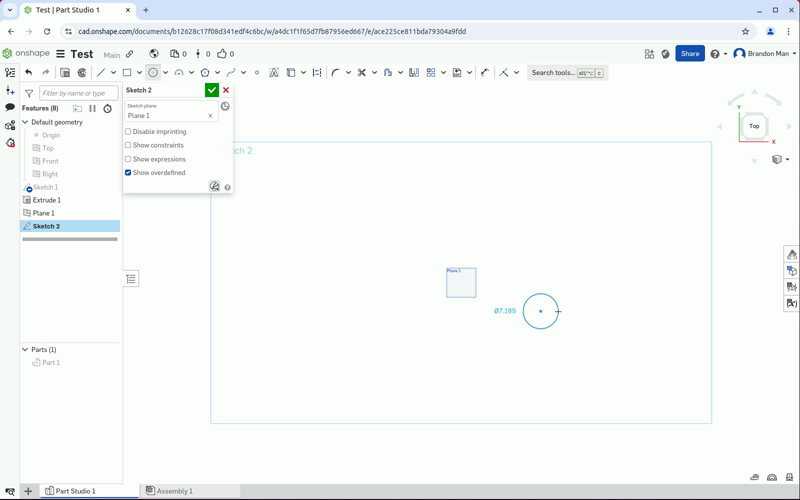
key(esc)
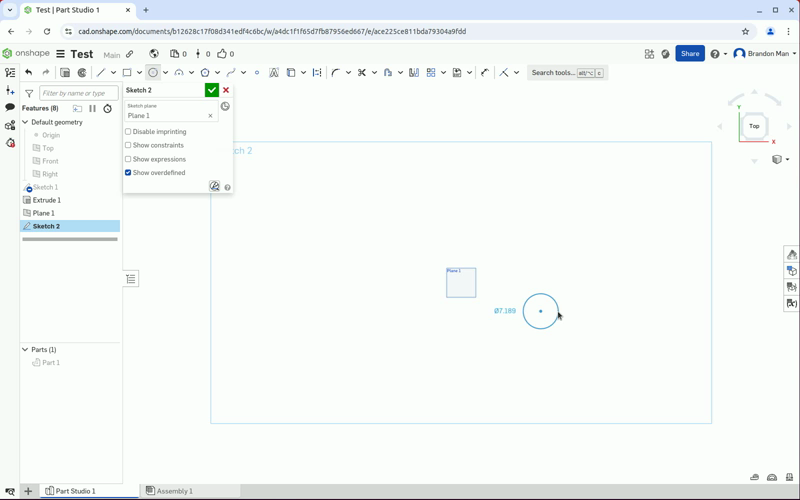
key(c)
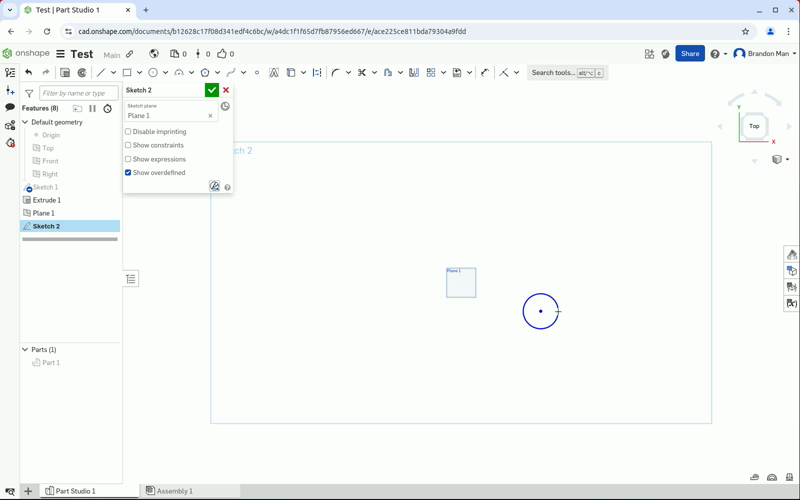
key_down(shift)
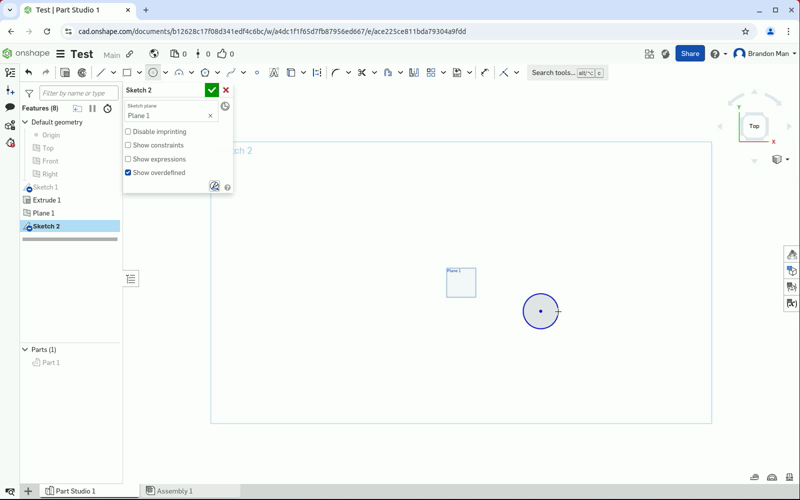
mouse_move(540, 311)
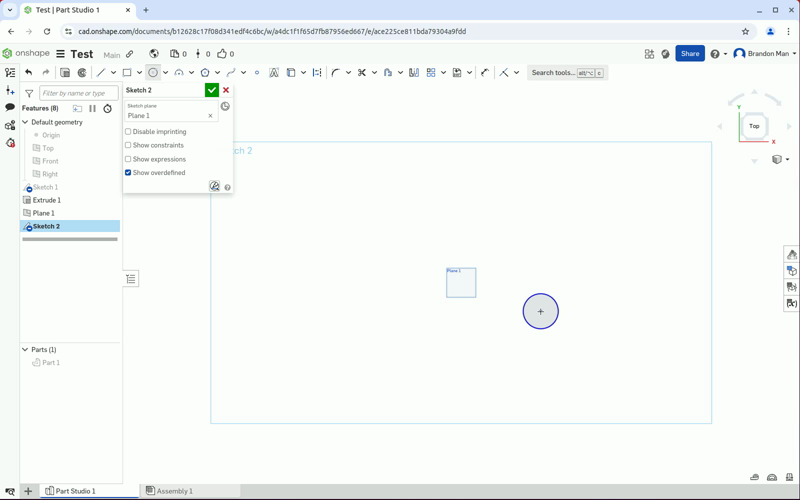
click(540, 311)
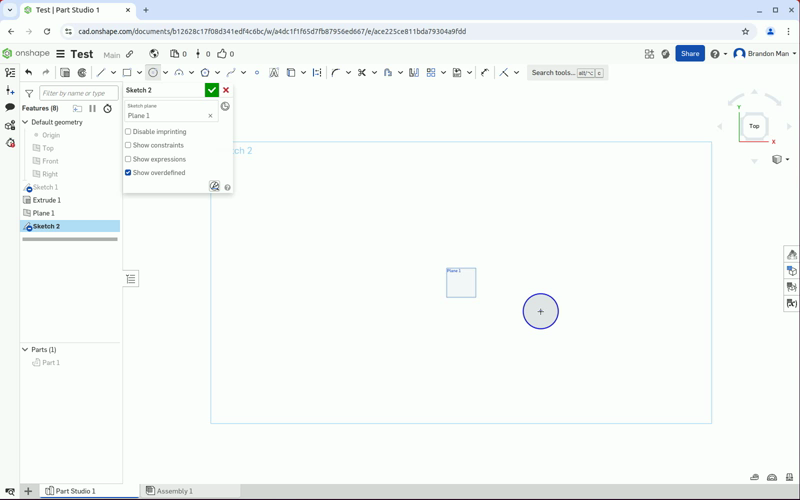
key_up(shift)
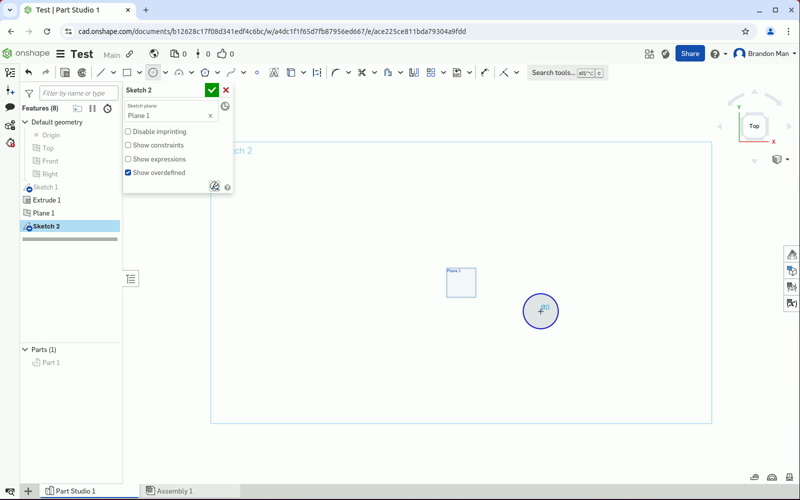
mouse_move(552, 311)
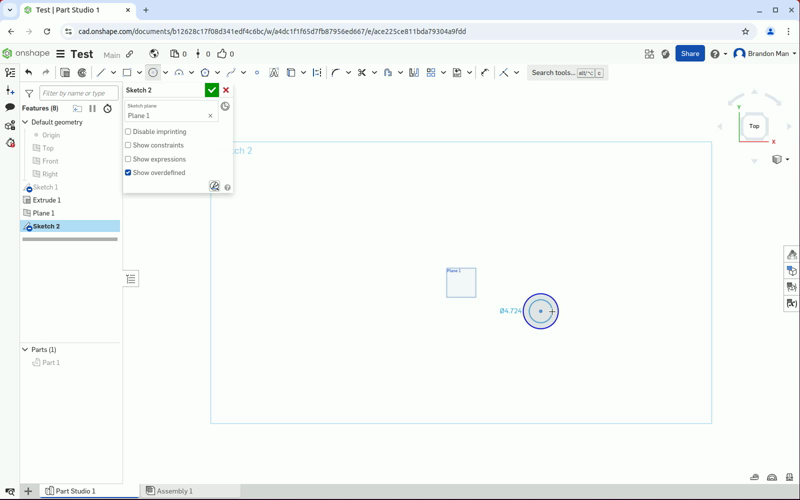
click(552, 311)
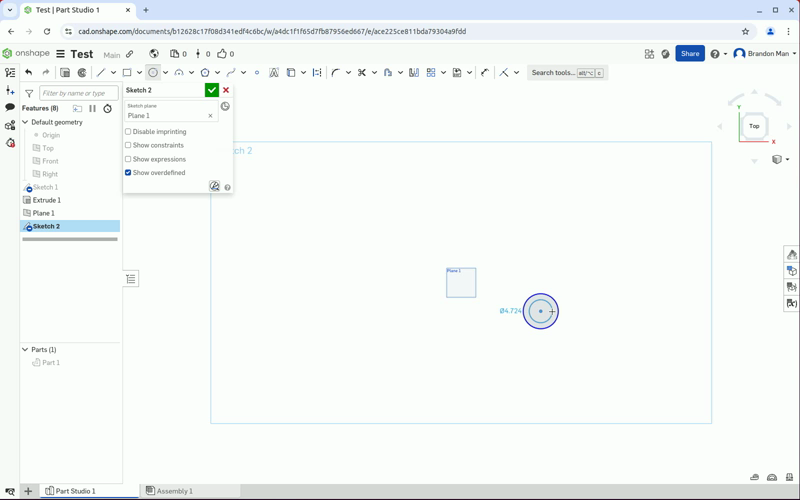
key(esc)
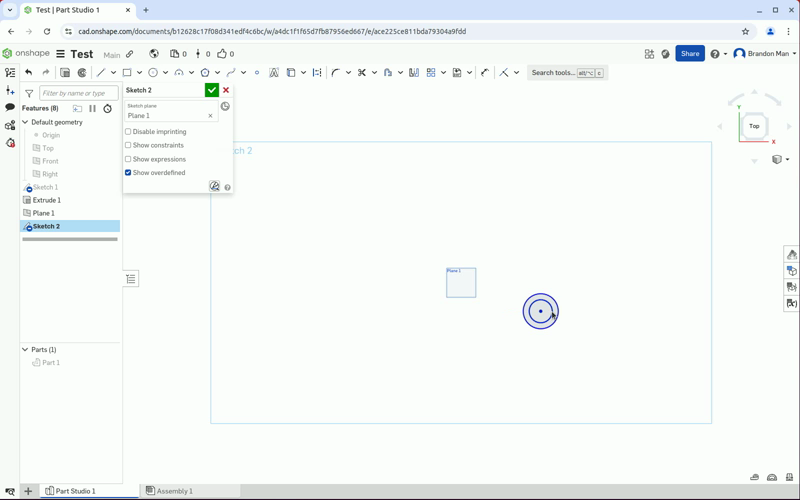
mouse_move(544, 297)
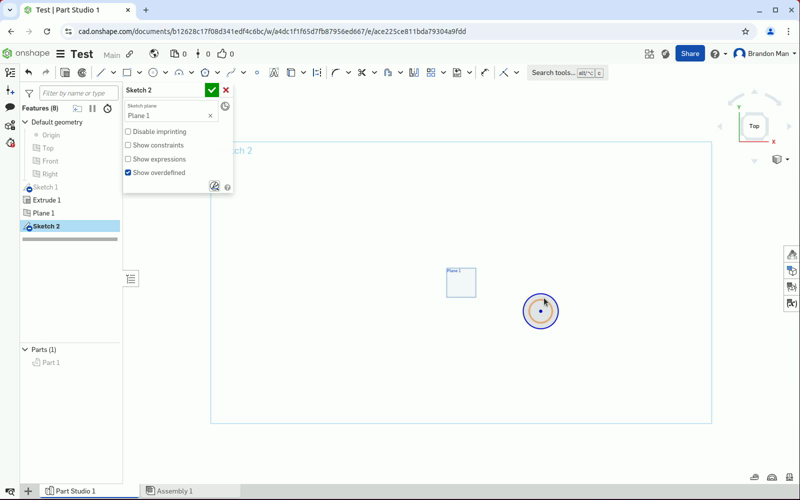
scroll(6)
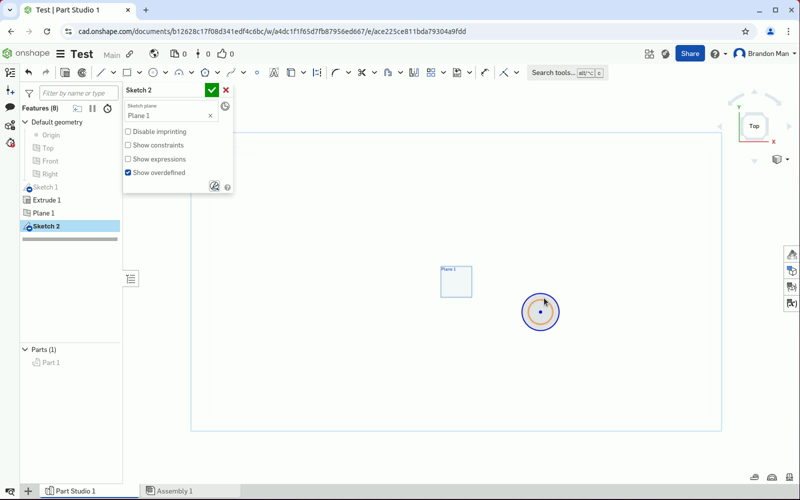
scroll(6)
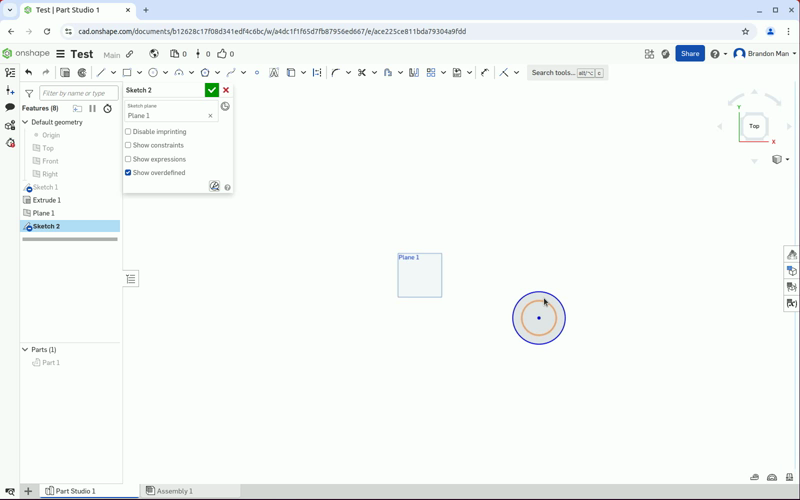
scroll(6)
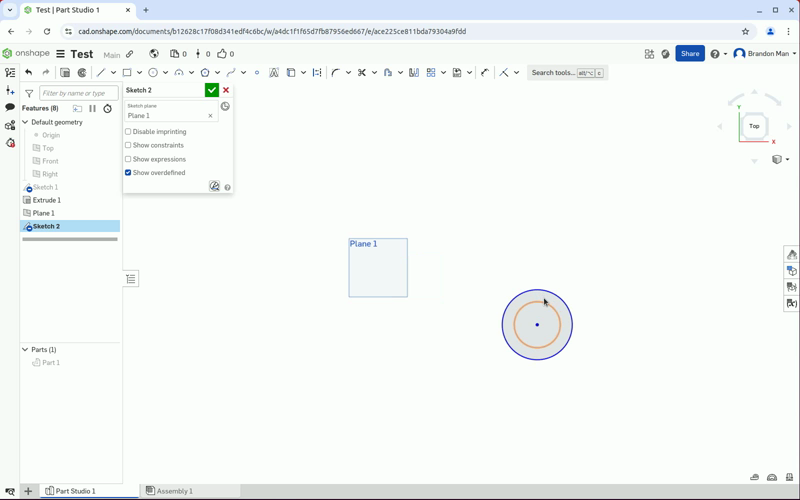
scroll(6)
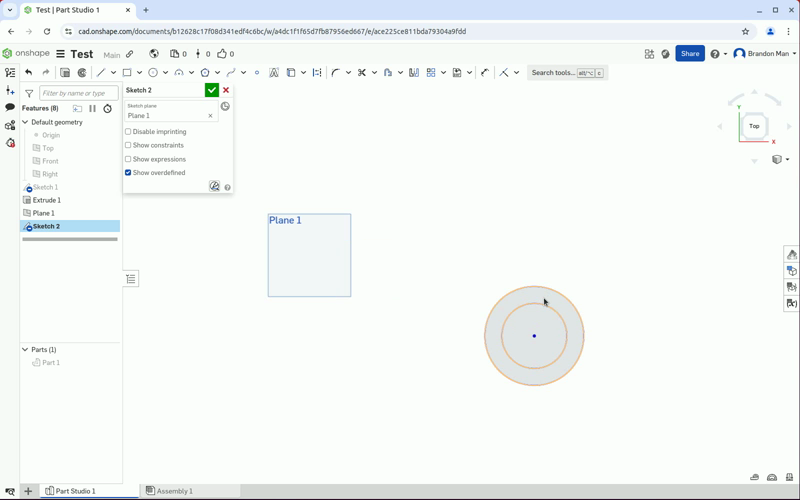
scroll(6)
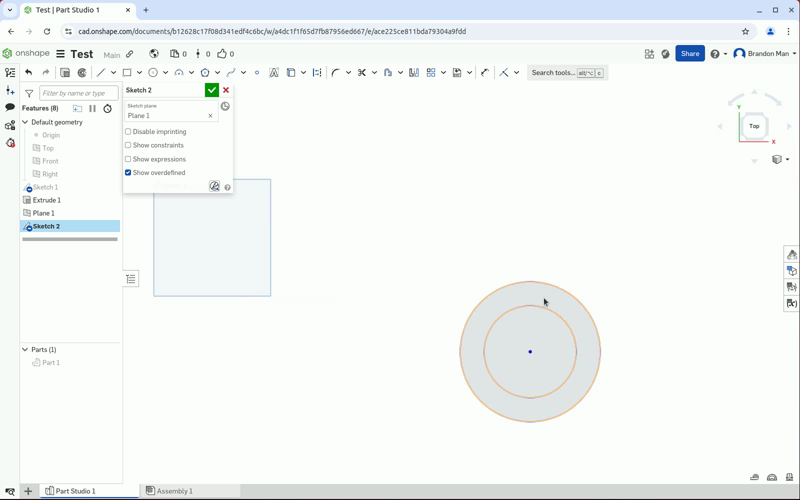
scroll(6)
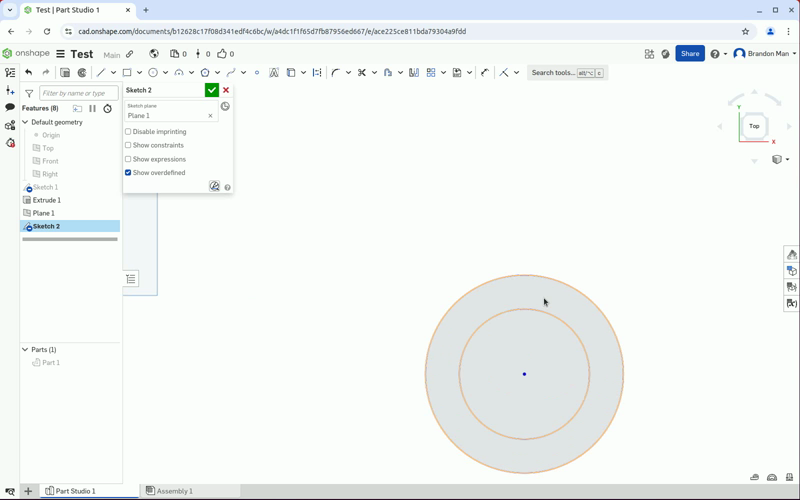
scroll(6)
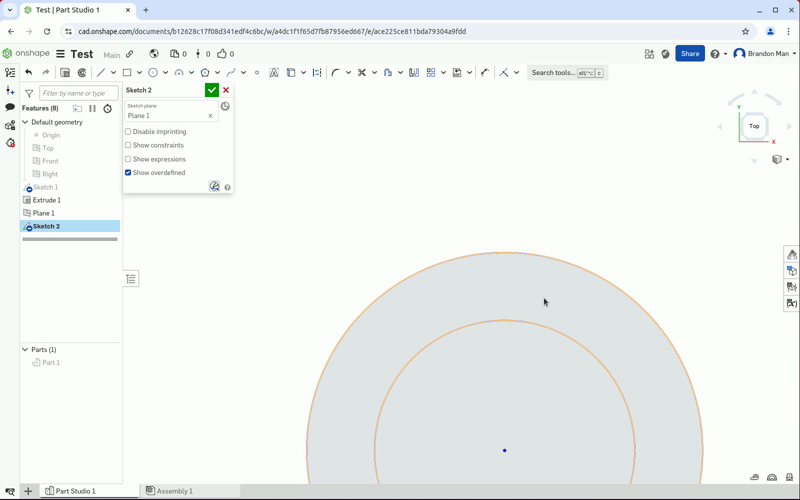
click(544, 297)
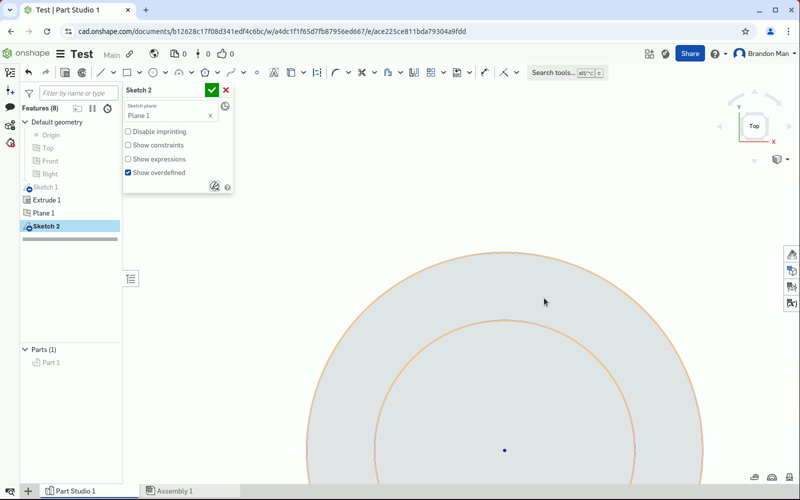
scroll(-6)
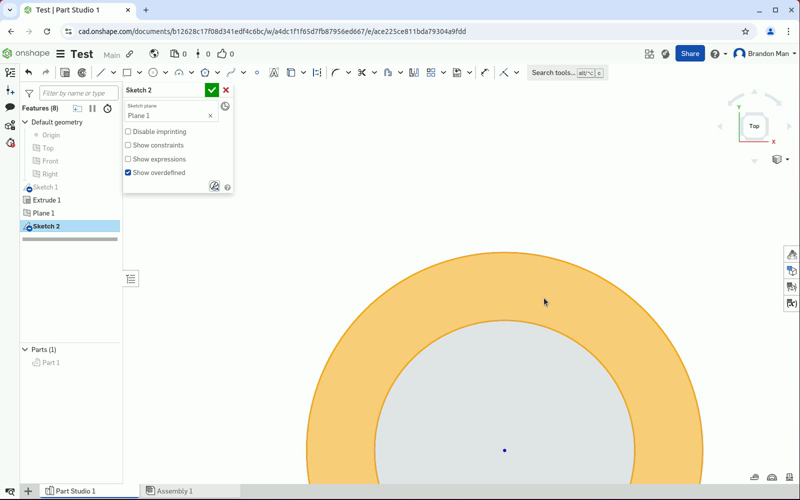
scroll(-6)
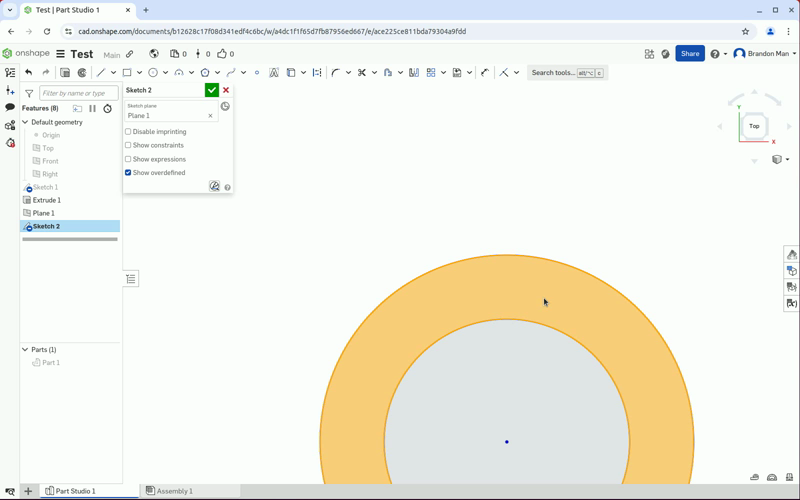
scroll(-6)
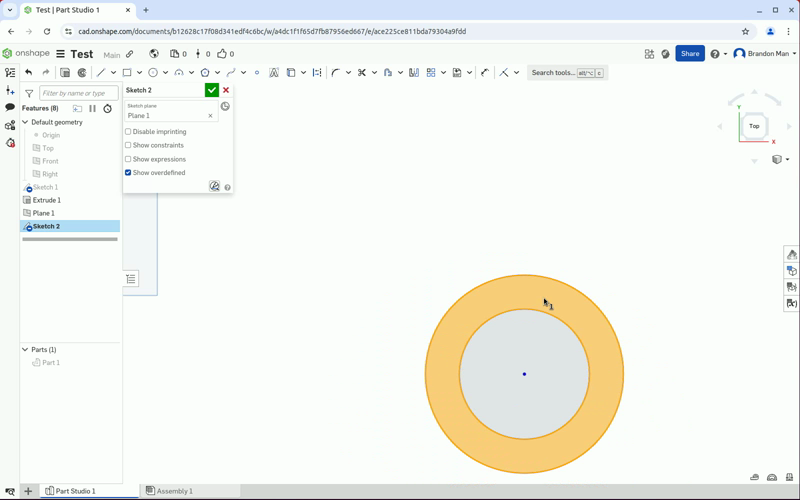
scroll(-6)
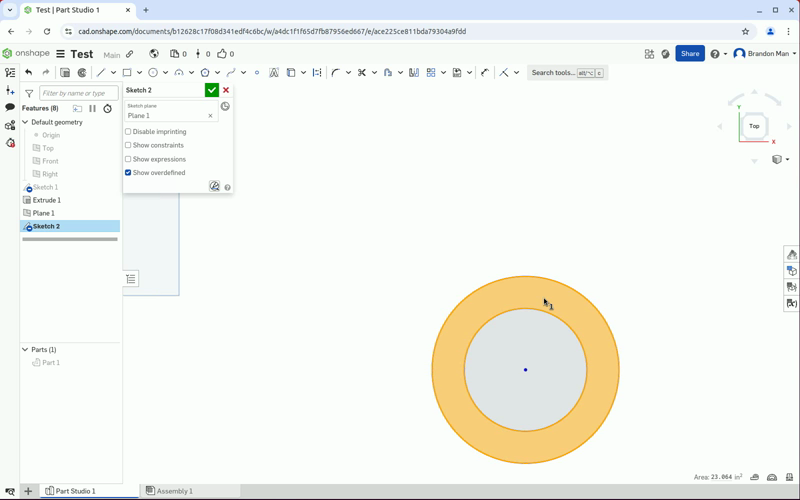
scroll(-6)
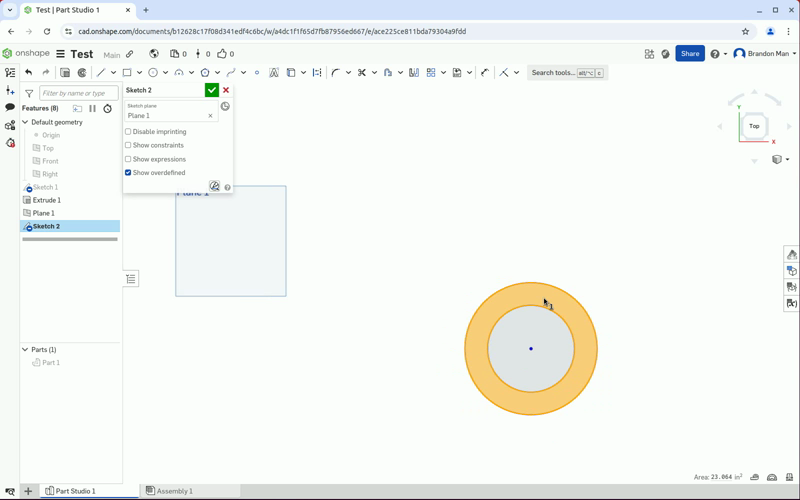
scroll(-6)
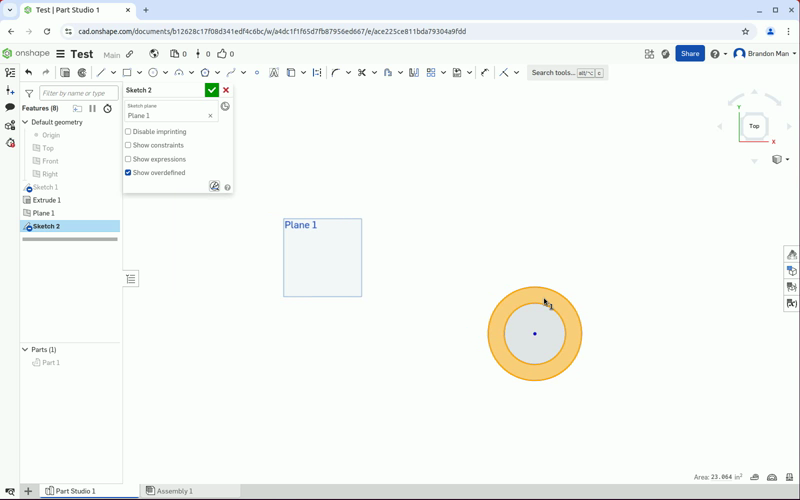
scroll(-6)
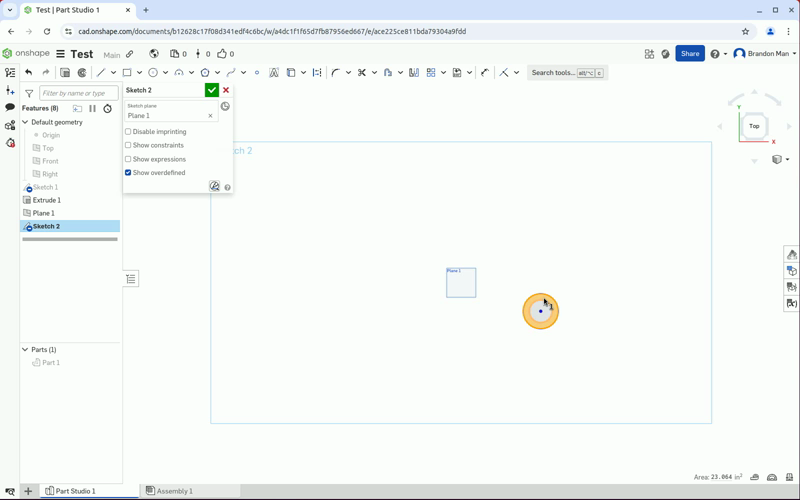
mouse_move(73, 352)
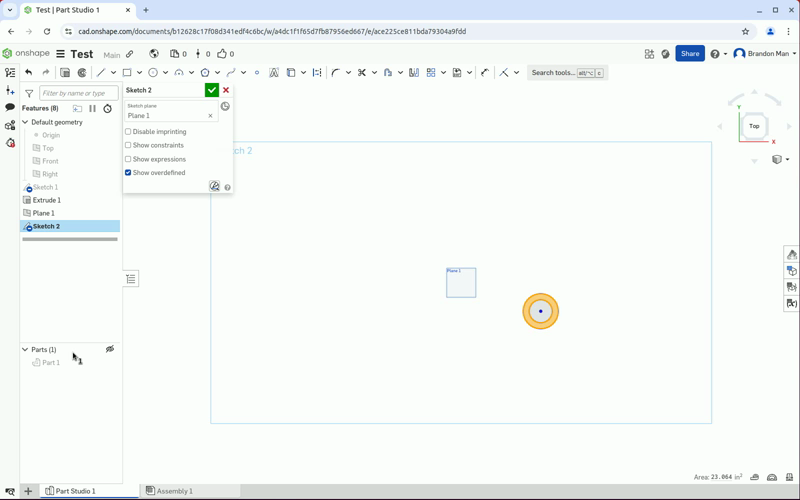
key(shift+y)
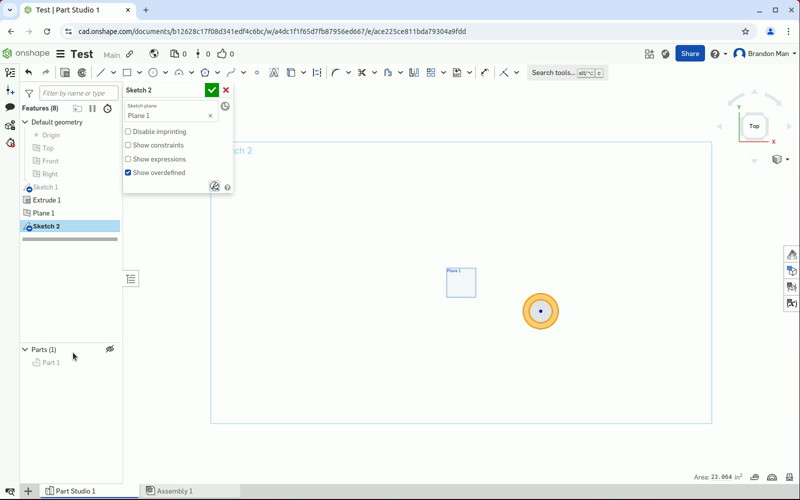
key(shift+e)
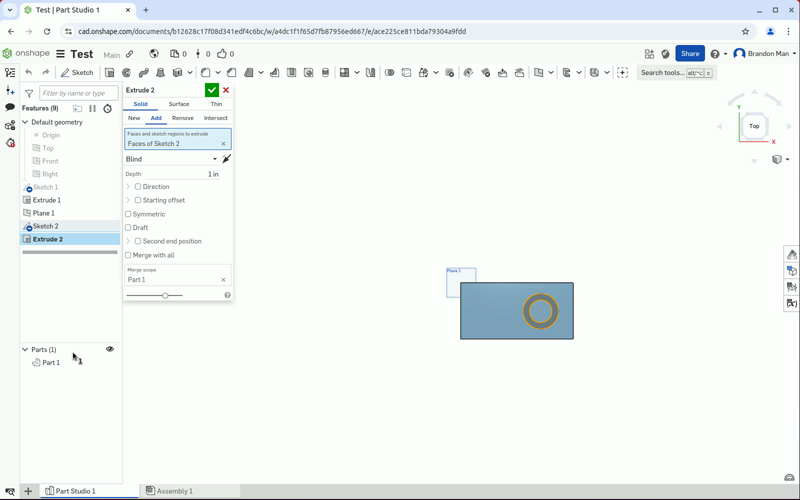
mouse_move(143, 106)
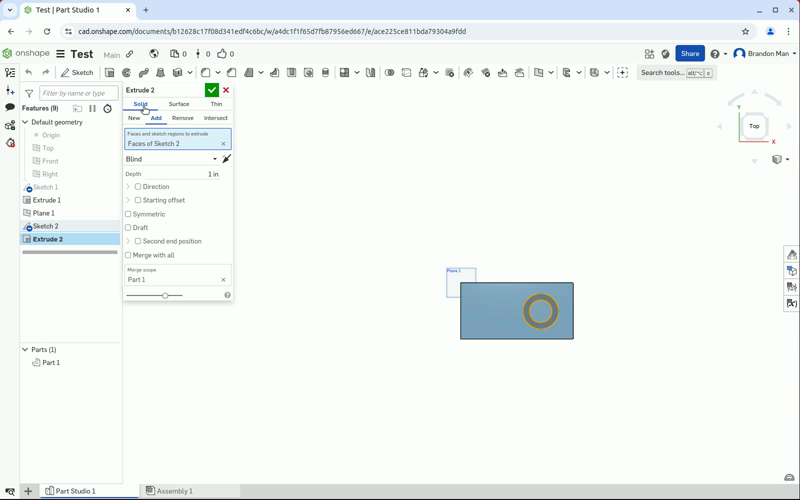
click(143, 106)
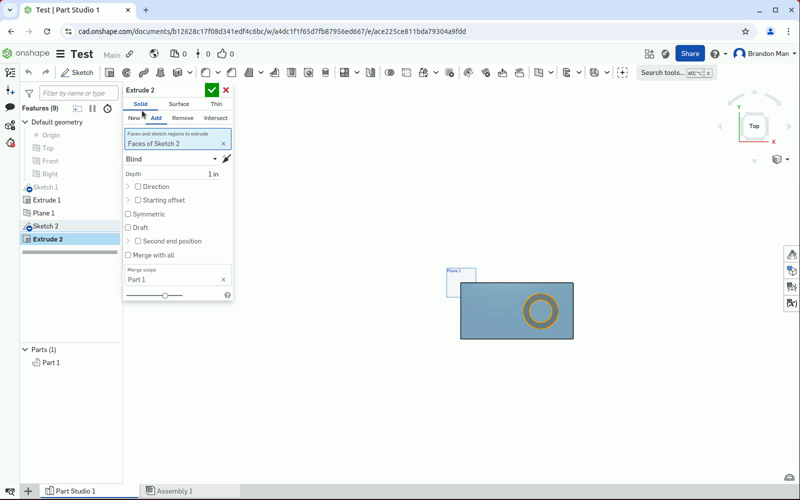
mouse_move(137, 120)
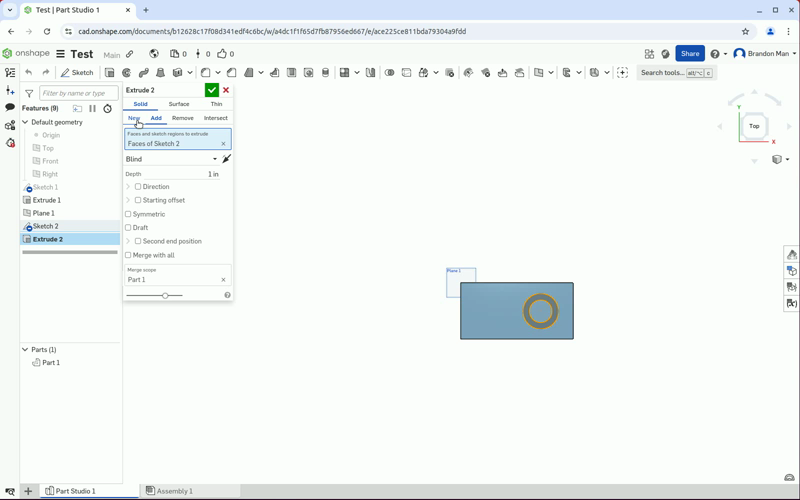
click(137, 120)
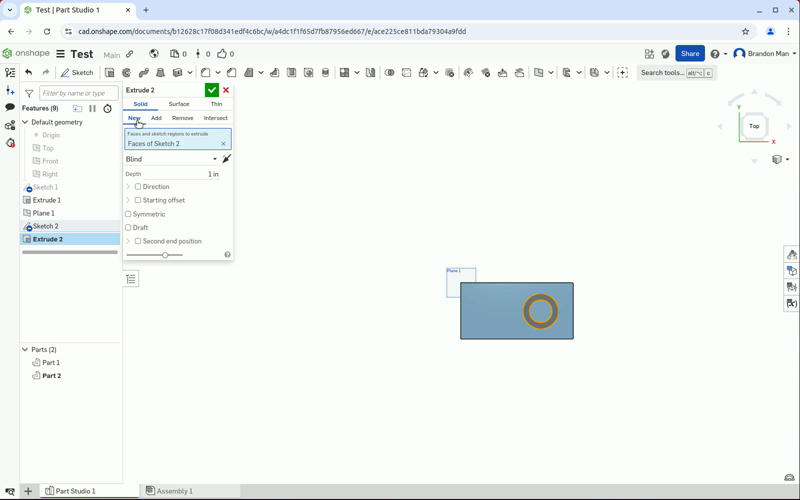
key(tab, 4)
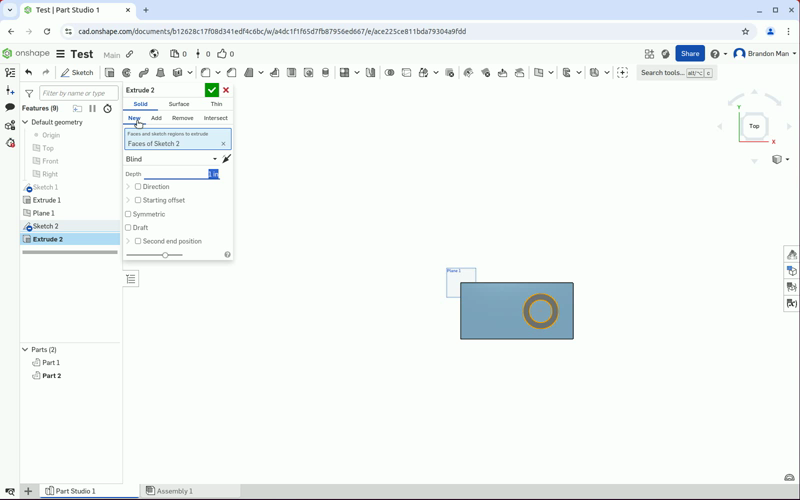
text(3.37)
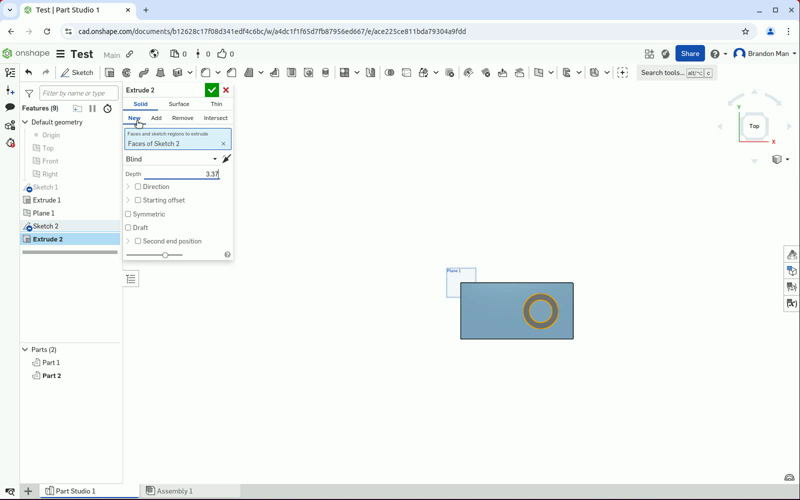
key(enter)
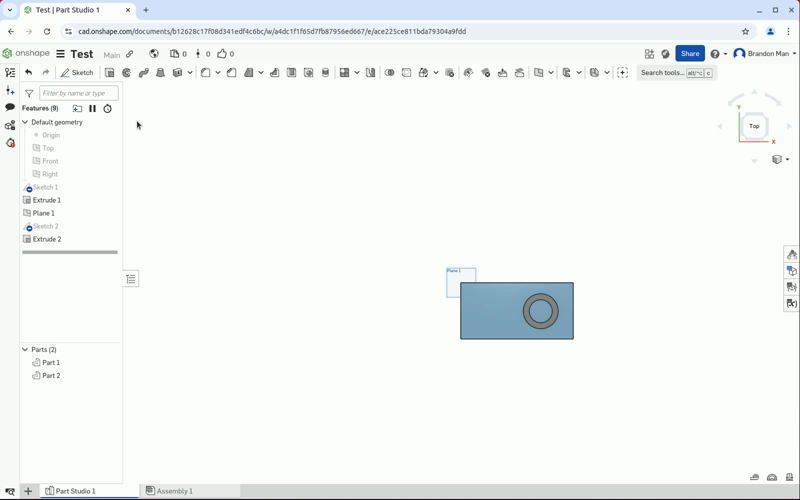
key(shift+h)
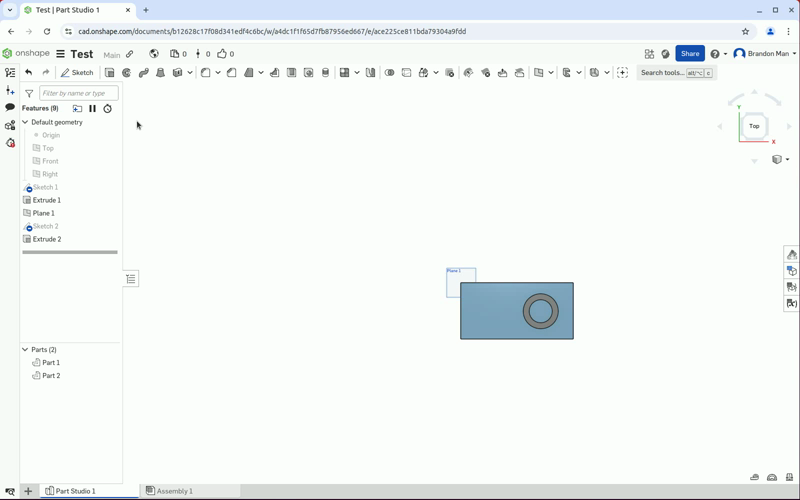
key(shift+h)
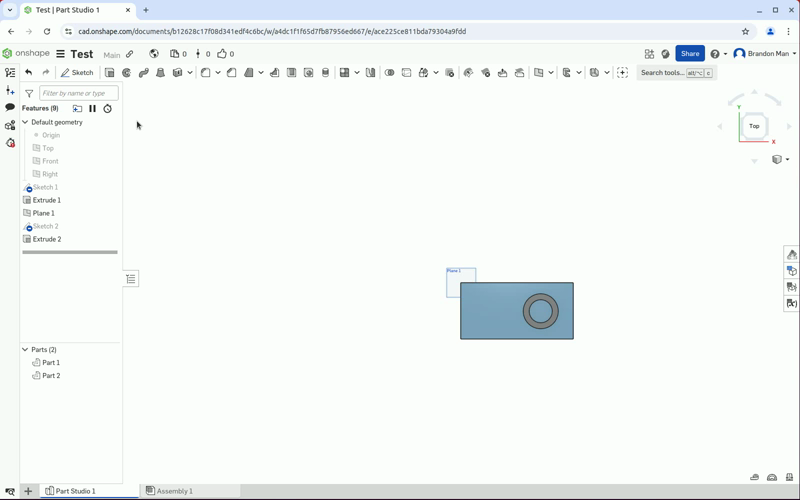
mouse_move(73, 189)
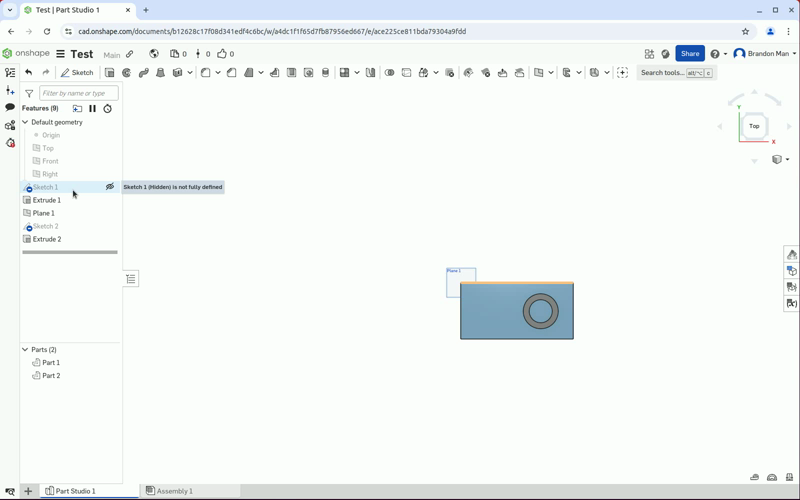
click(73, 189)
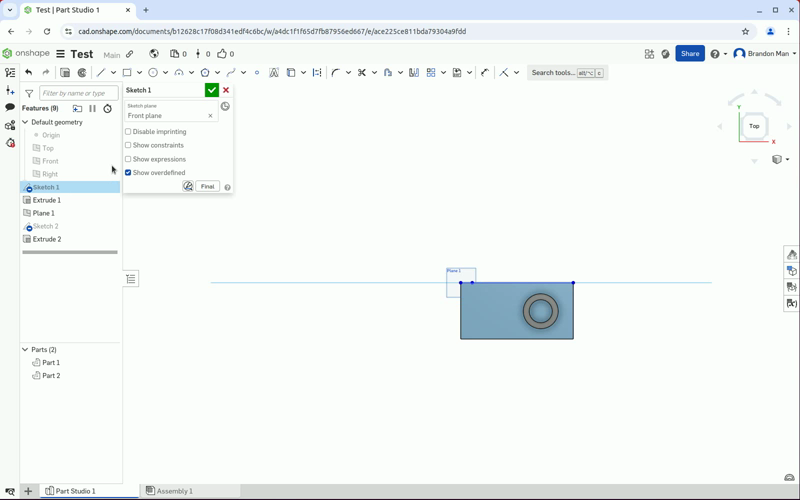
mouse_move(229, 92)
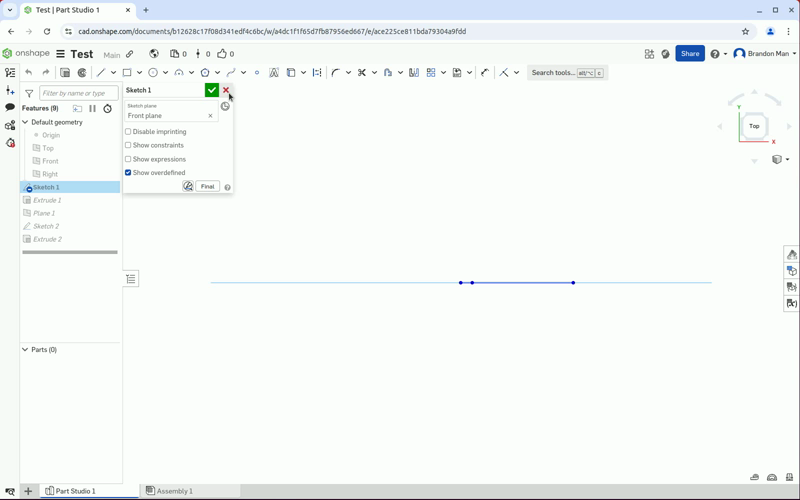
click(229, 92)
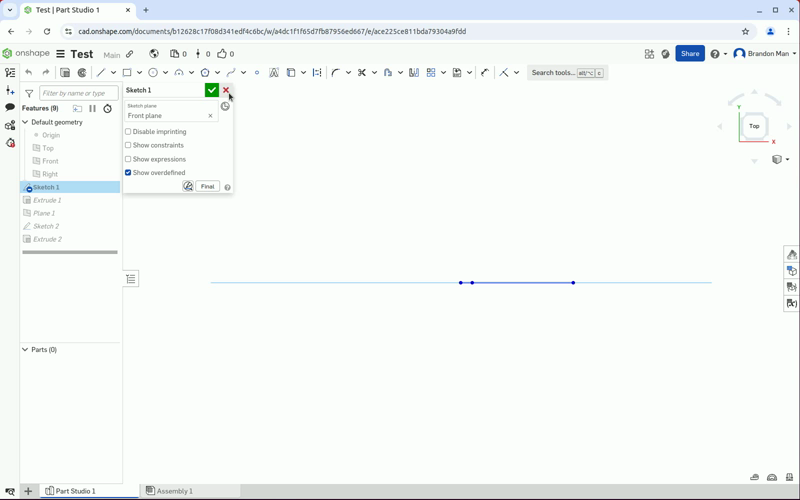
key(shift+s)
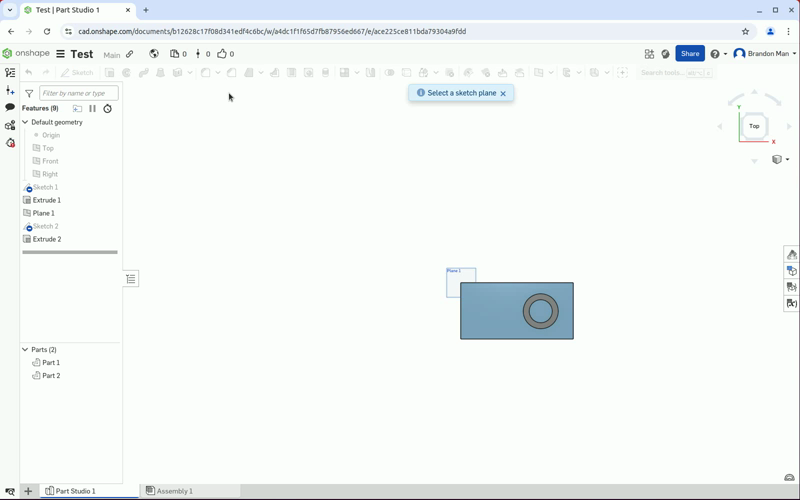
mouse_move(73, 215)
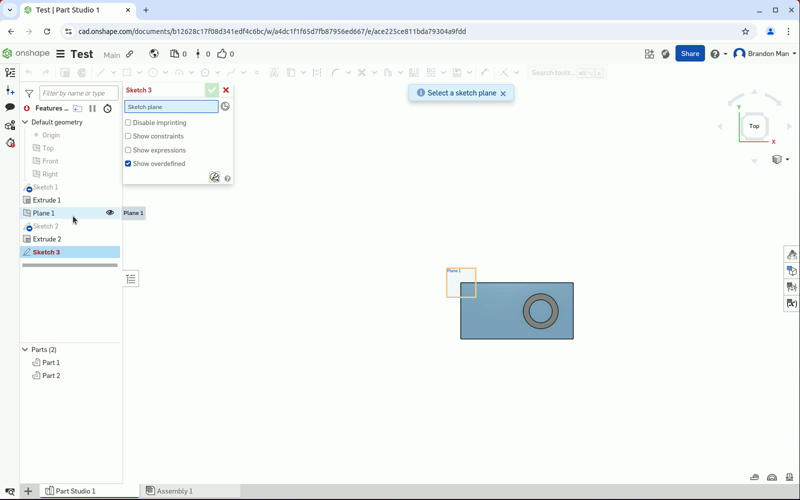
click(73, 215)
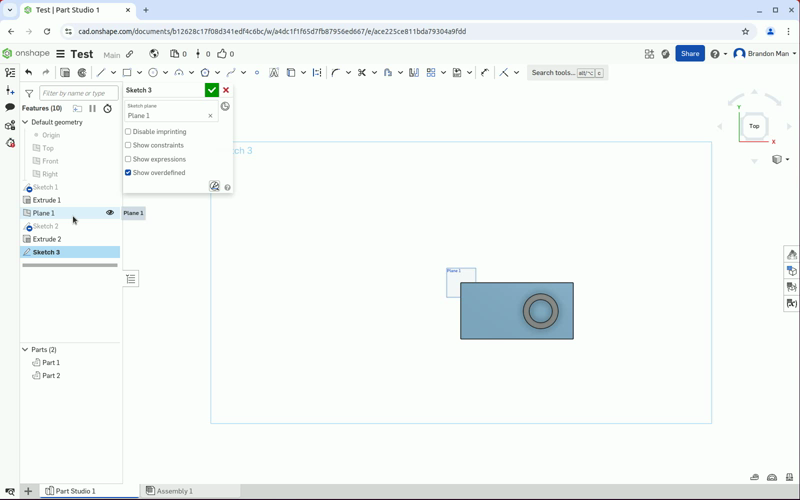
mouse_move(73, 352)
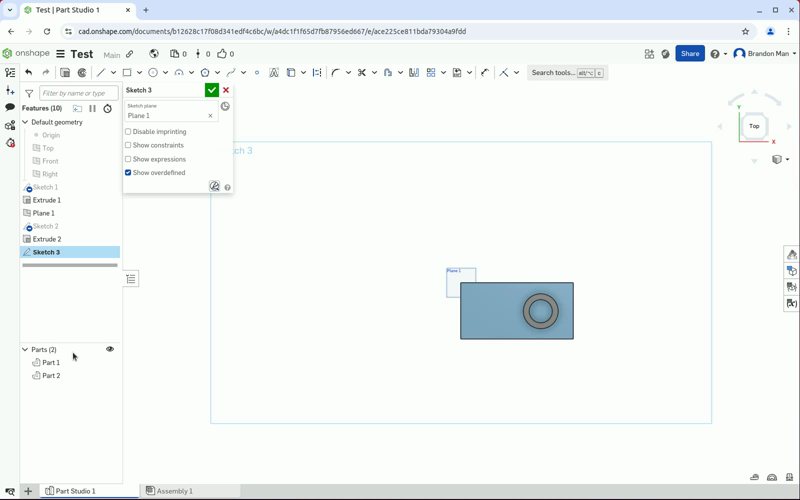
key(y)
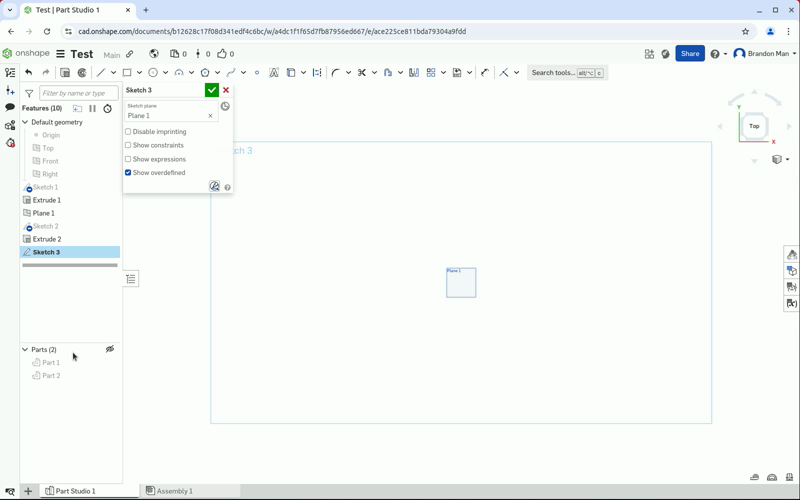
key(c)
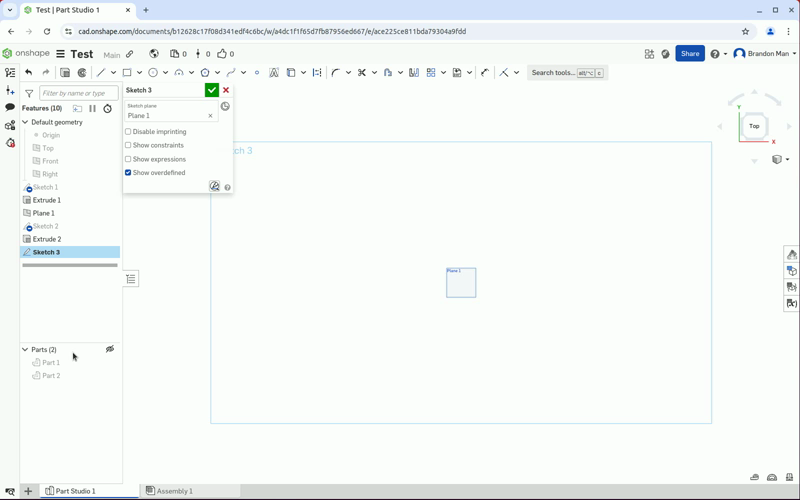
key_down(shift)
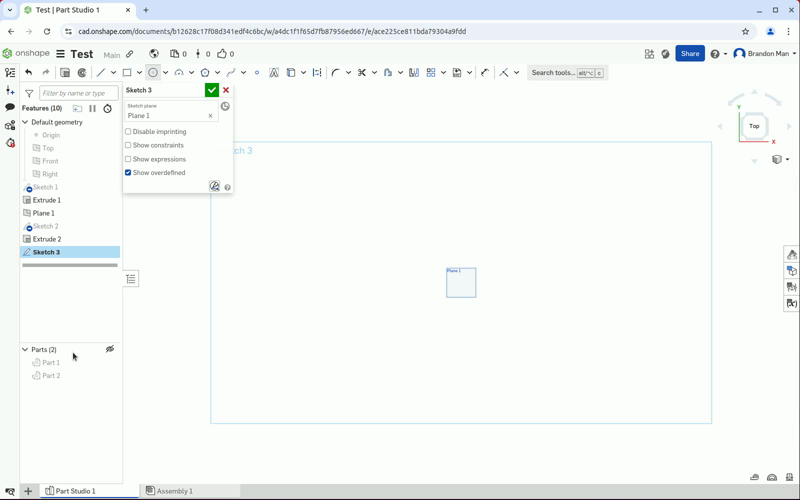
mouse_move(540, 311)
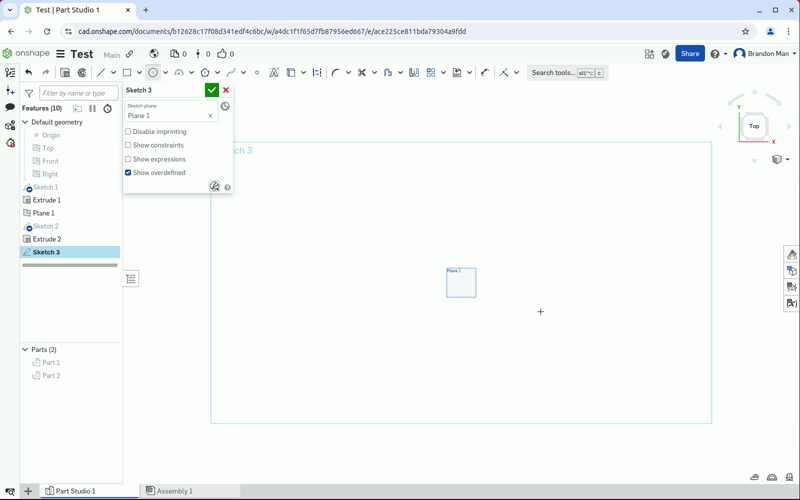
click(540, 311)
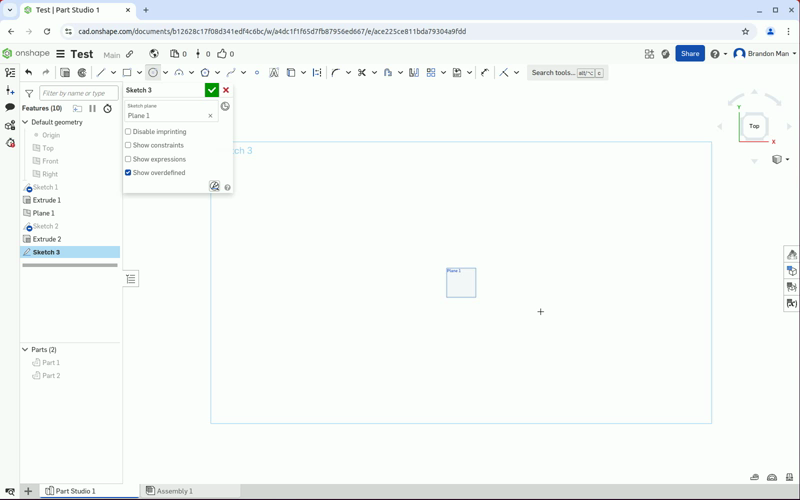
key_up(shift)
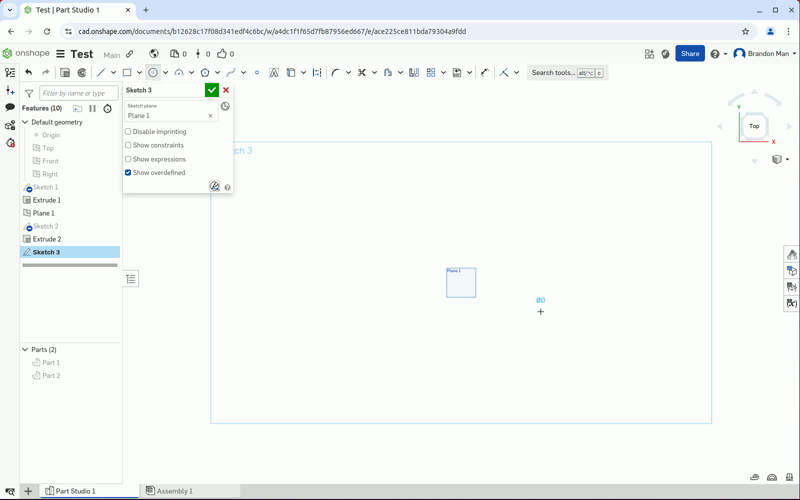
mouse_move(552, 311)
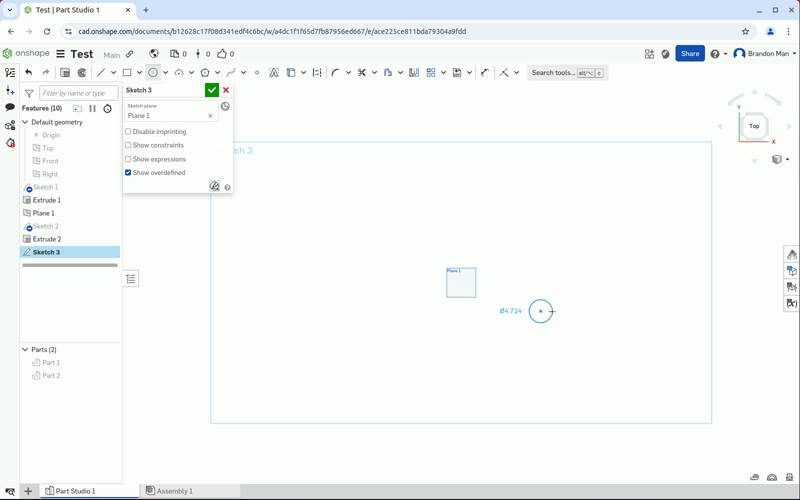
click(552, 311)
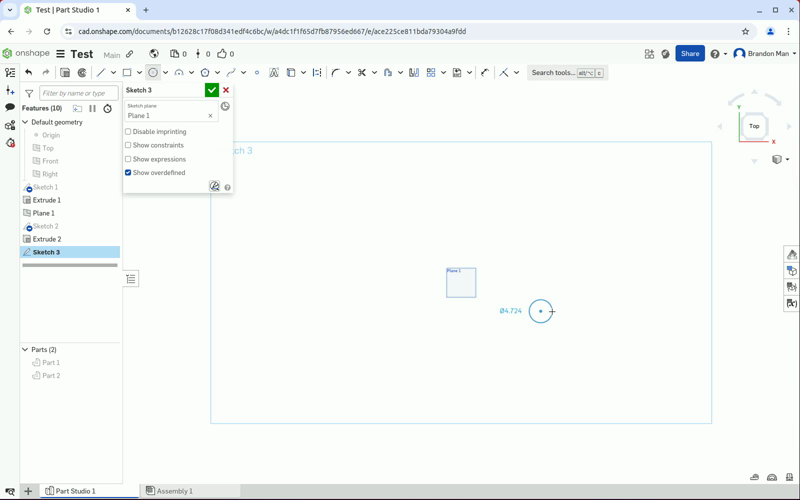
key(esc)
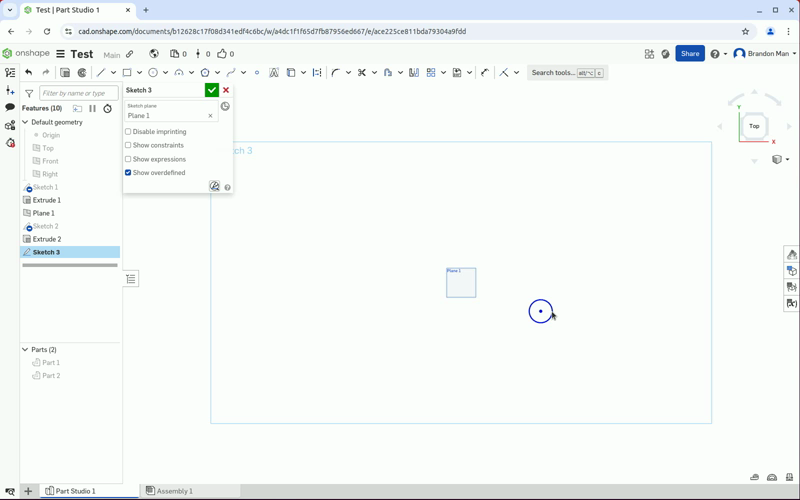
key(c)
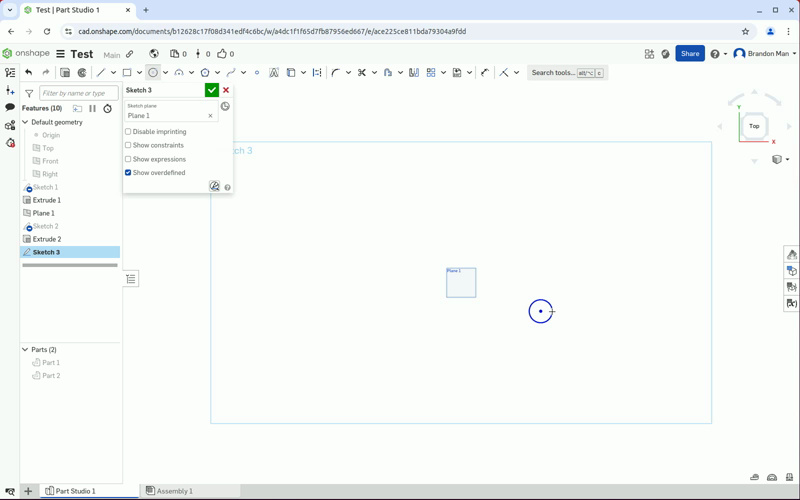
key_down(shift)
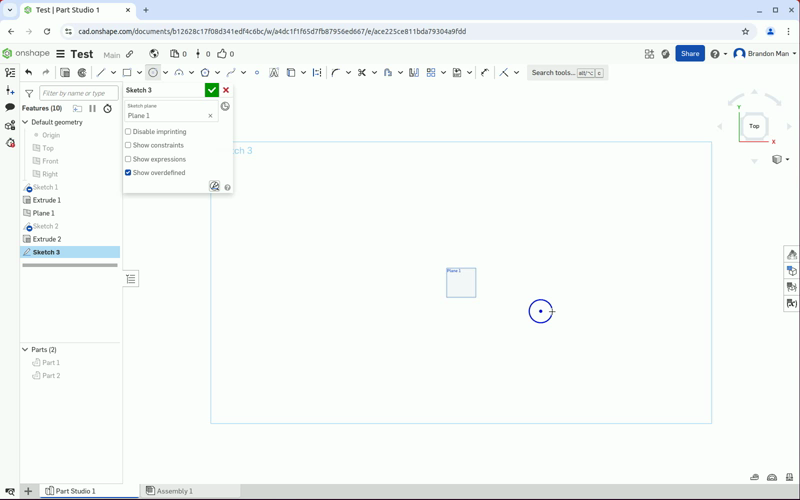
mouse_move(540, 311)
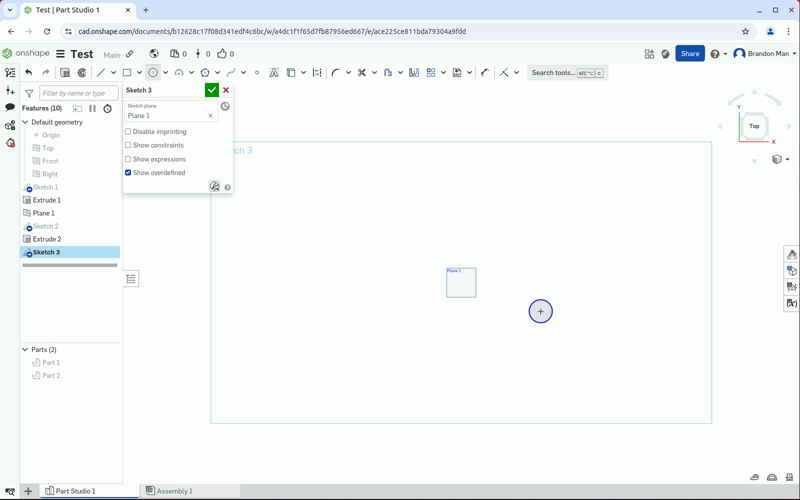
click(540, 311)
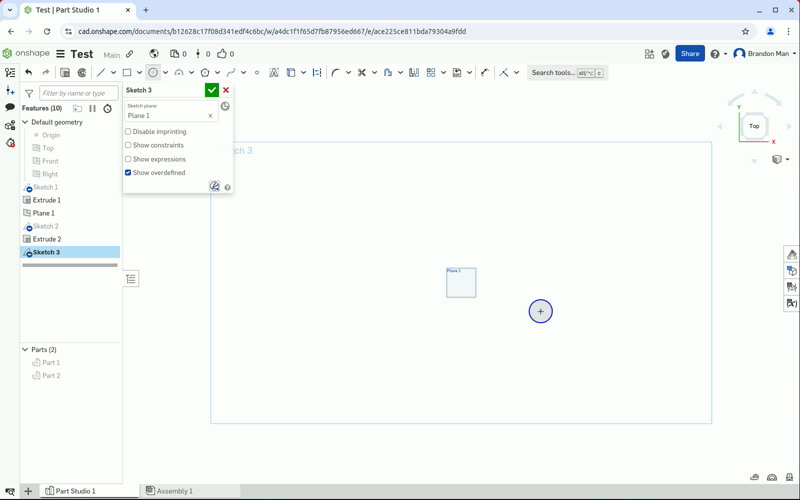
key_up(shift)
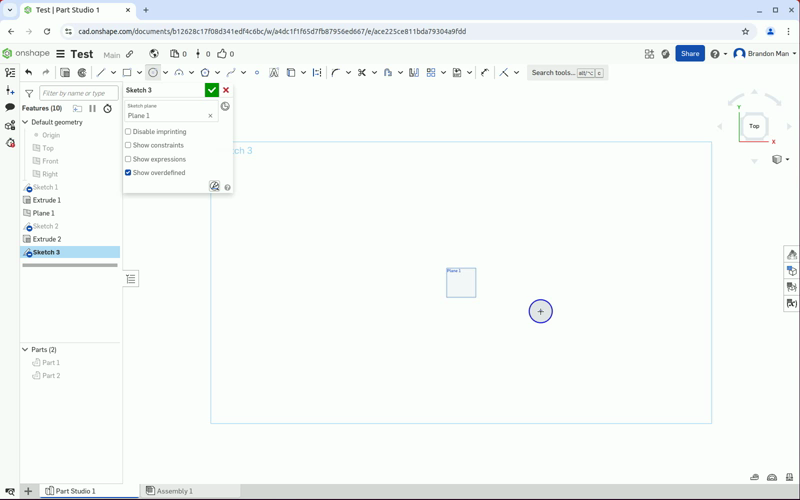
mouse_move(546, 311)
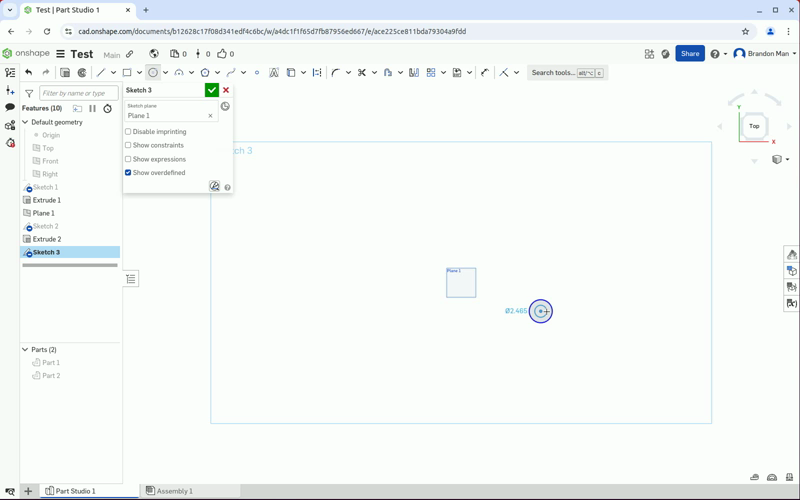
click(546, 311)
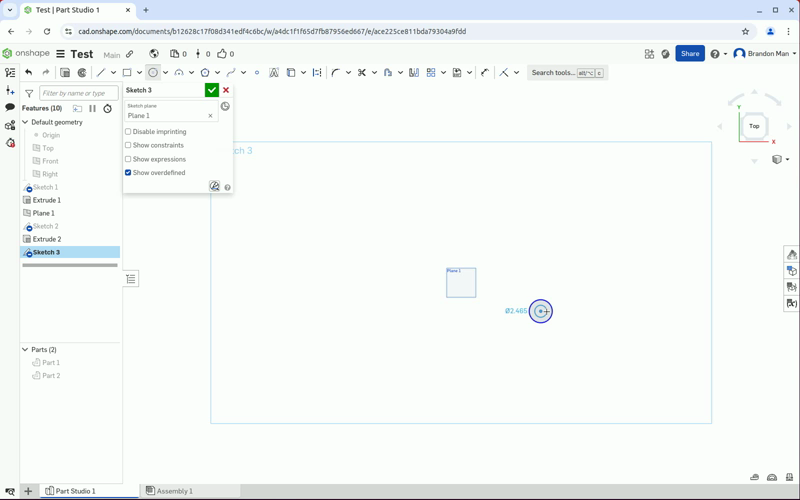
key(esc)
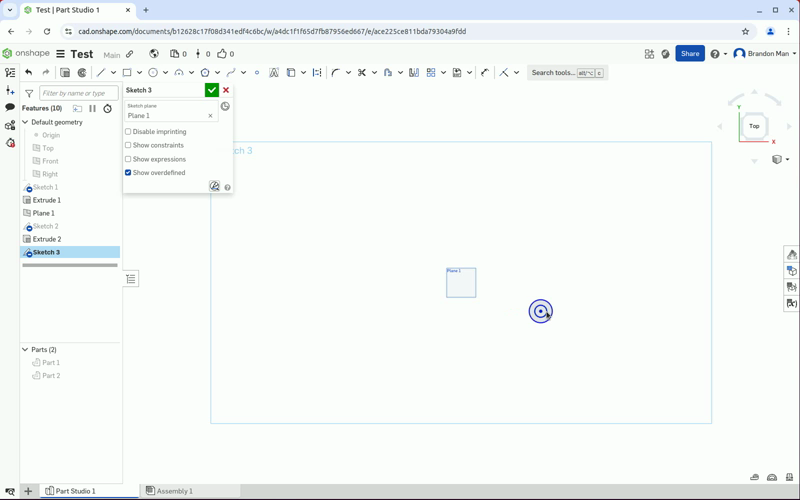
mouse_move(545, 320)
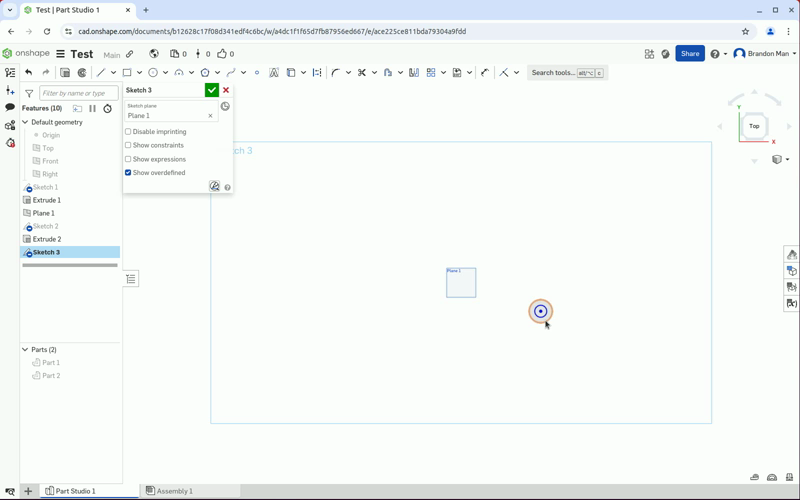
scroll(6)
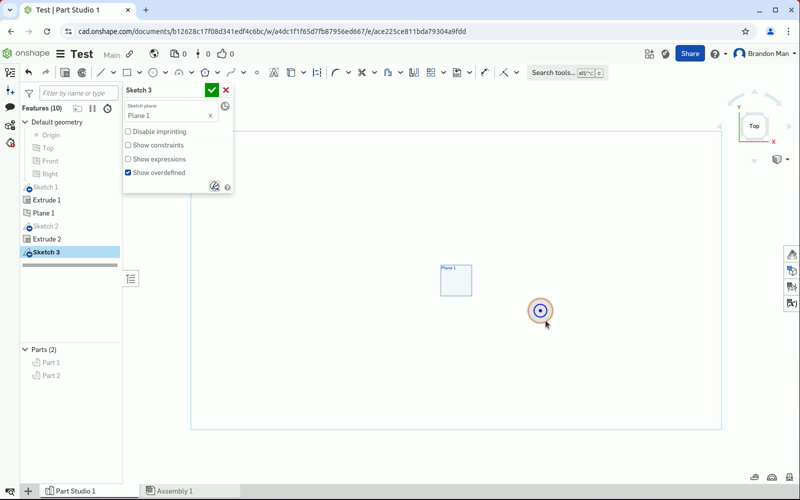
scroll(6)
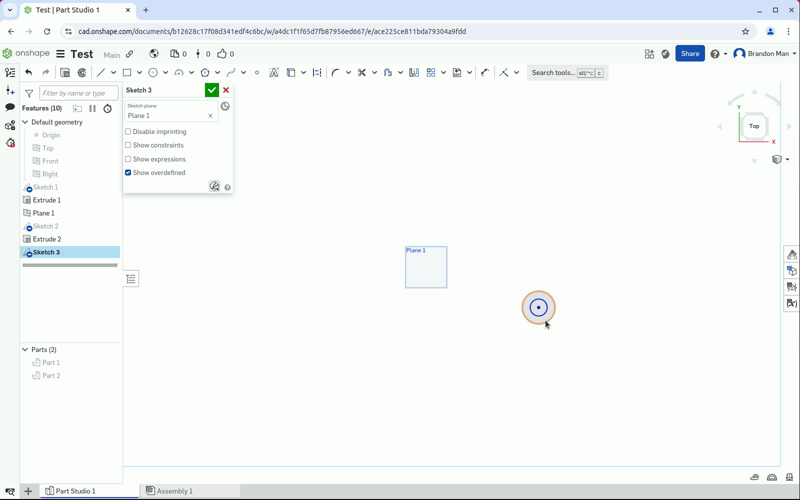
scroll(6)
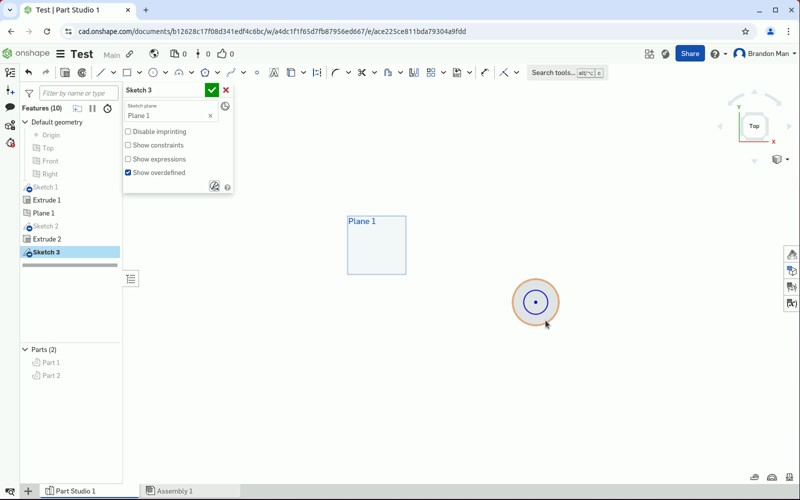
scroll(6)
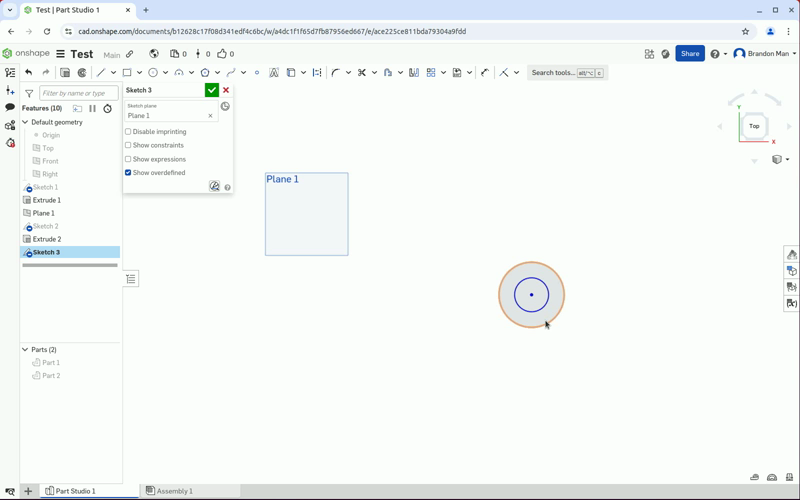
scroll(6)
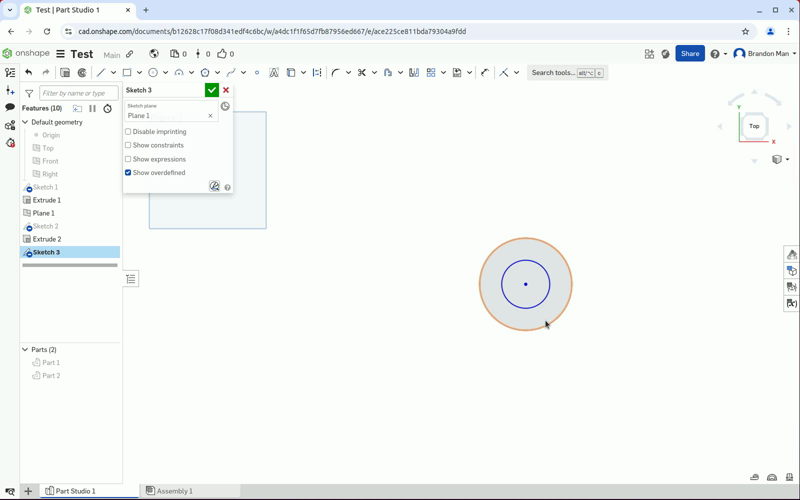
scroll(6)
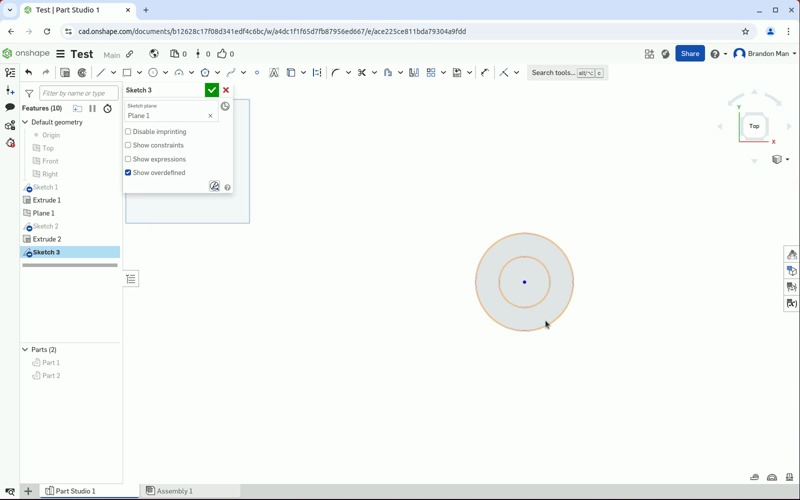
scroll(6)
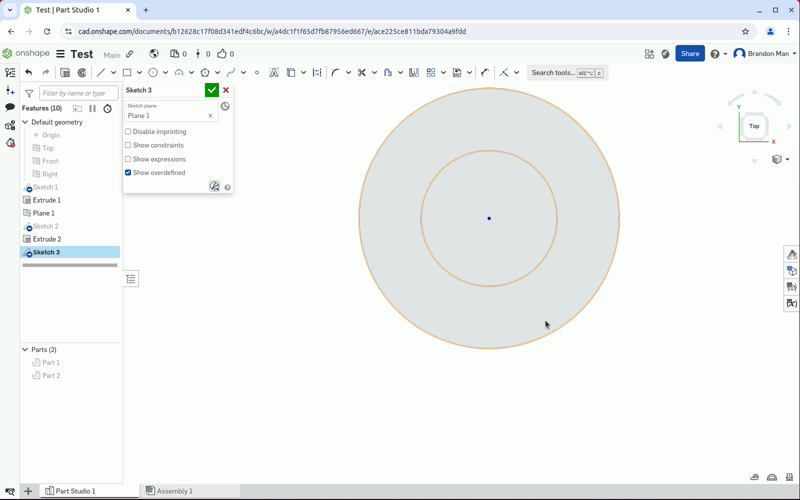
click(545, 320)
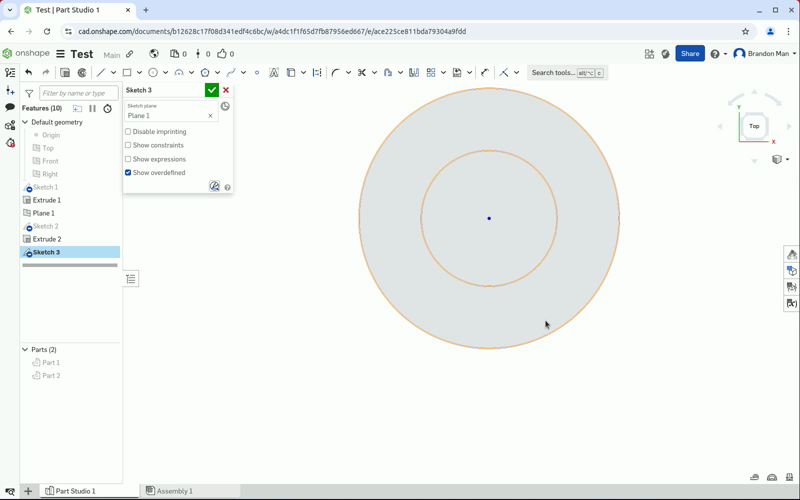
scroll(-6)
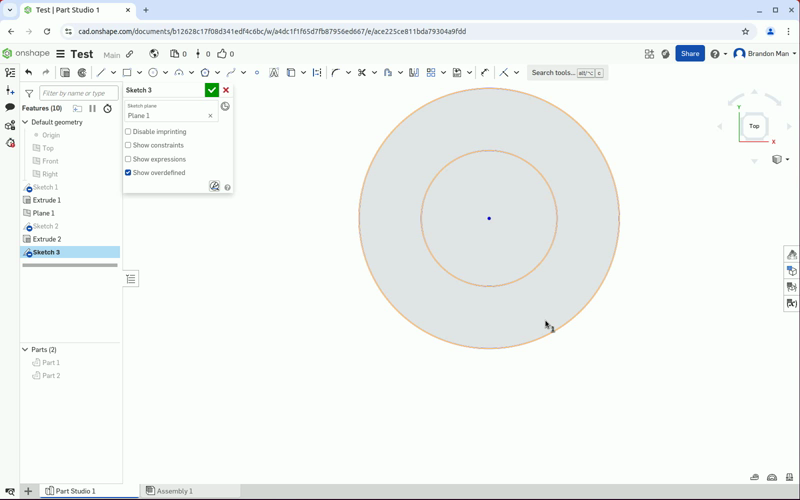
scroll(-6)
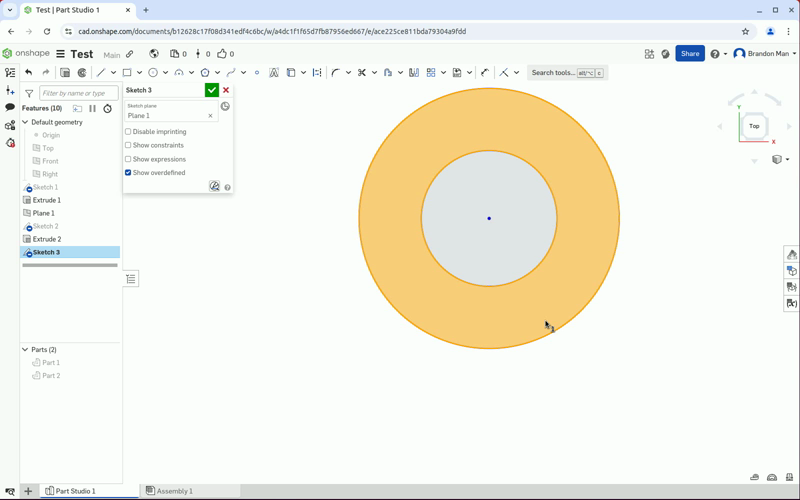
scroll(-6)
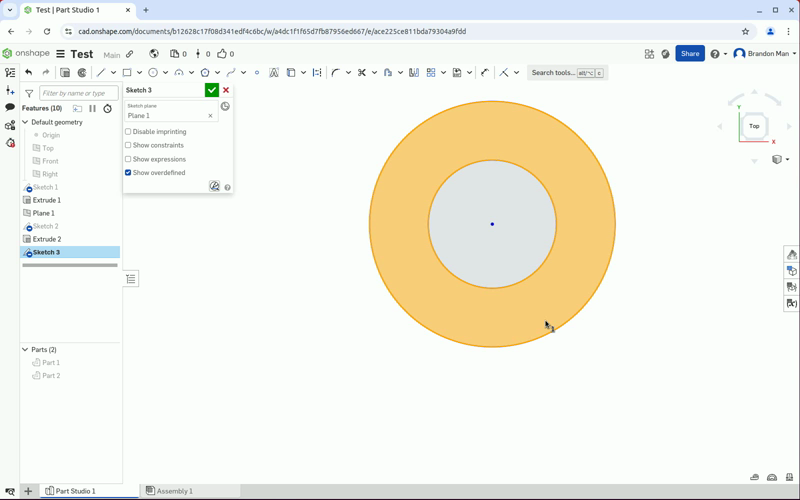
scroll(-6)
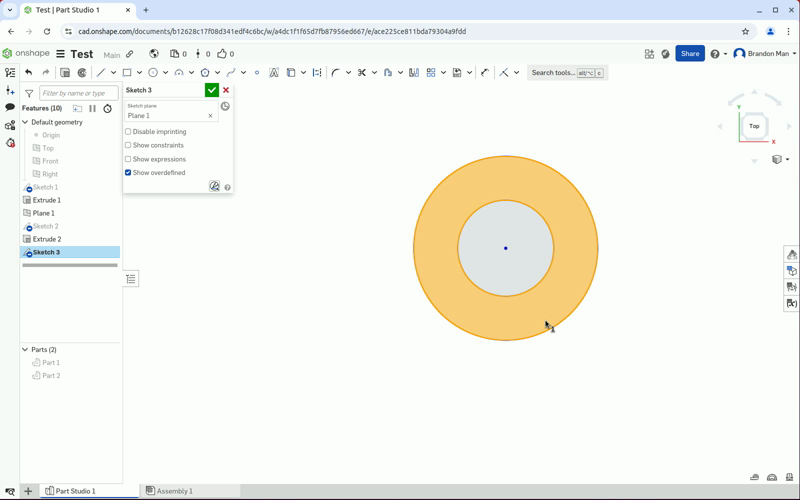
scroll(-6)
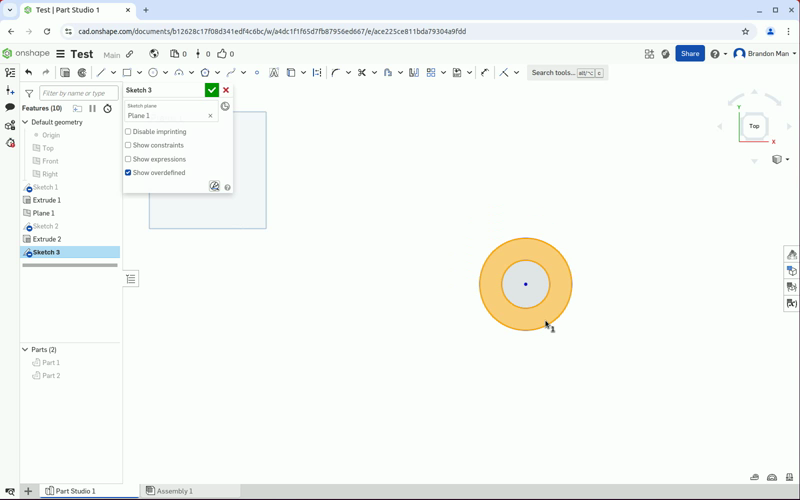
scroll(-6)
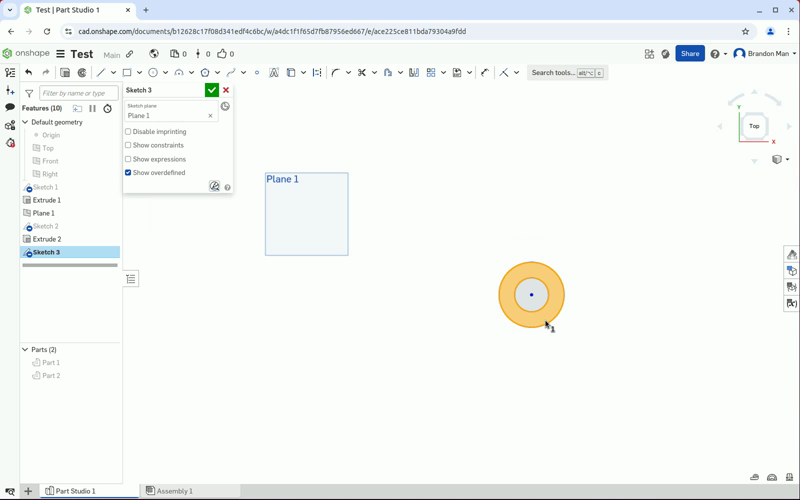
scroll(-6)
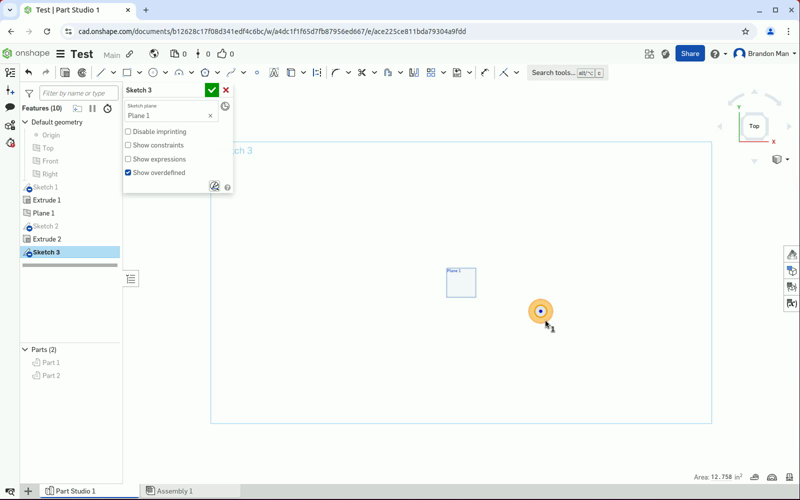
mouse_move(73, 352)
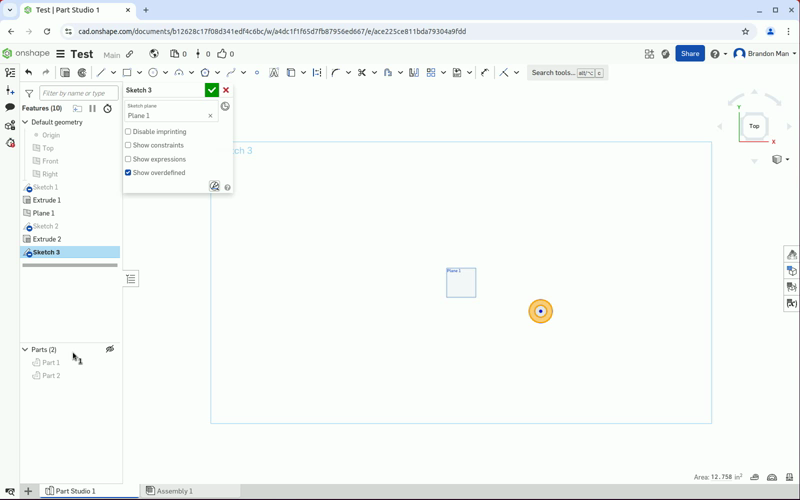
key(shift+y)
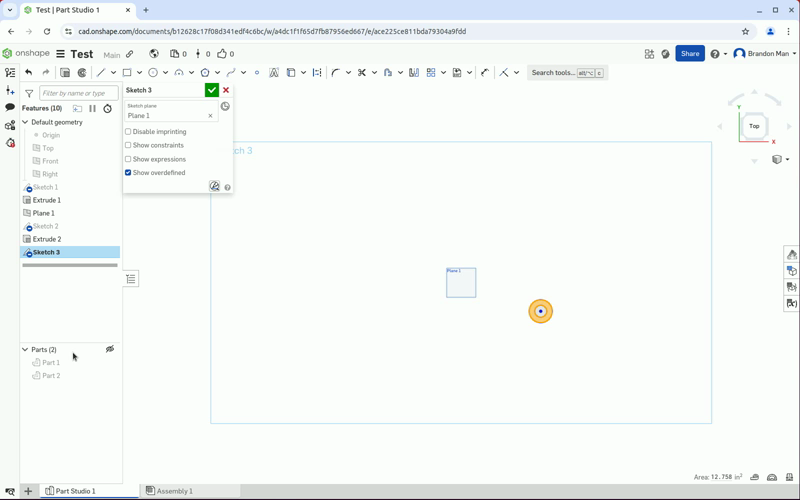
key(shift+e)
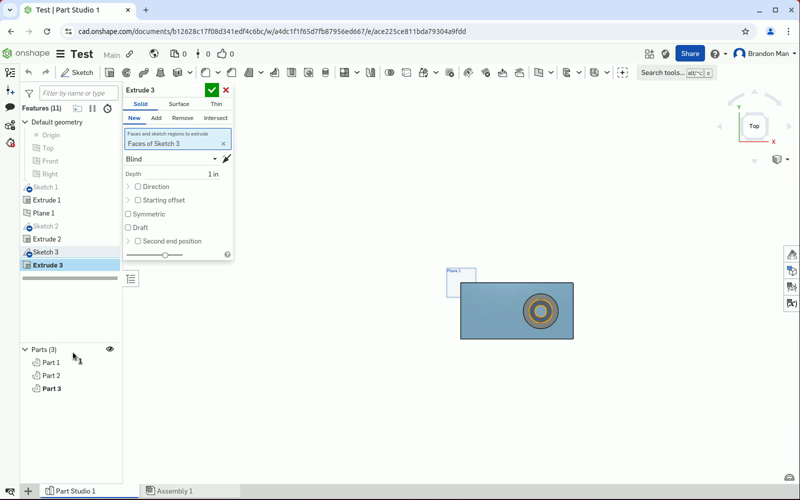
mouse_move(143, 106)
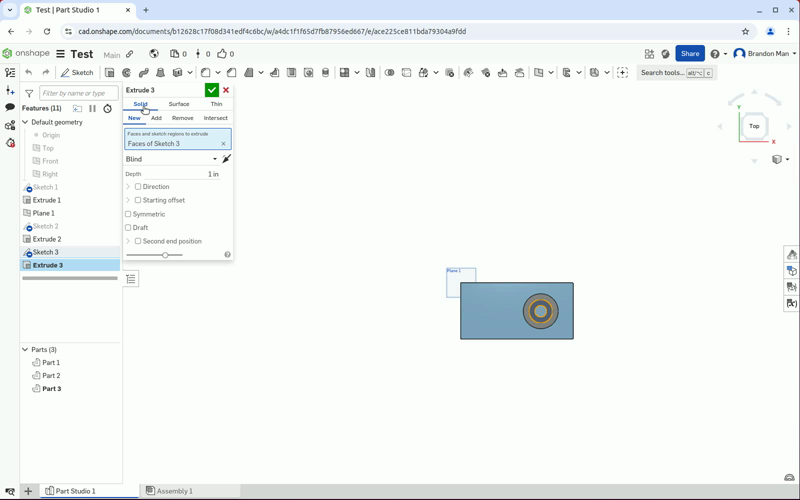
click(143, 106)
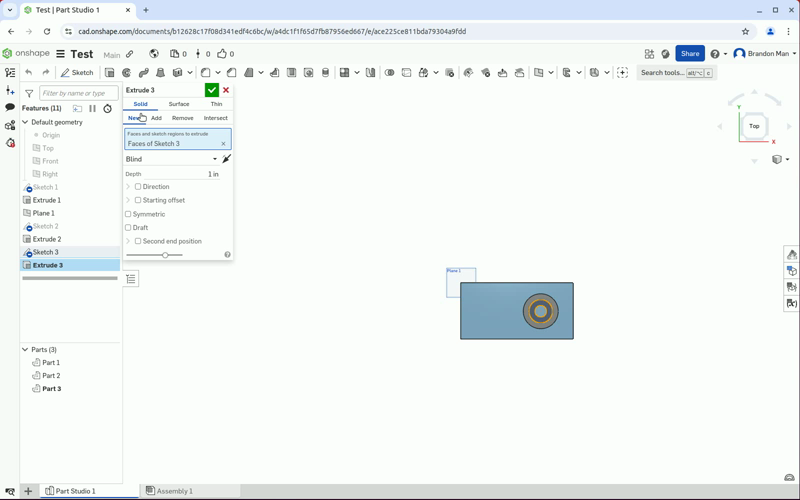
mouse_move(137, 120)
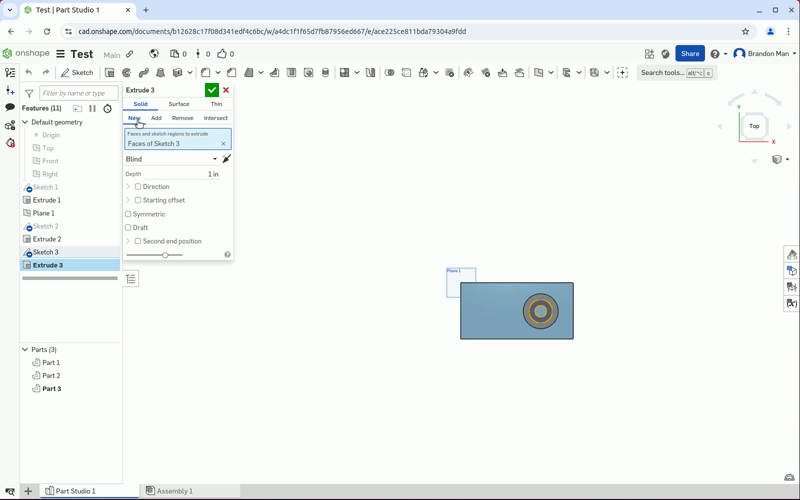
click(137, 120)
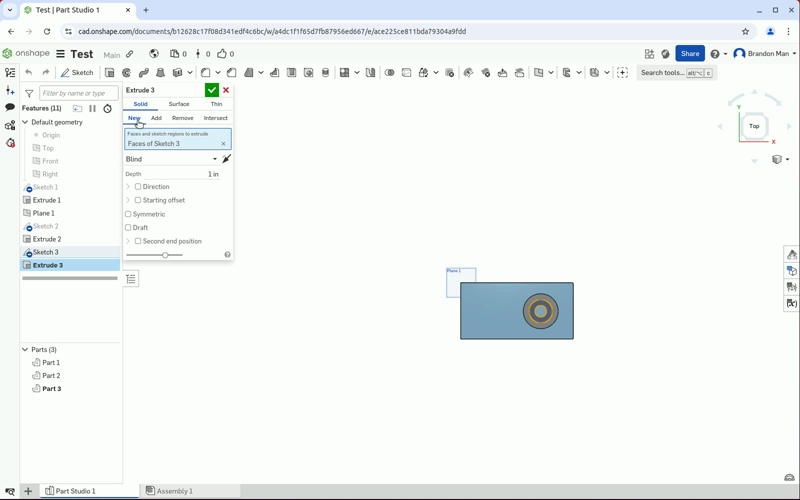
key(tab, 4)
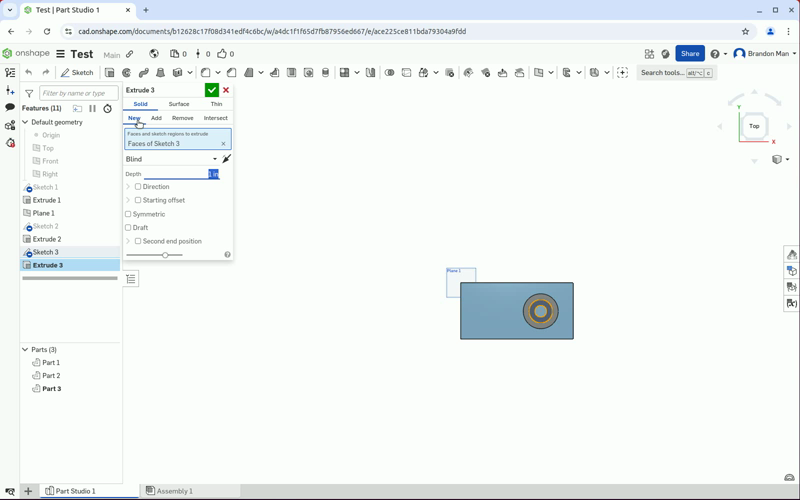
text(2.889)
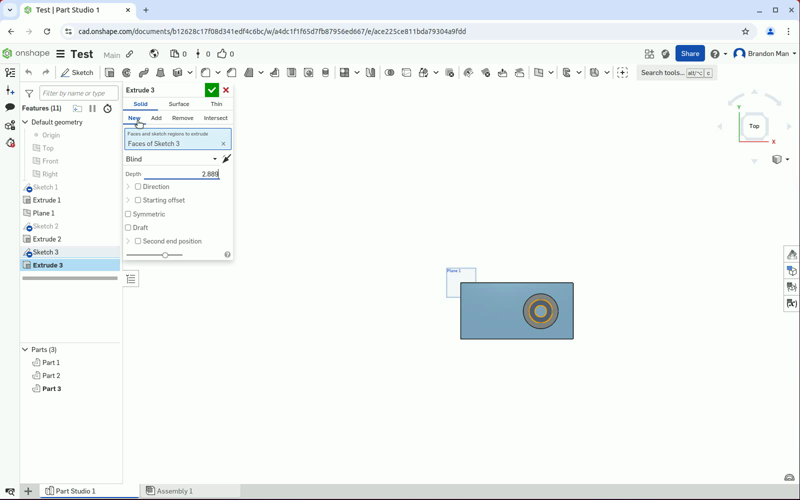
key(enter)
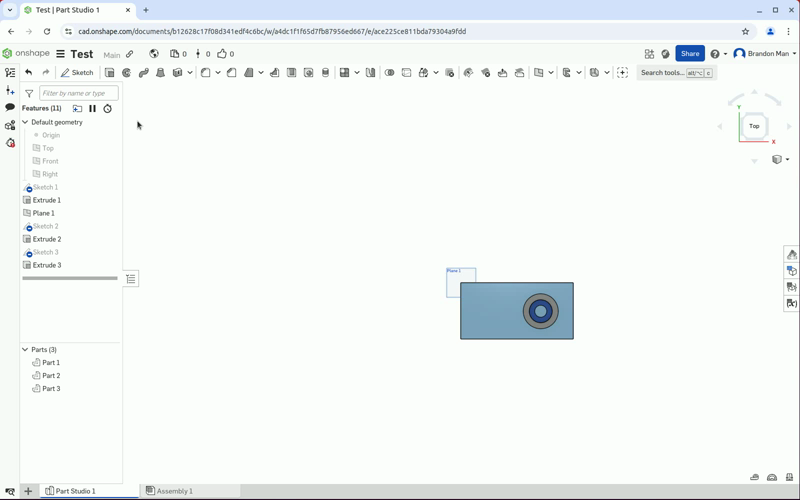
key(shift+h)
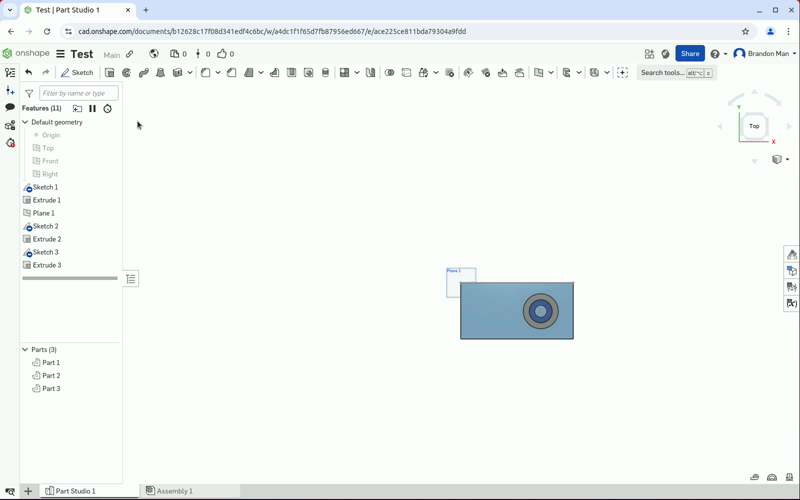
key(shift+h)
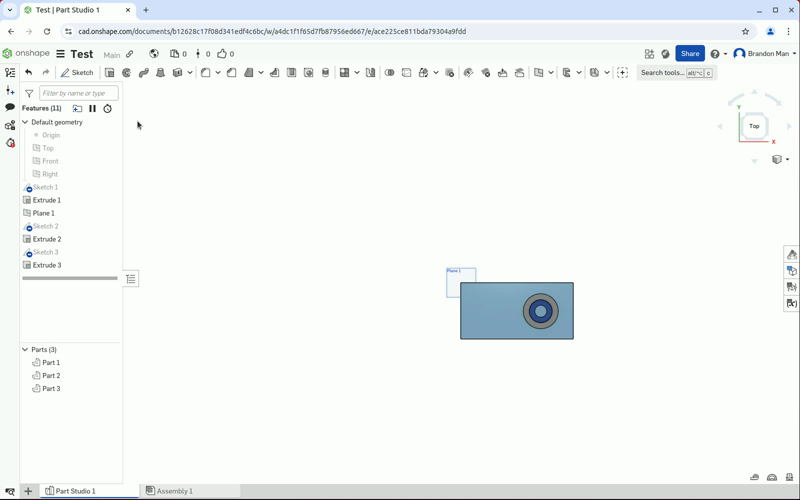
mouse_move(73, 189)
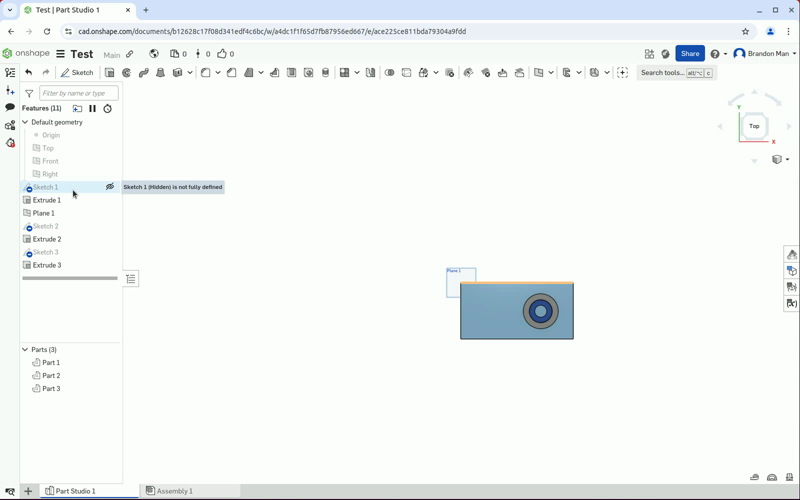
click(73, 189)
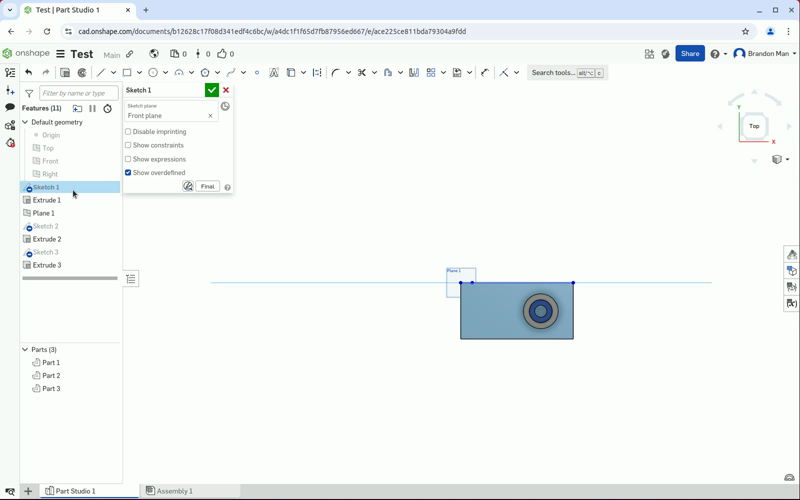
mouse_move(229, 92)
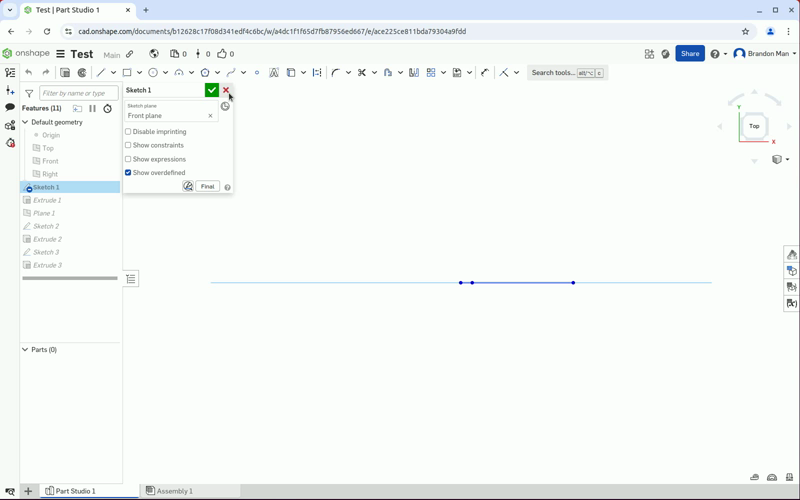
click(229, 92)
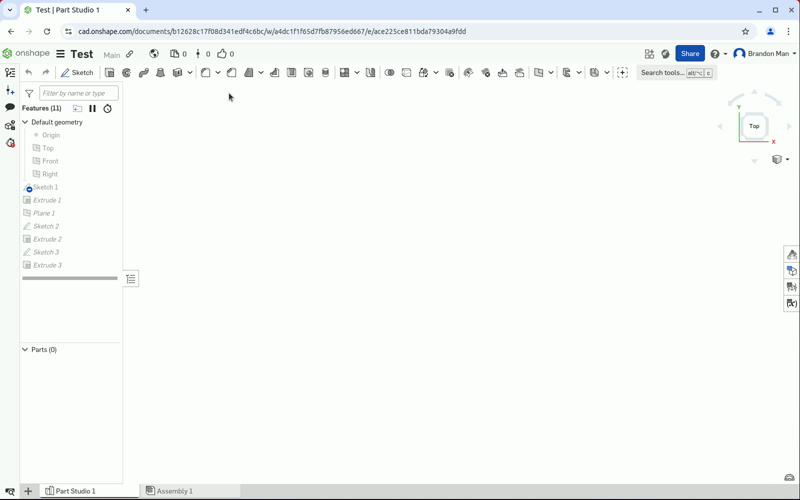
key(shift+s)
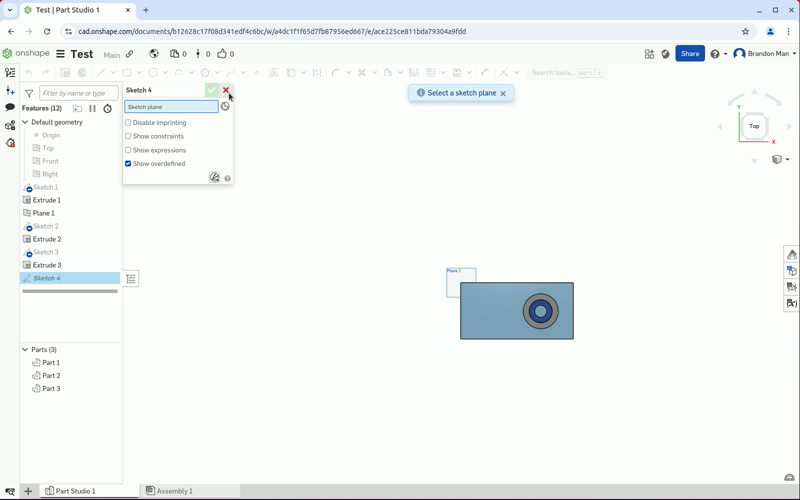
mouse_move(73, 215)
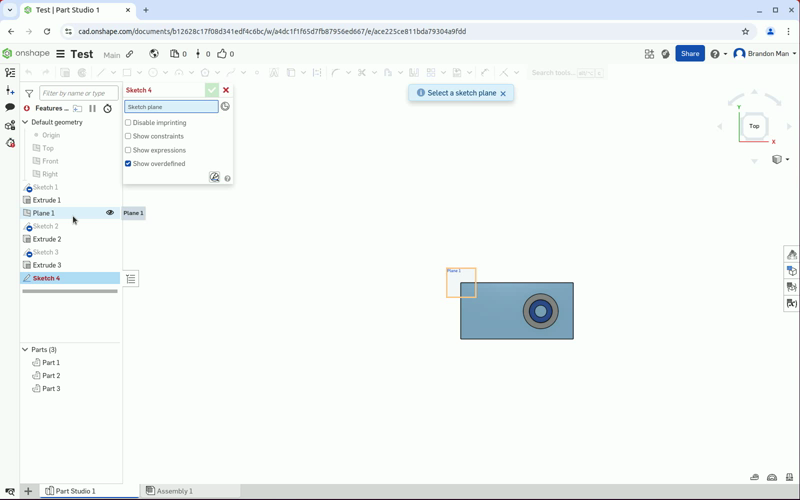
click(73, 215)
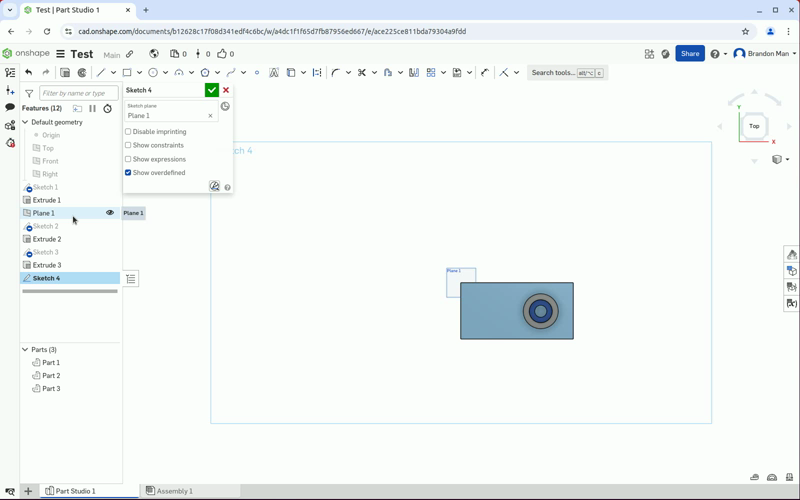
mouse_move(73, 352)
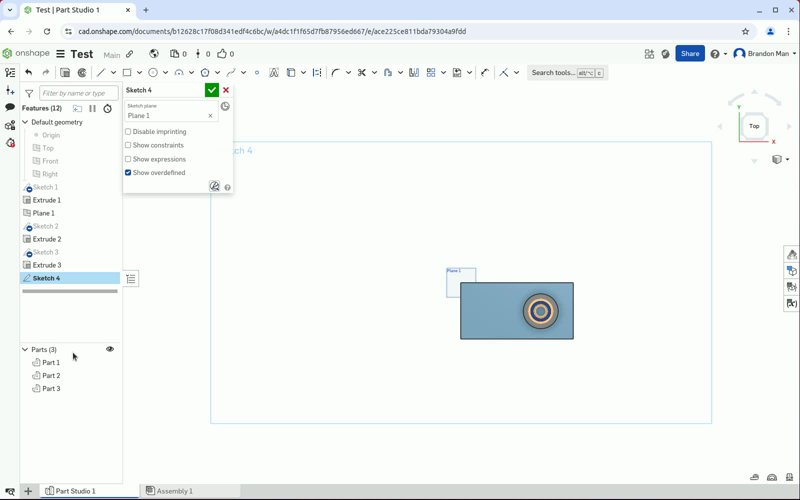
key(y)
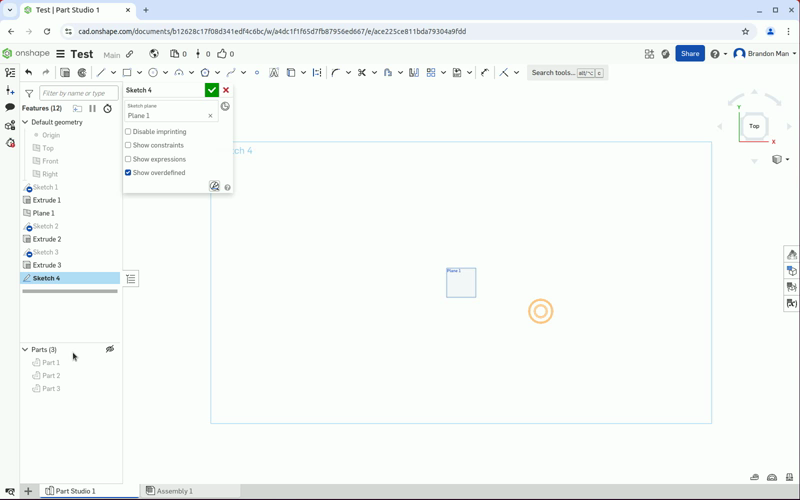
key(c)
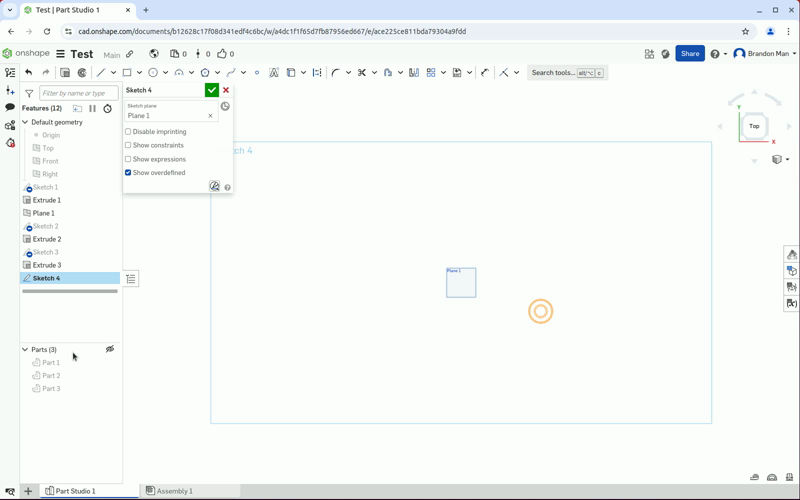
key_down(shift)
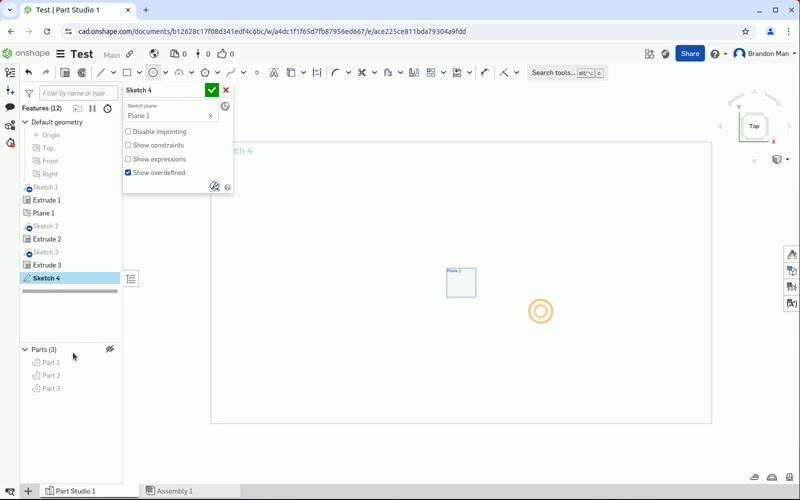
mouse_move(539, 311)
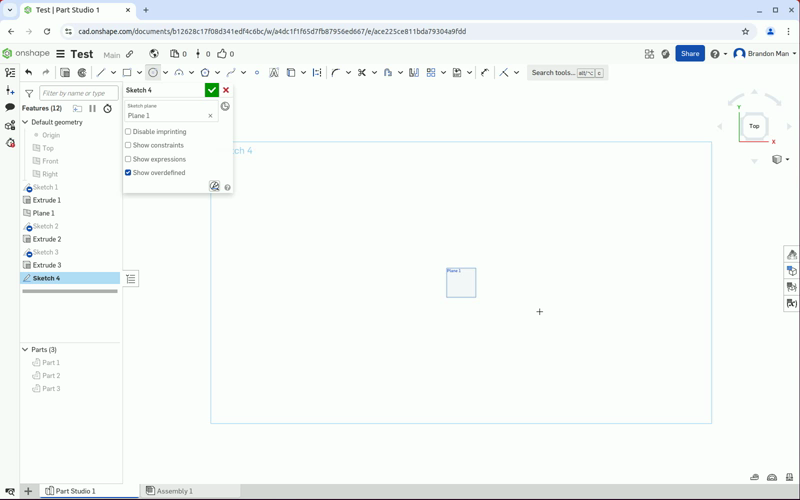
click(539, 311)
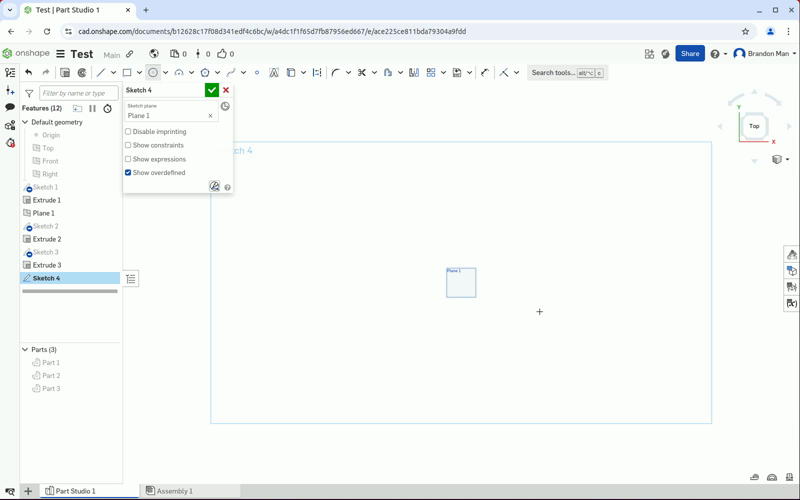
key_up(shift)
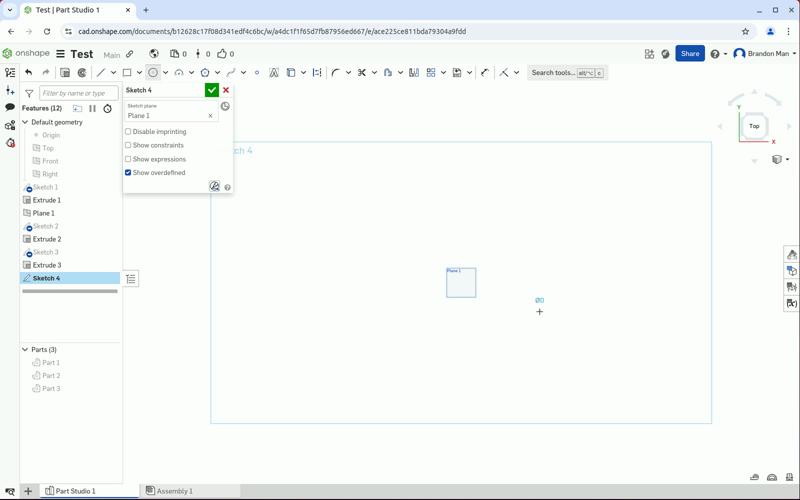
mouse_move(546, 311)
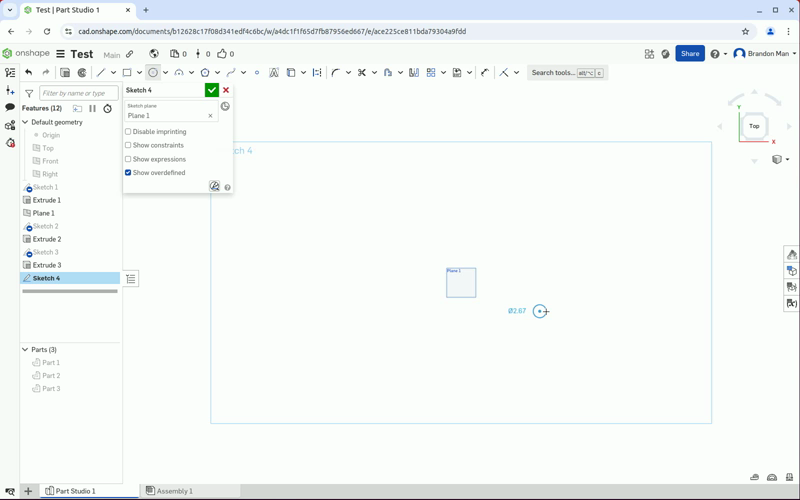
click(546, 311)
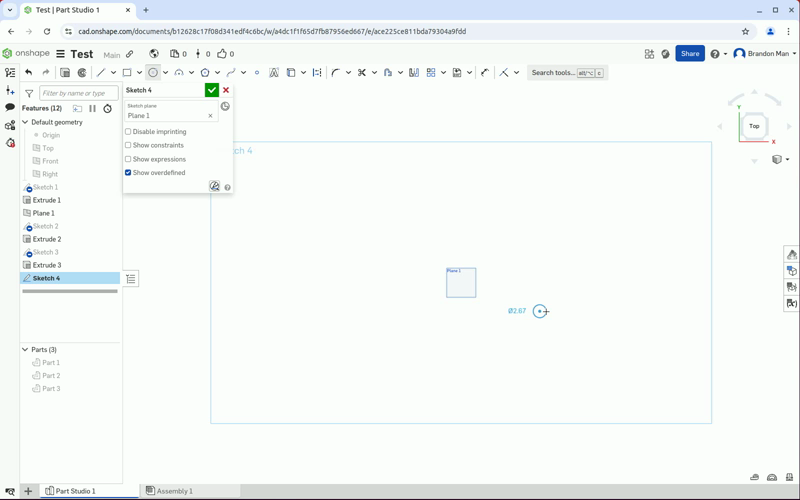
key(esc)
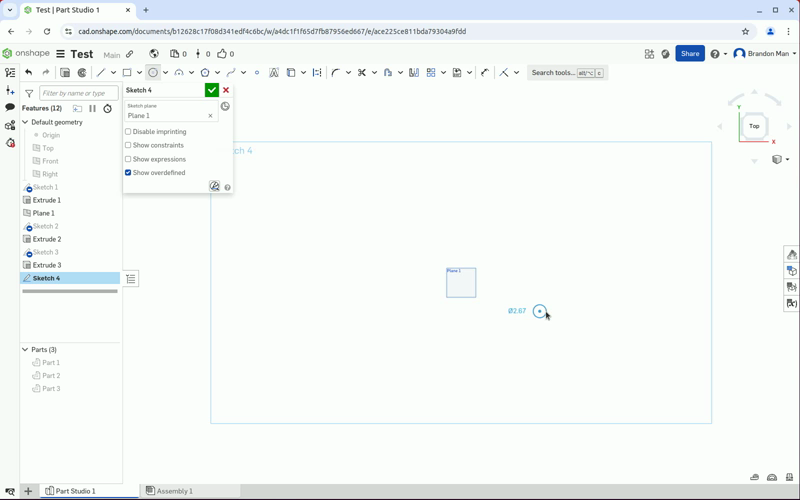
mouse_move(534, 307)
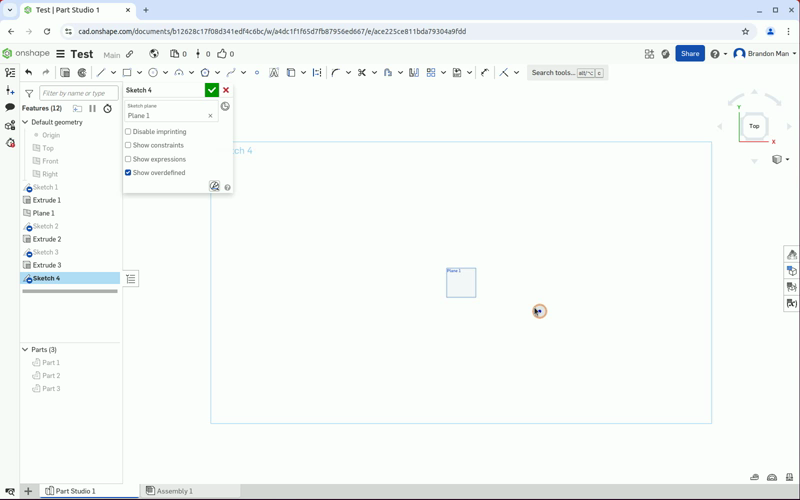
scroll(6)
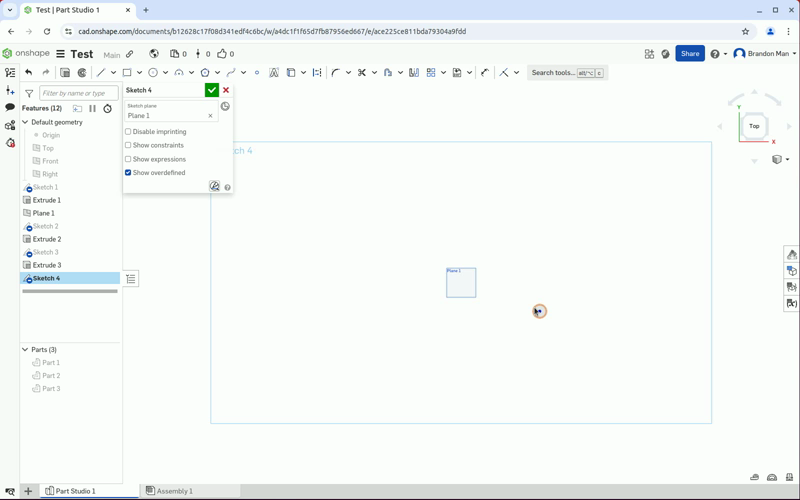
scroll(6)
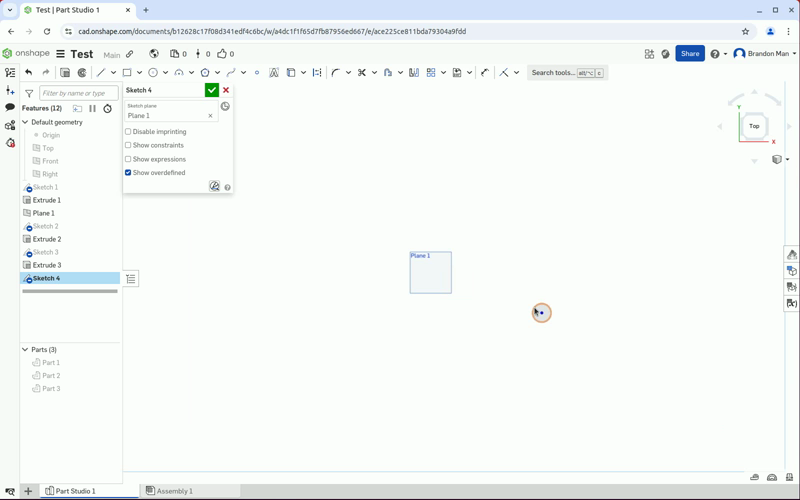
scroll(6)
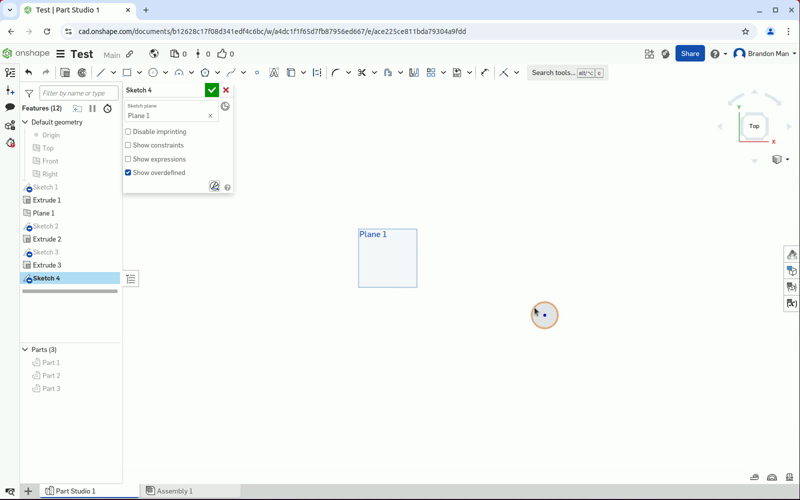
scroll(6)
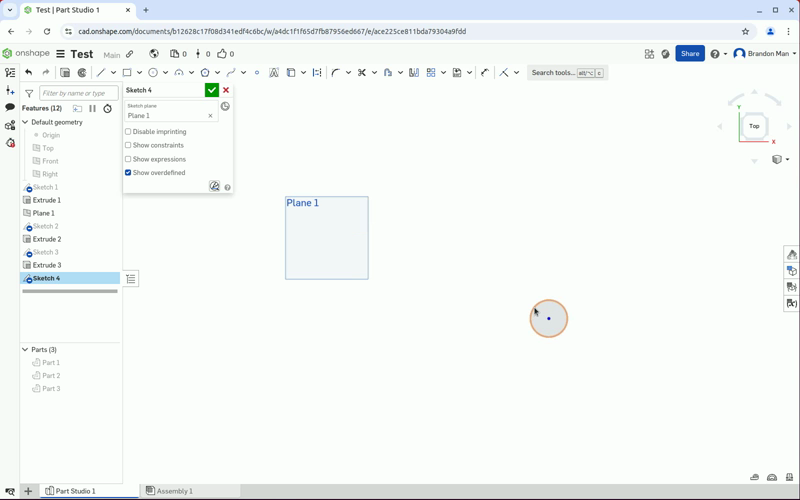
scroll(6)
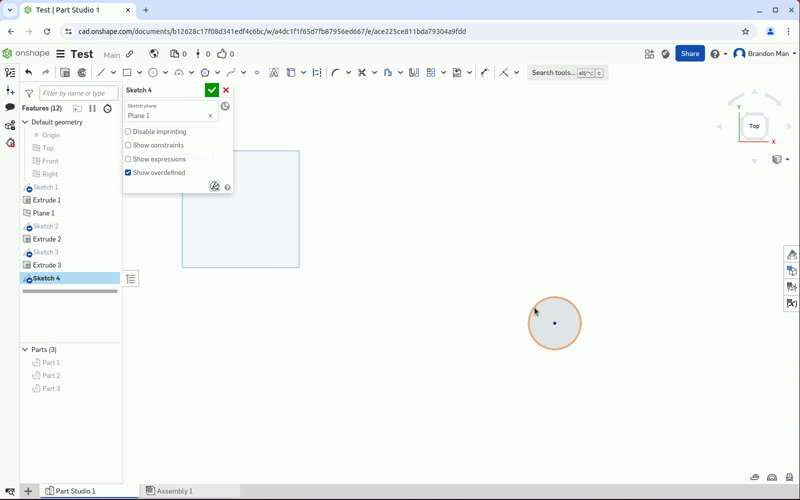
scroll(6)
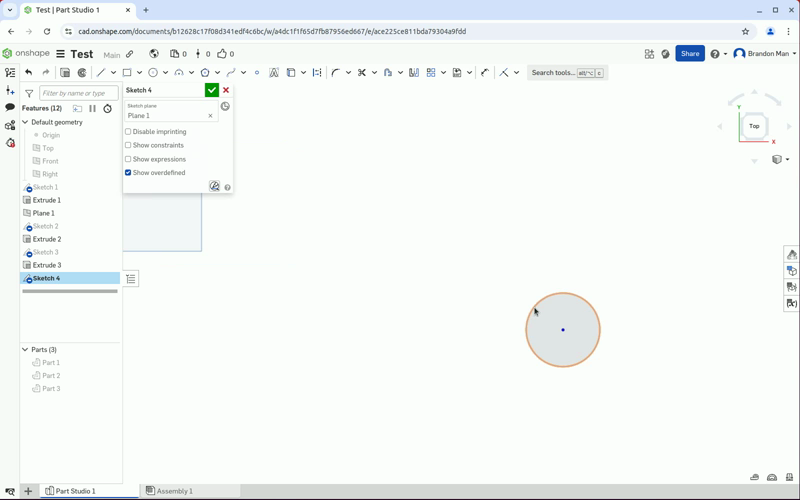
scroll(6)
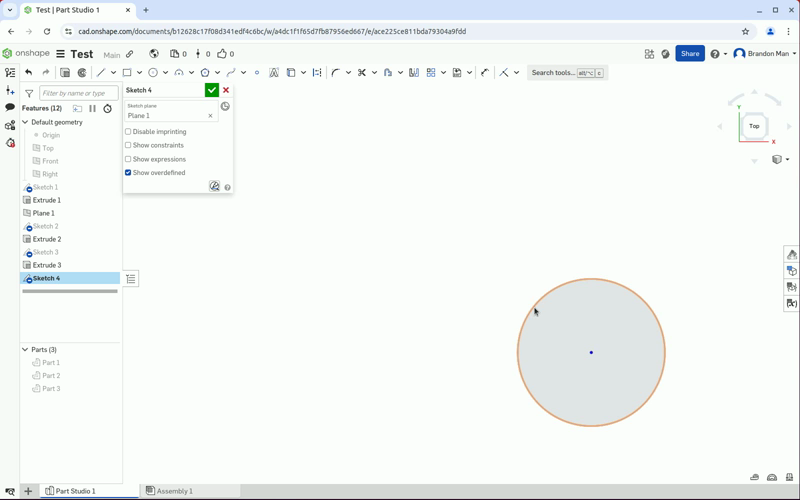
click(534, 307)
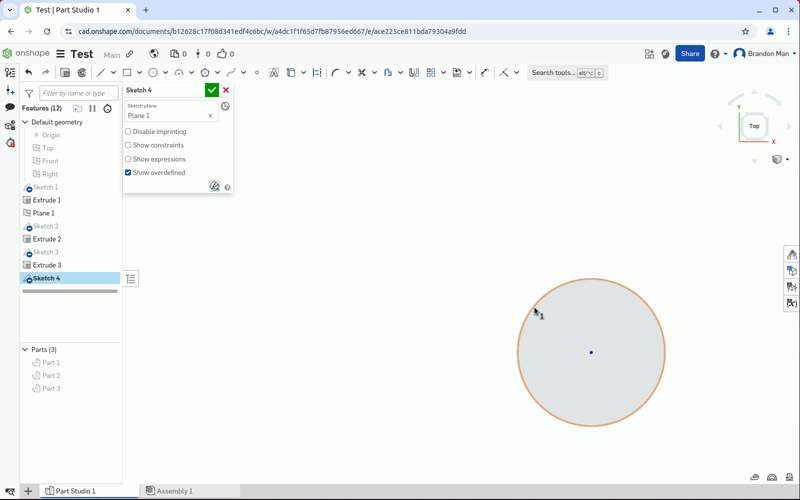
scroll(-6)
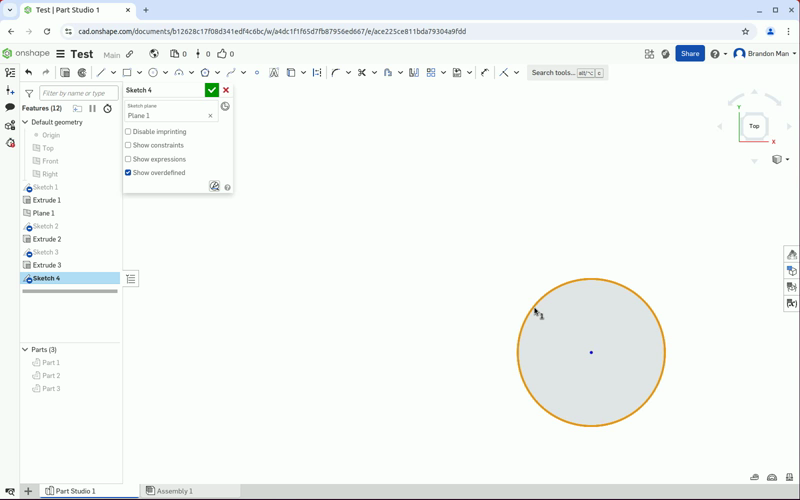
scroll(-6)
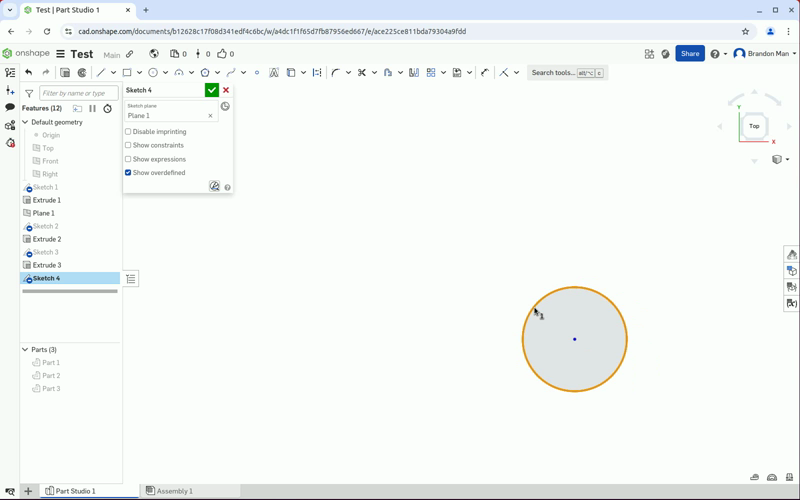
scroll(-6)
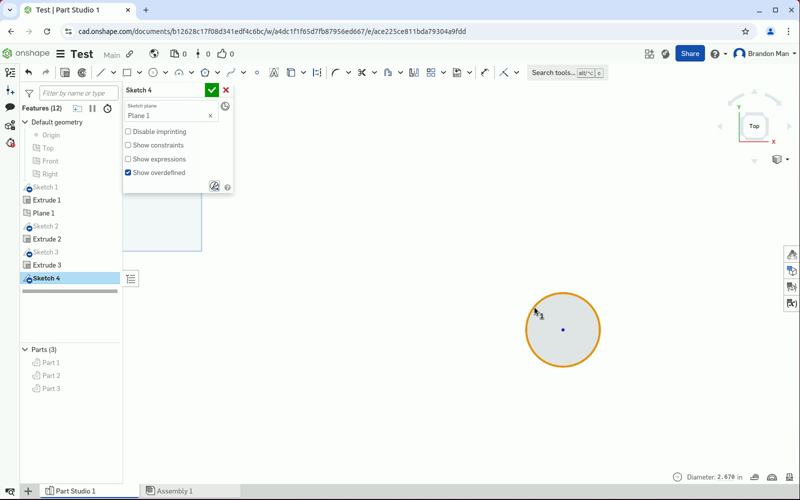
scroll(-6)
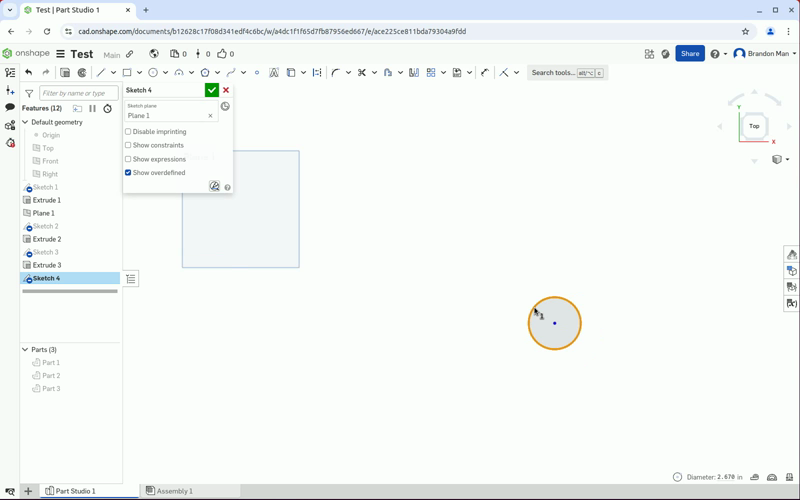
scroll(-6)
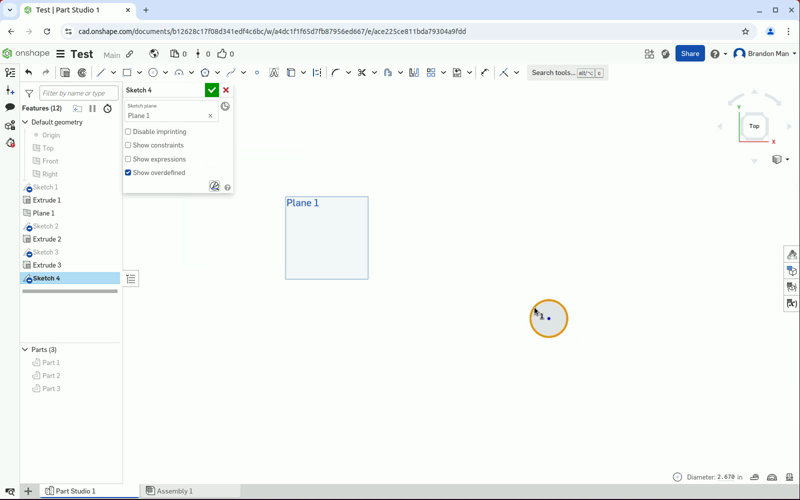
scroll(-6)
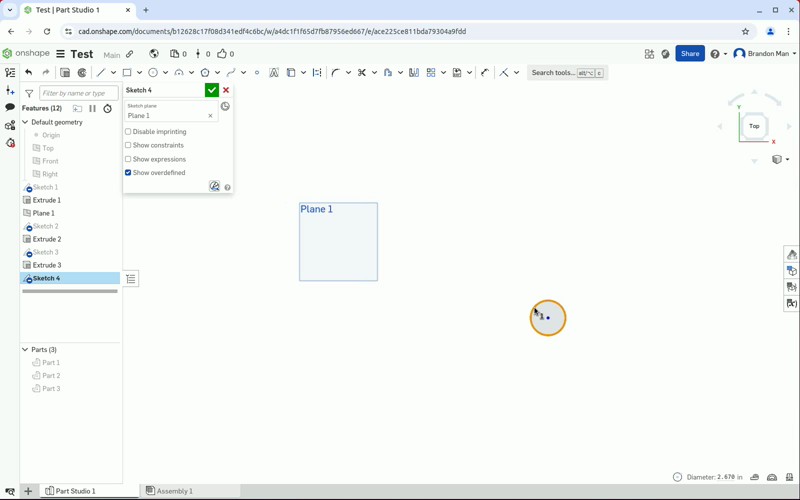
scroll(-6)
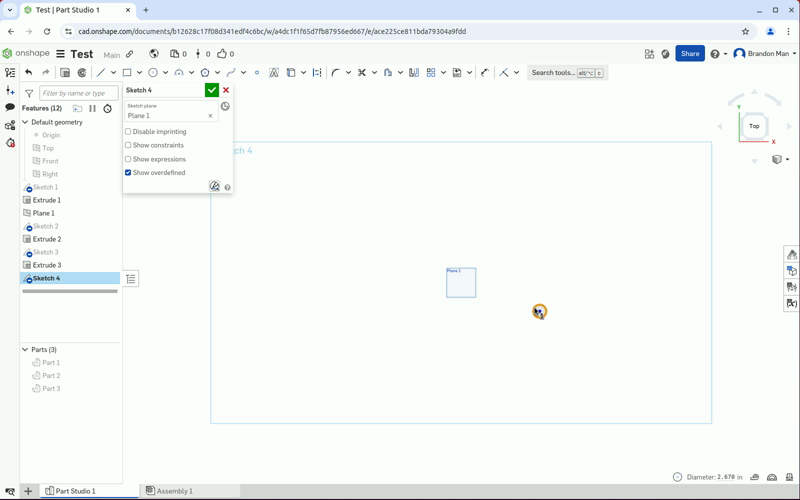
mouse_move(73, 352)
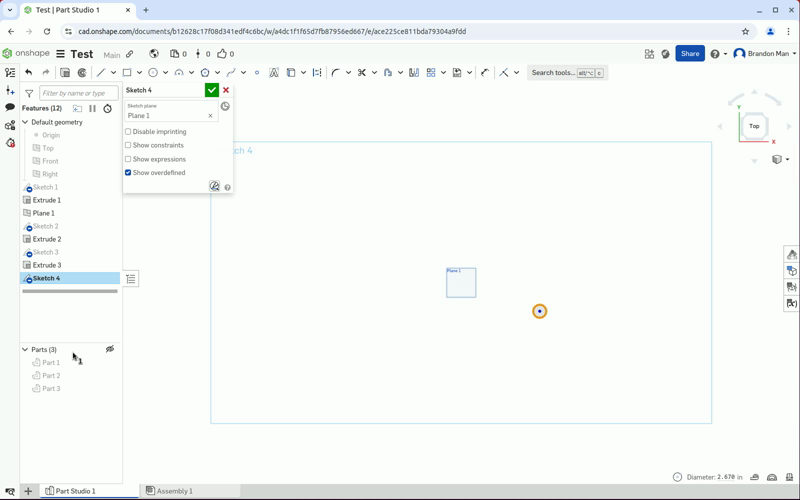
key(shift+y)
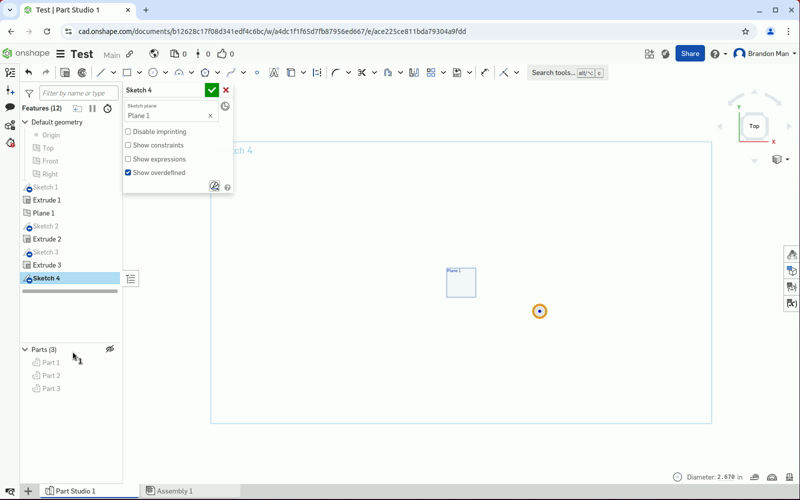
key(shift+e)
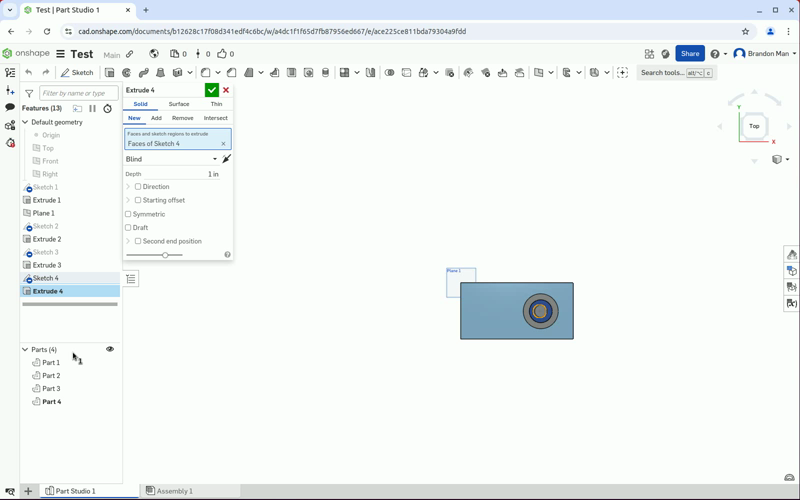
mouse_move(143, 106)
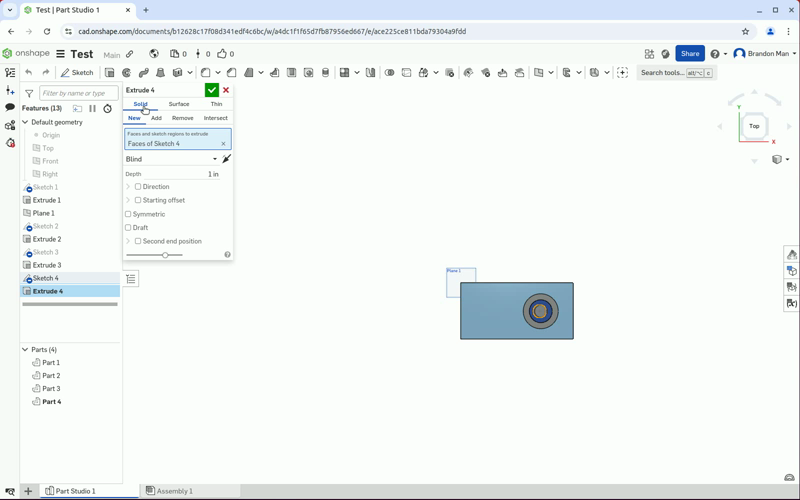
click(143, 106)
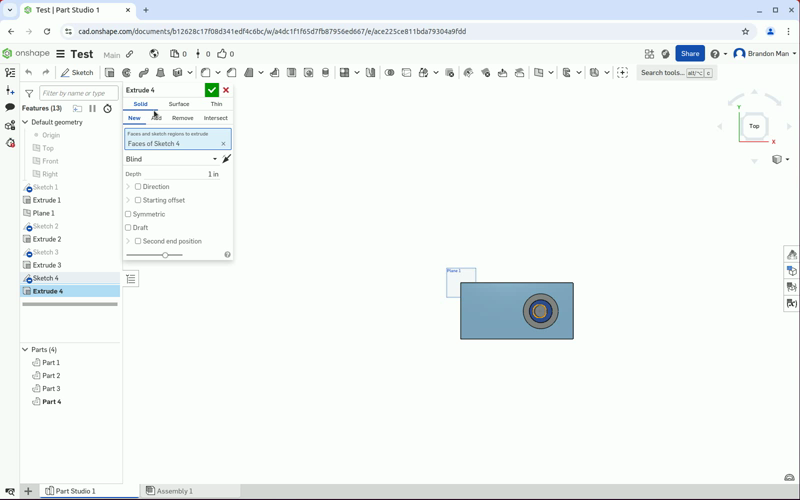
mouse_move(186, 120)
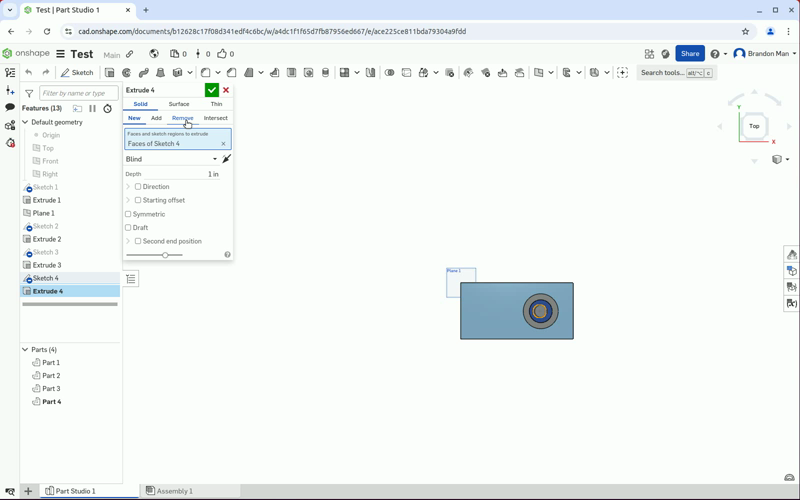
click(186, 120)
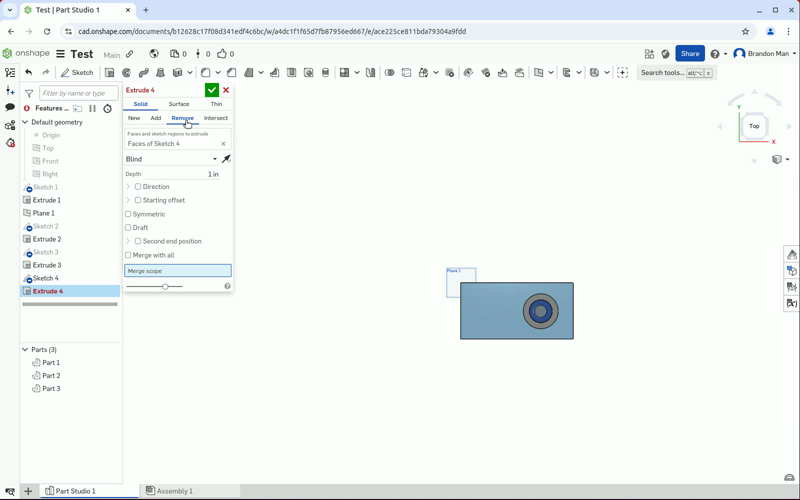
key(tab, 4)
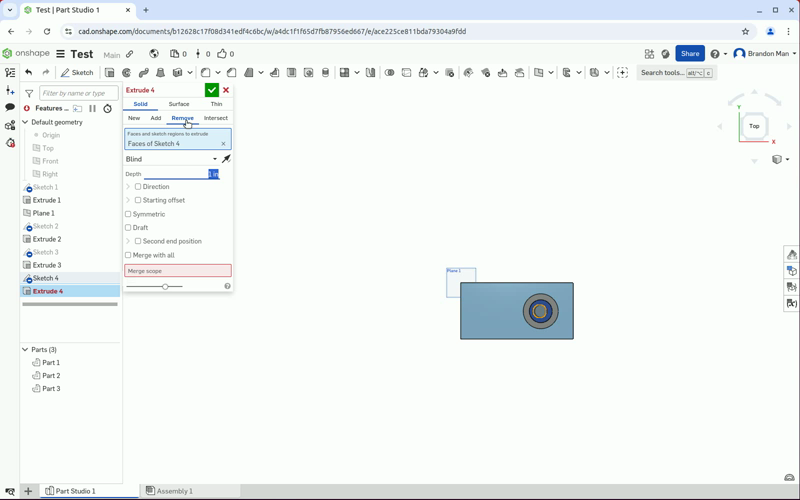
text(5.777)
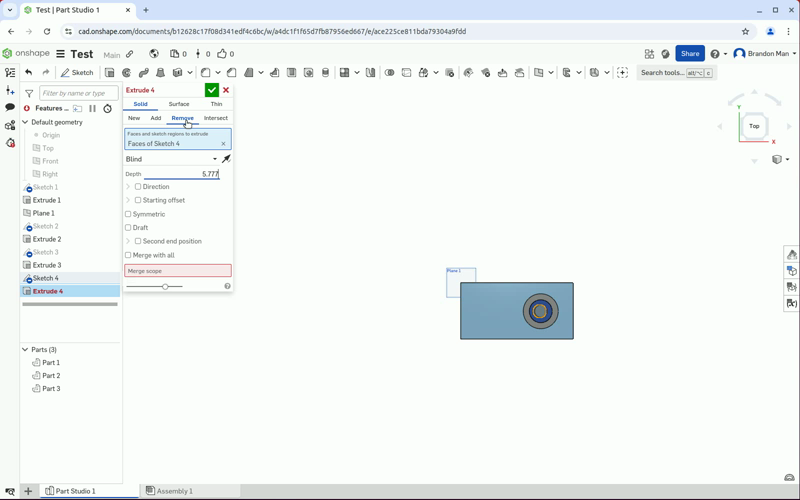
key(tab, 6)
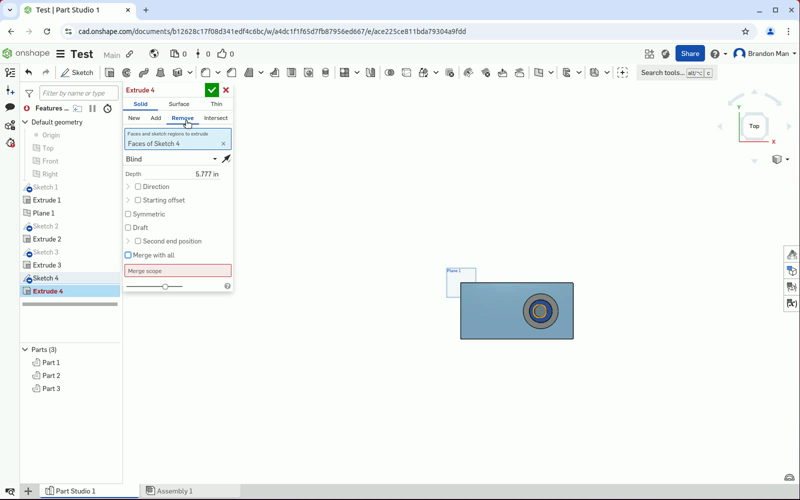
key(space)
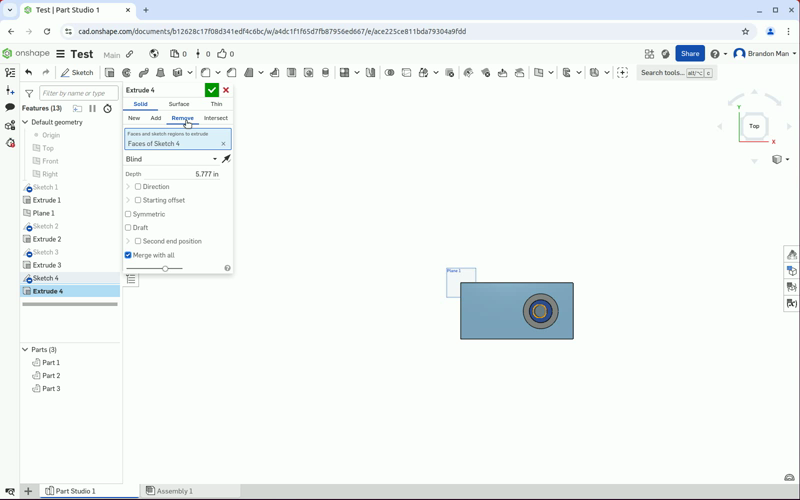
key(enter)
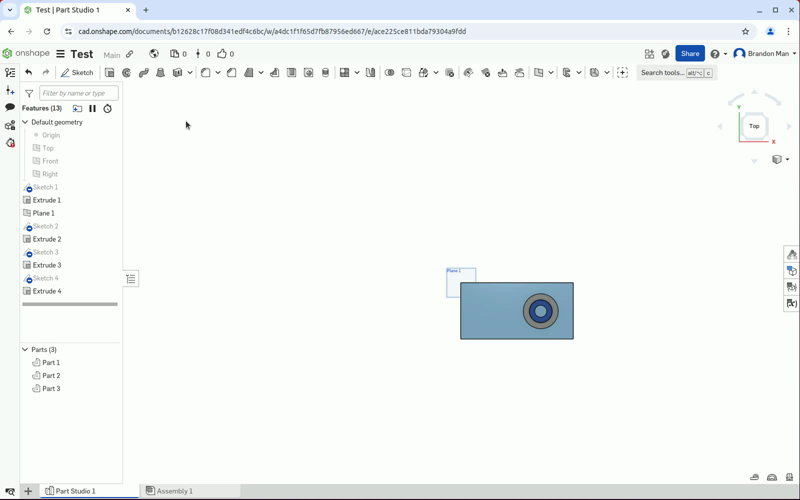
key(shift+h)
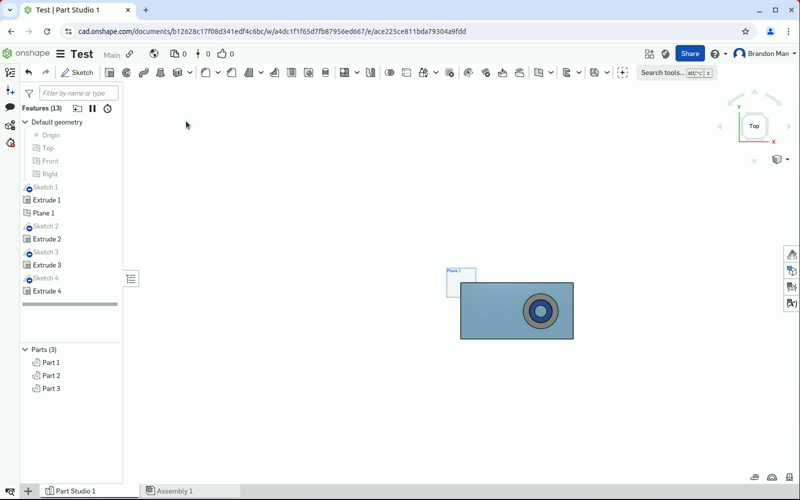
key(shift+h)
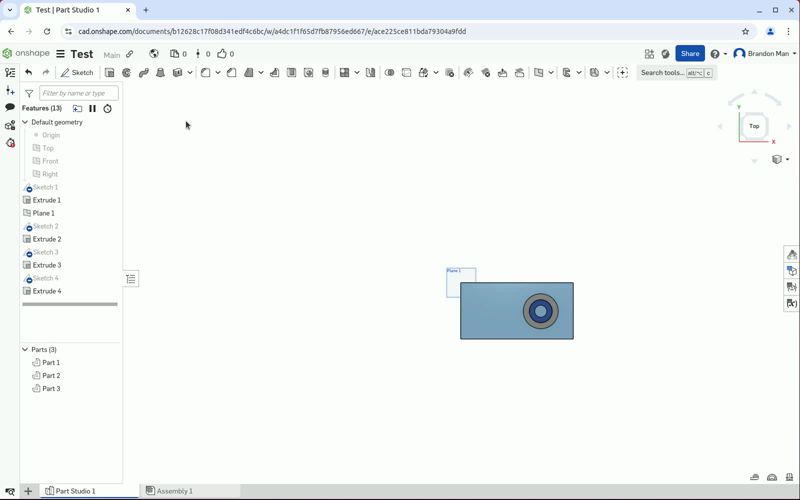
mouse_move(73, 189)
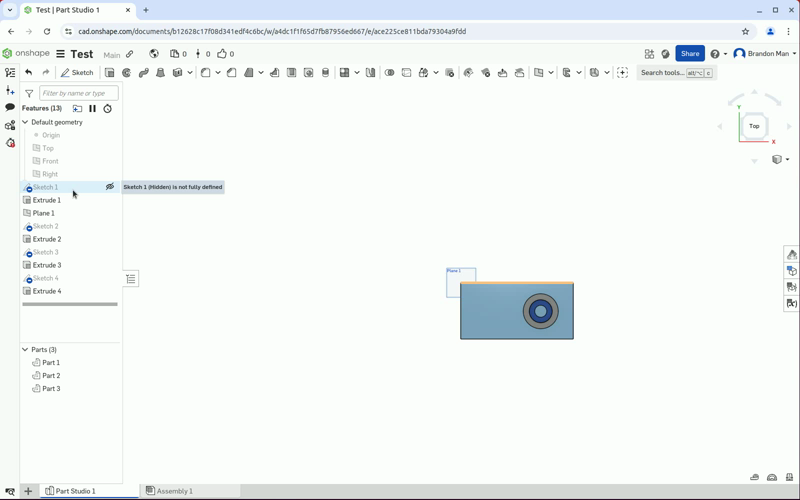
click(73, 189)
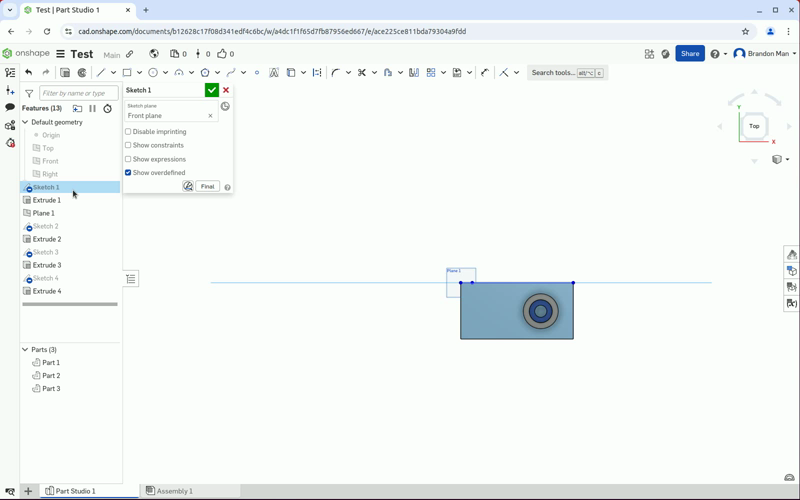
mouse_move(229, 92)
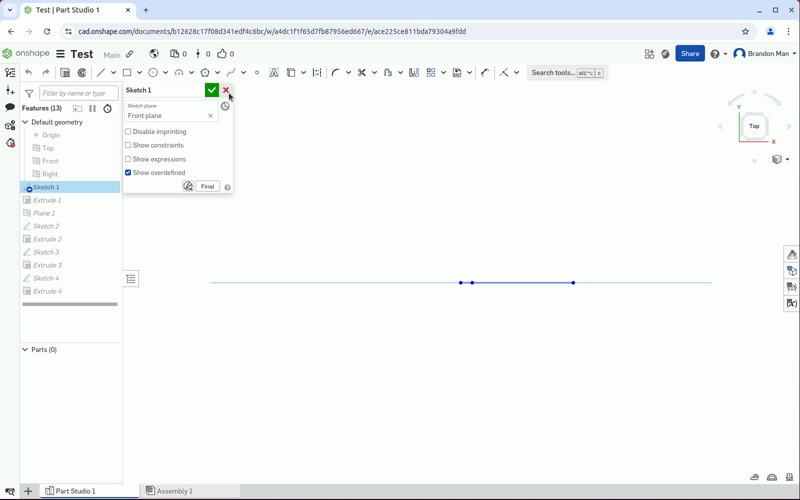
click(229, 92)
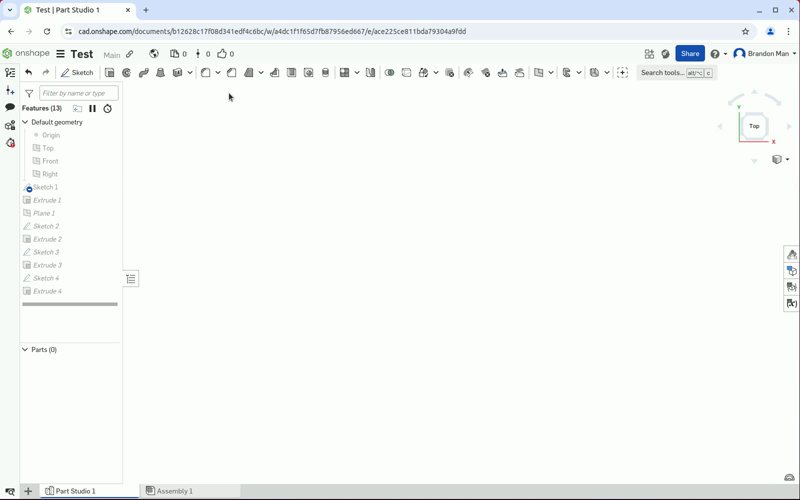
key(shift+s)
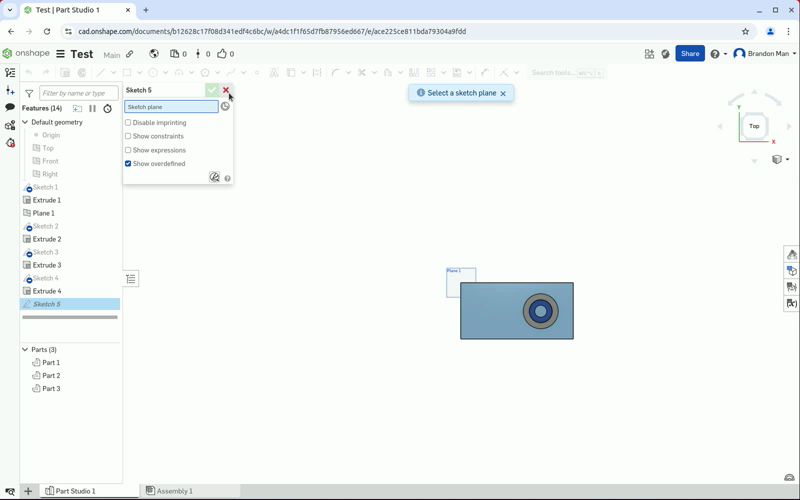
mouse_move(73, 215)
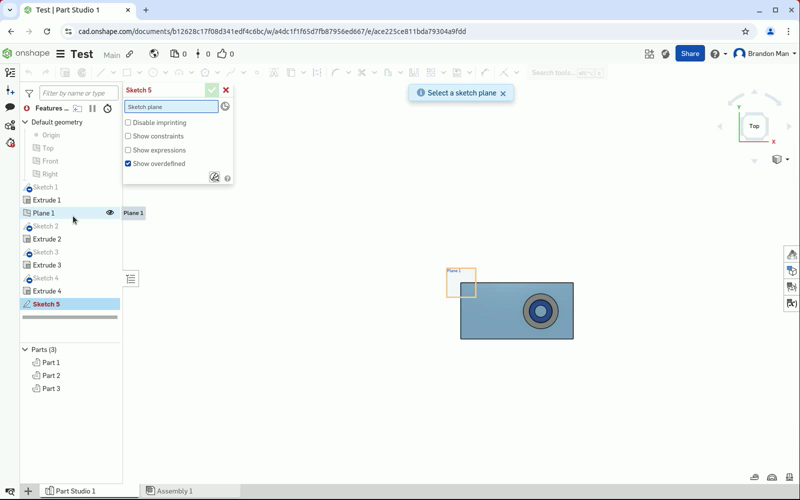
click(73, 215)
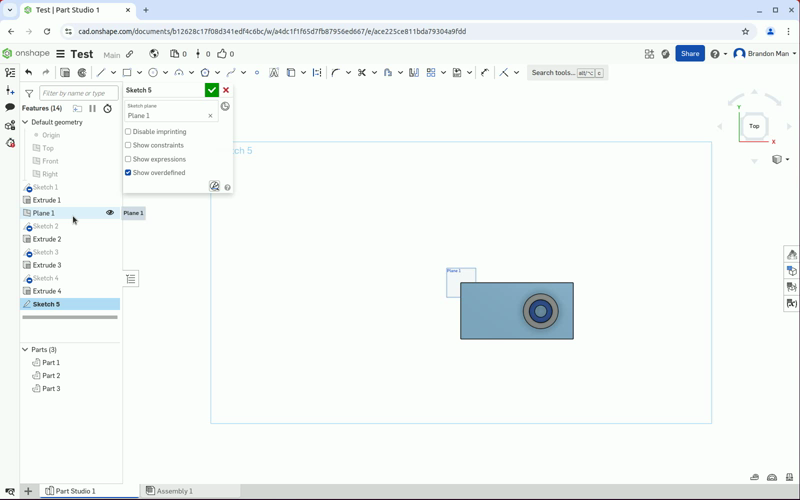
mouse_move(73, 352)
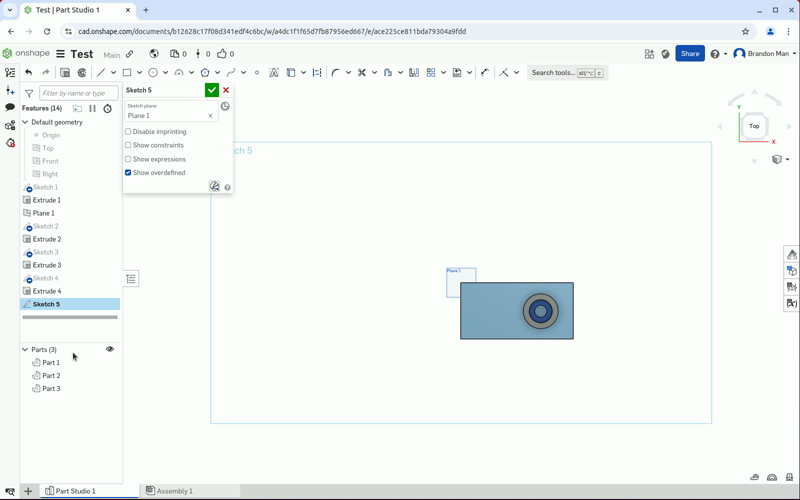
key(y)
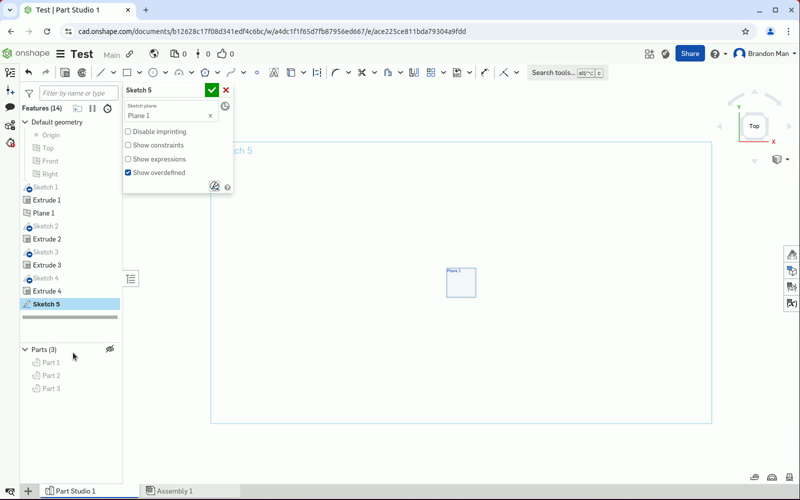
key(c)
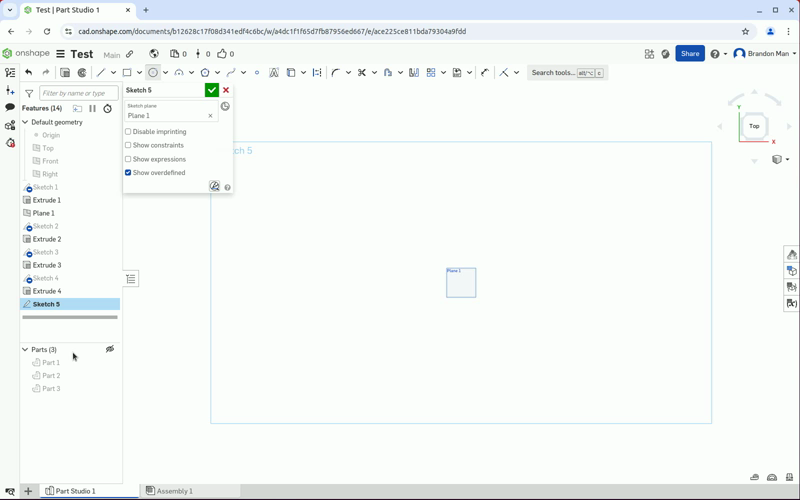
key_down(shift)
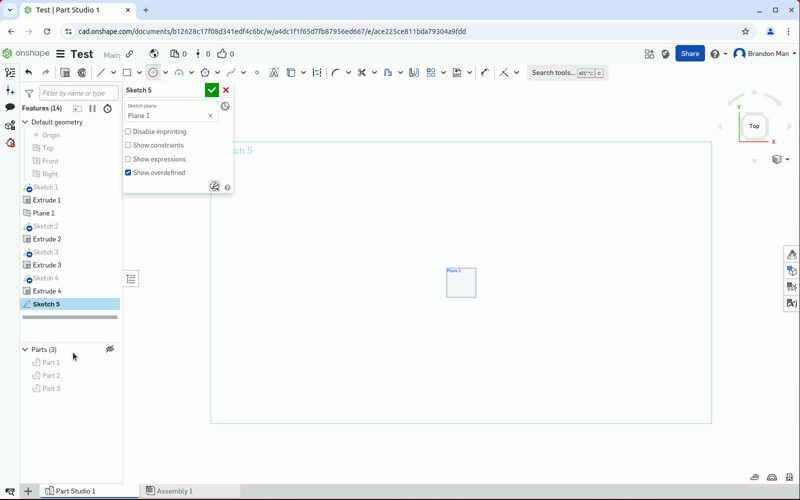
mouse_move(495, 322)
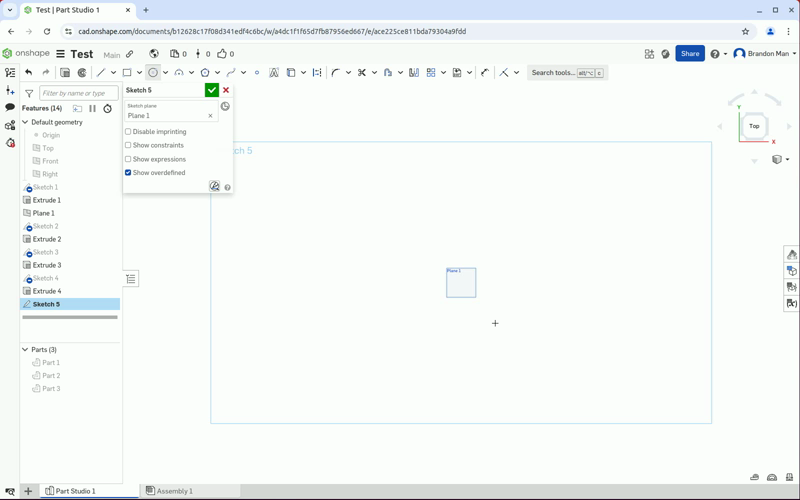
click(495, 322)
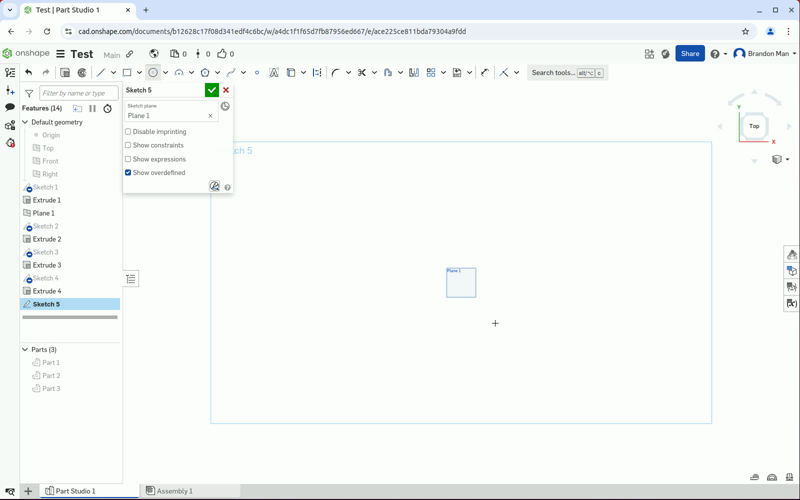
key_up(shift)
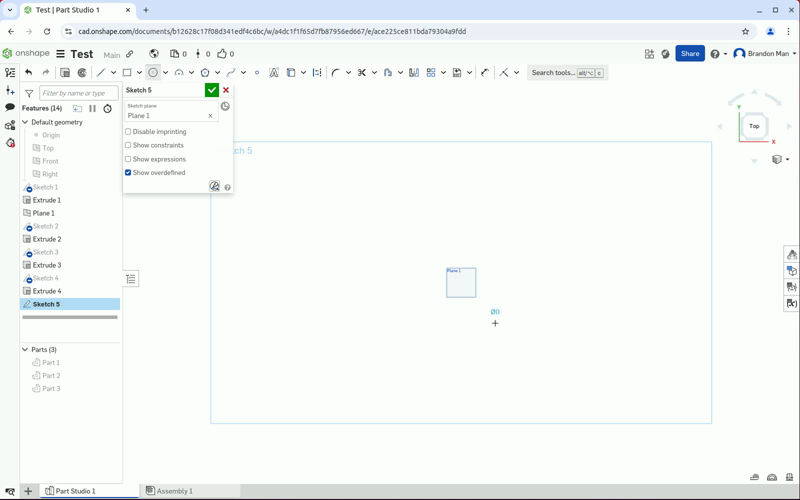
mouse_move(501, 322)
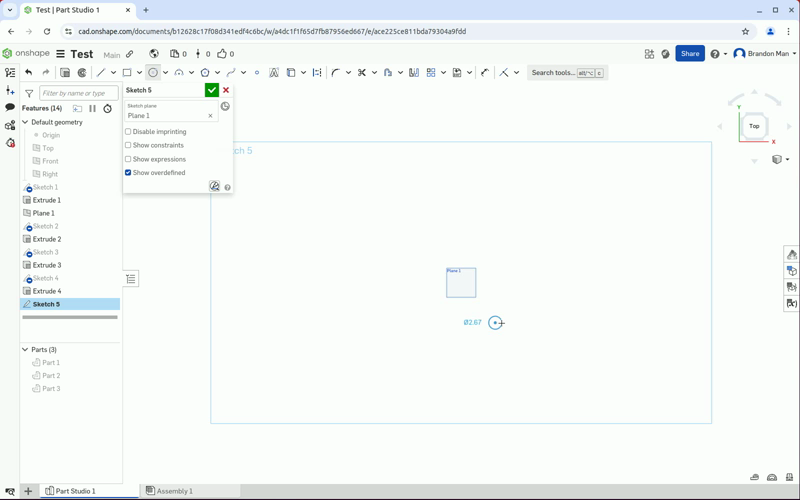
click(501, 322)
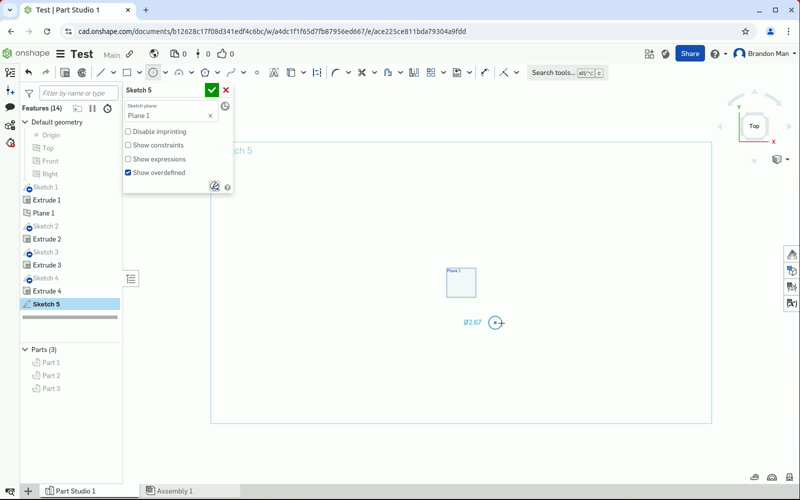
key(esc)
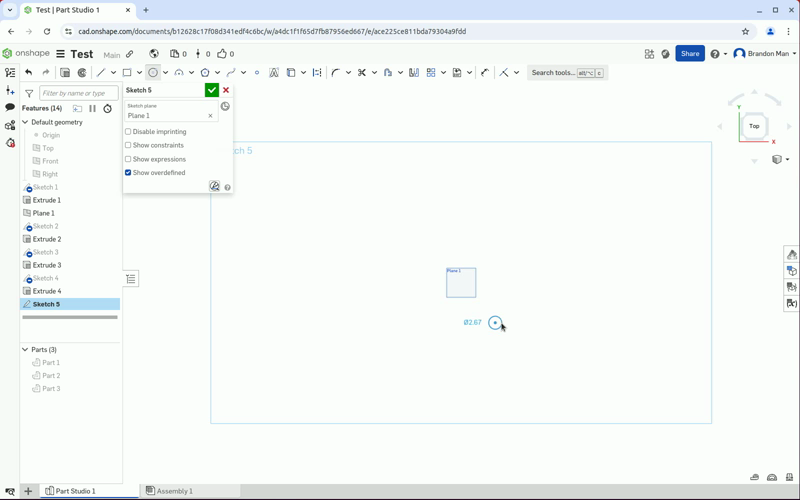
mouse_move(500, 320)
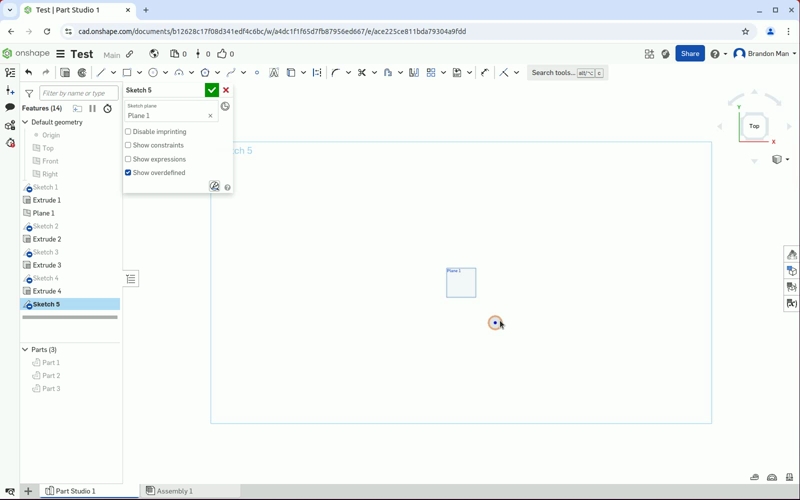
scroll(6)
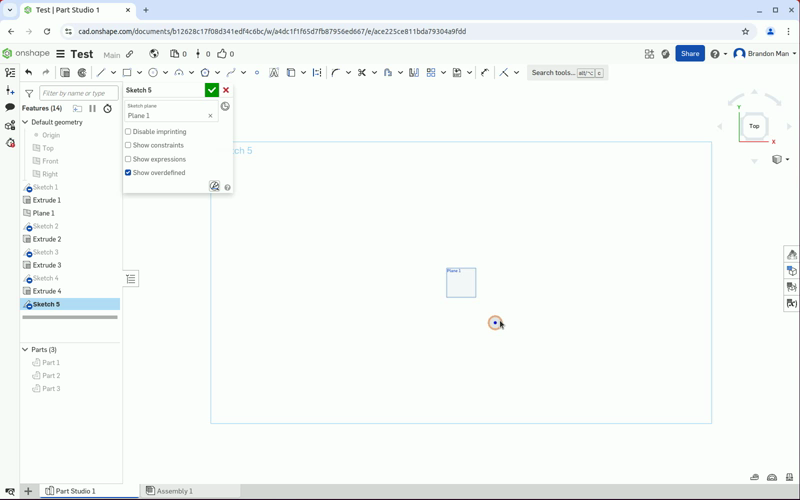
scroll(6)
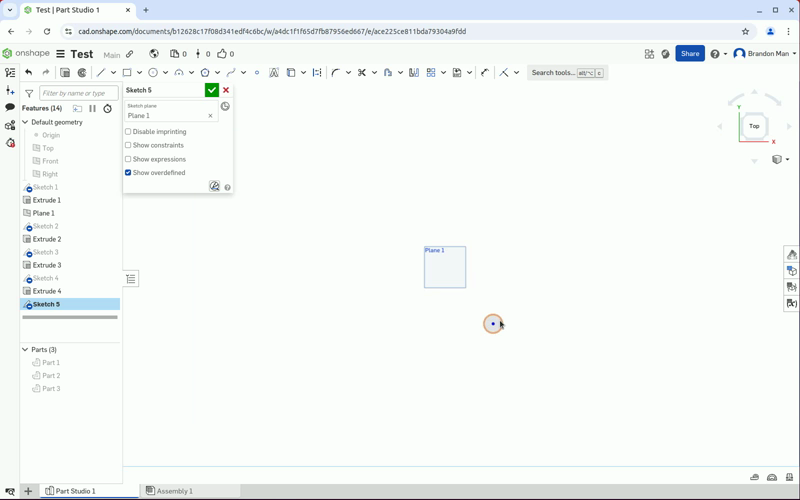
scroll(6)
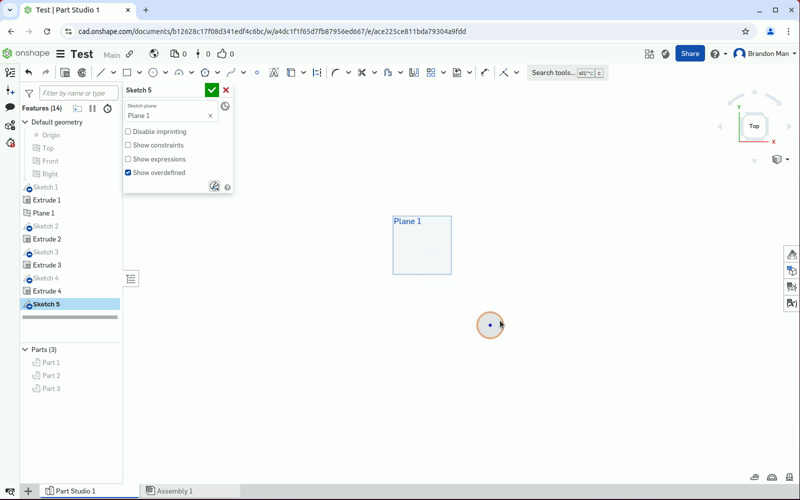
scroll(6)
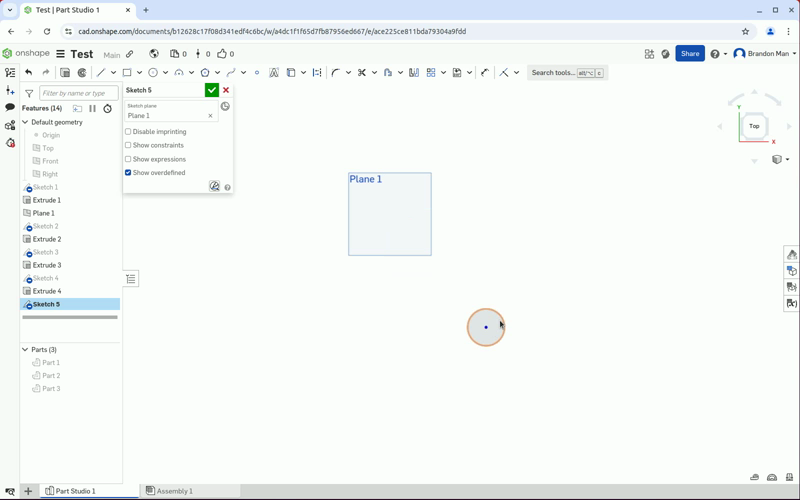
scroll(6)
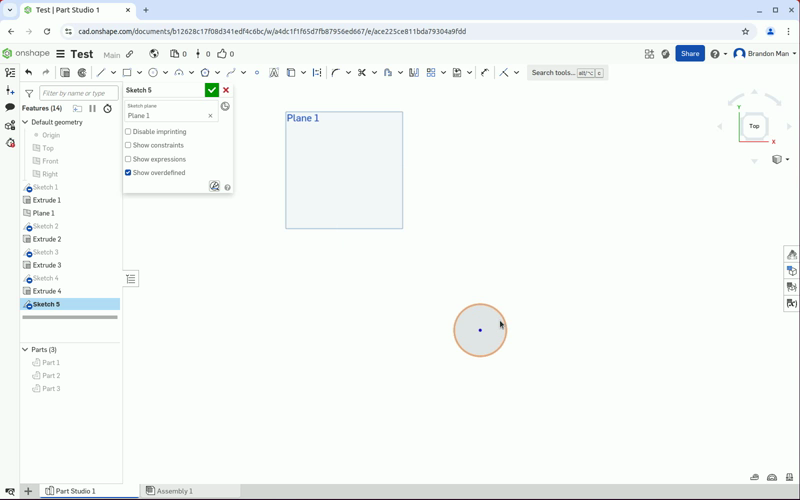
scroll(6)
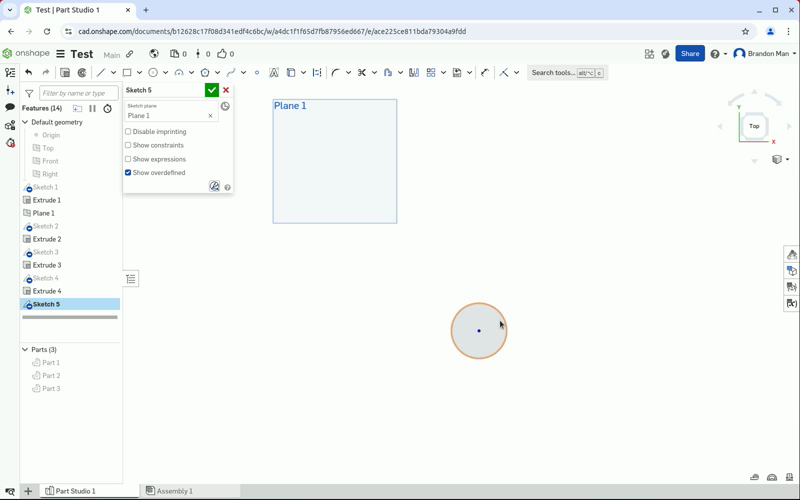
scroll(6)
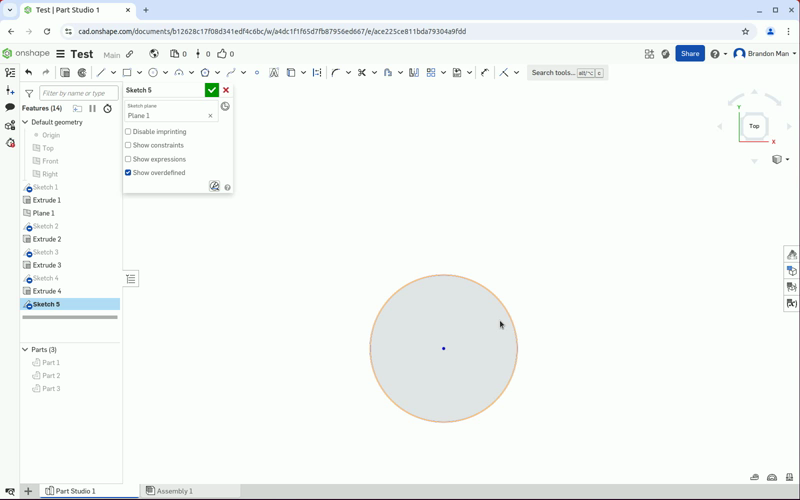
click(500, 320)
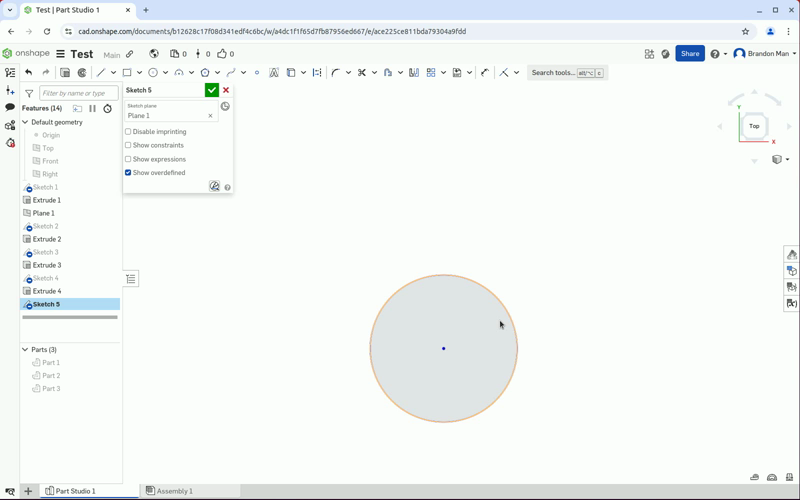
scroll(-6)
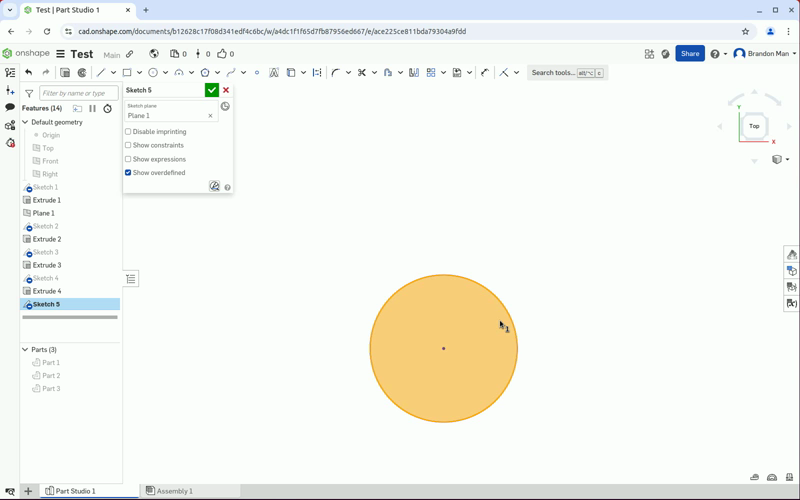
scroll(-6)
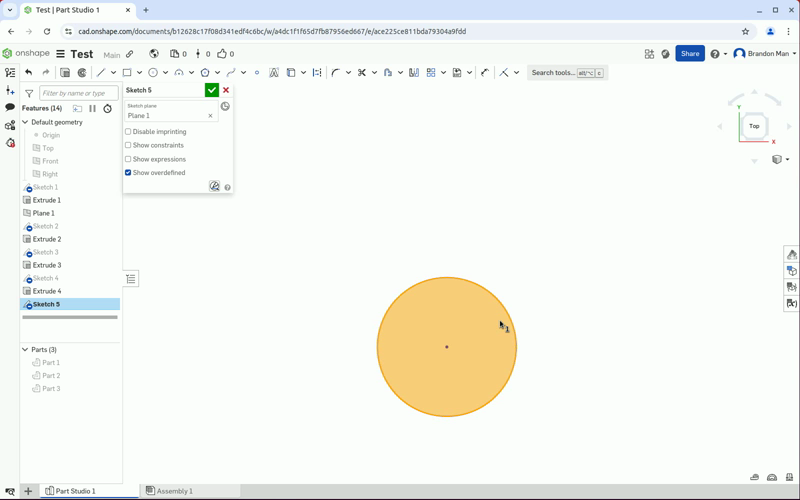
scroll(-6)
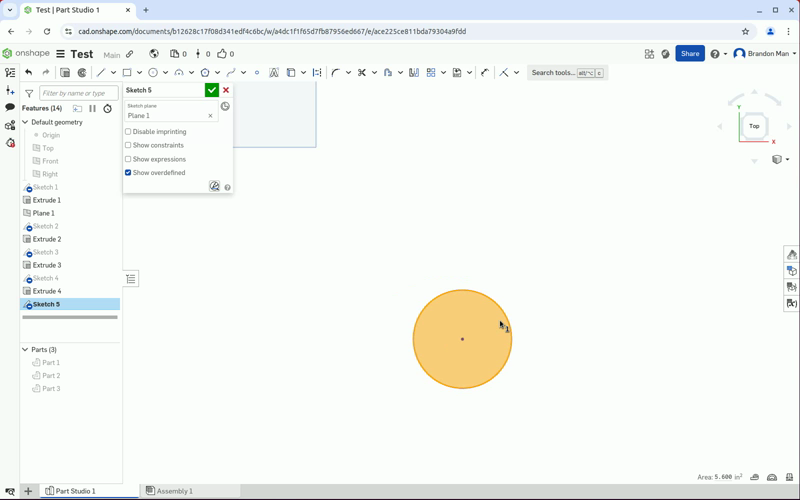
scroll(-6)
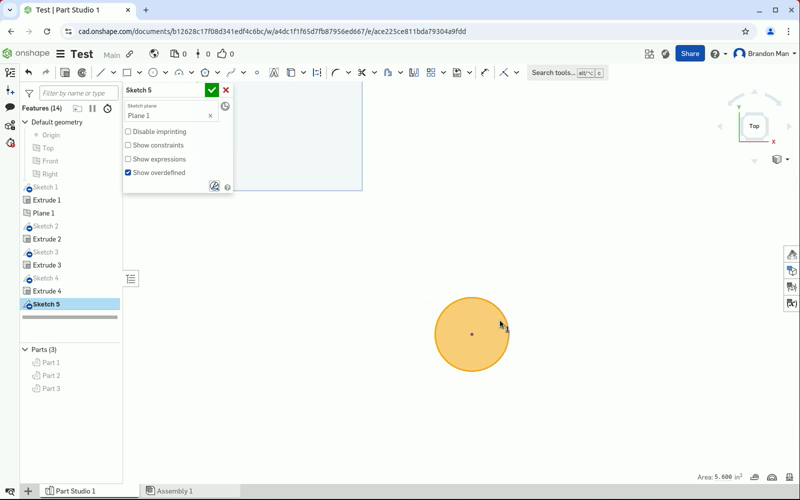
scroll(-6)
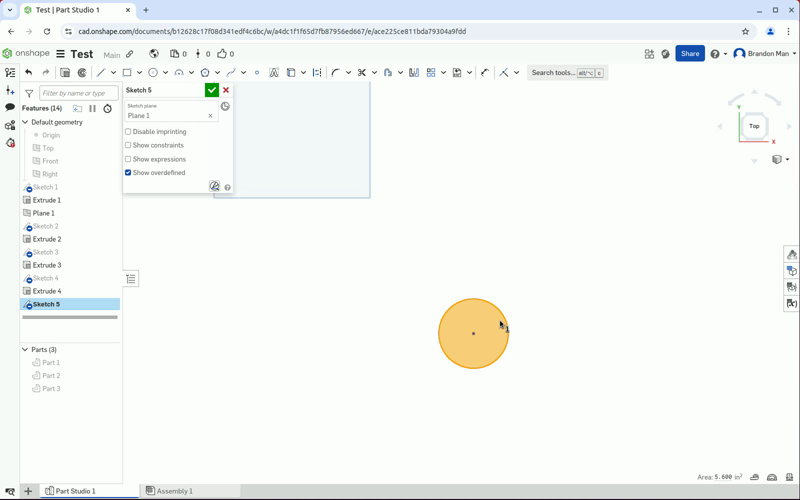
scroll(-6)
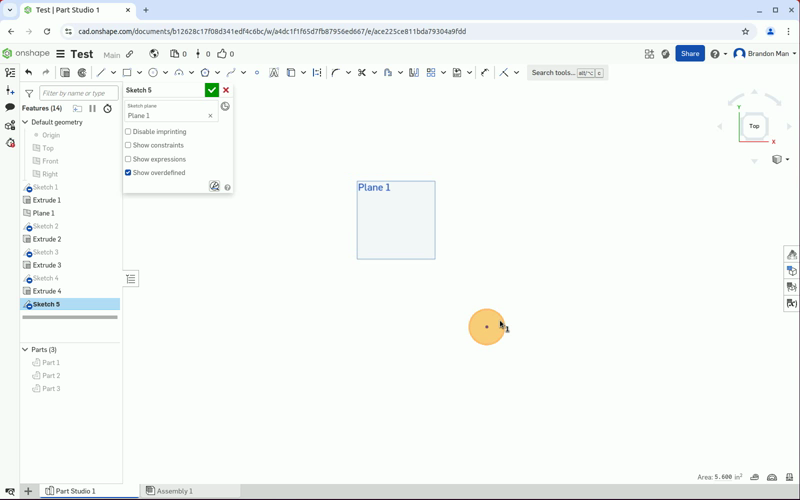
scroll(-6)
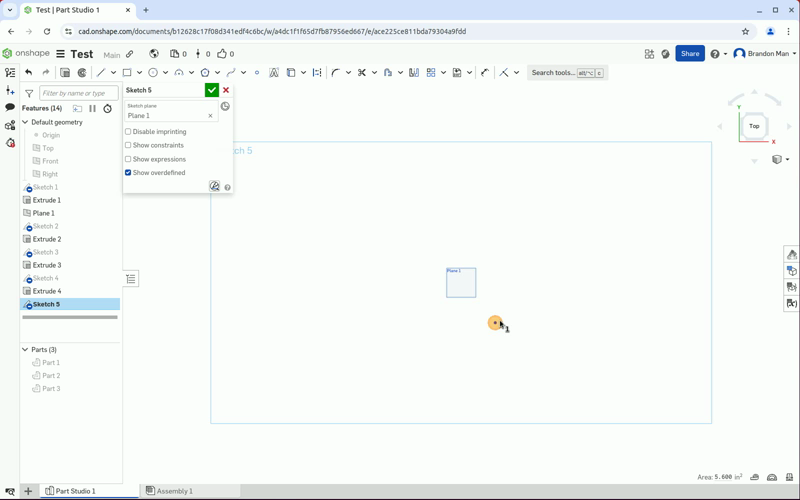
mouse_move(73, 352)
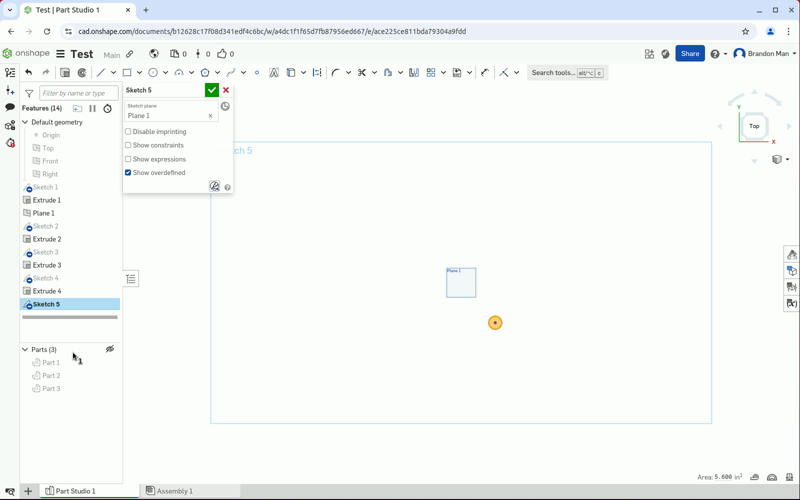
key(shift+y)
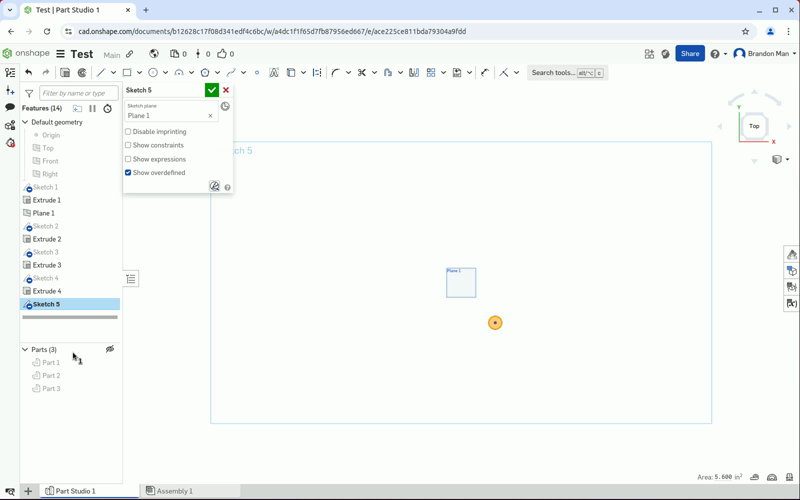
key(shift+e)
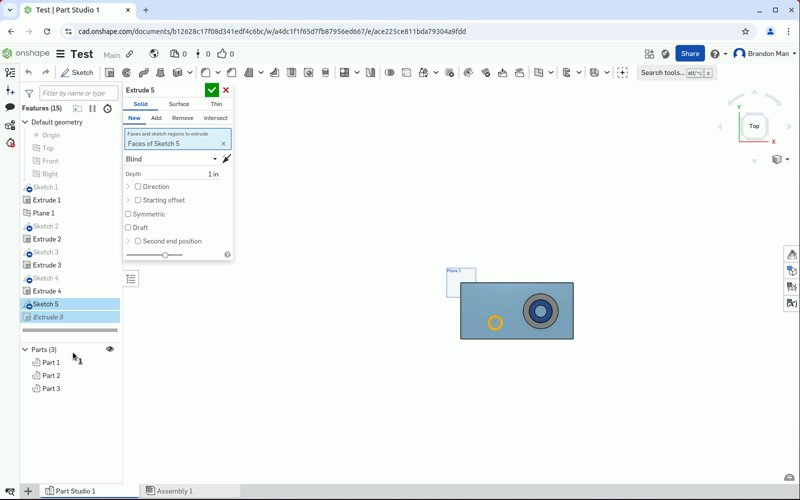
mouse_move(143, 106)
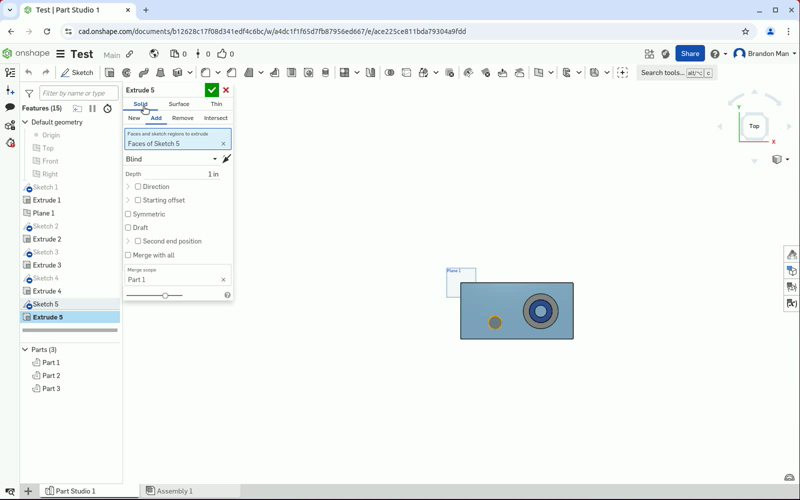
click(143, 106)
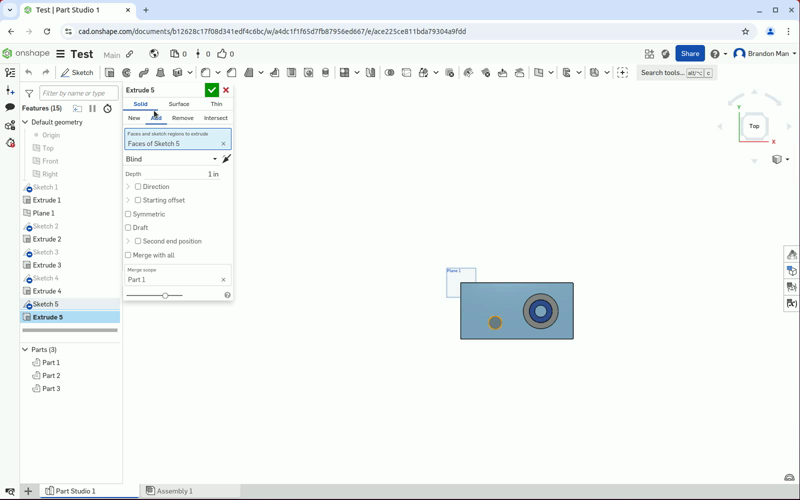
mouse_move(186, 120)
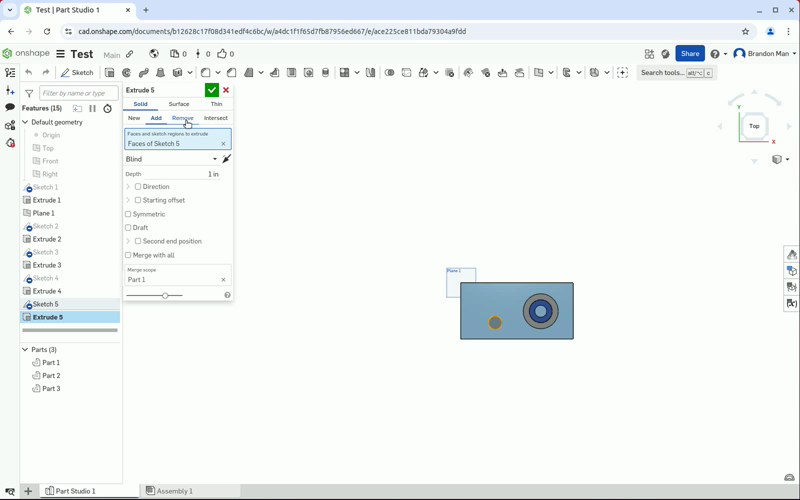
click(186, 120)
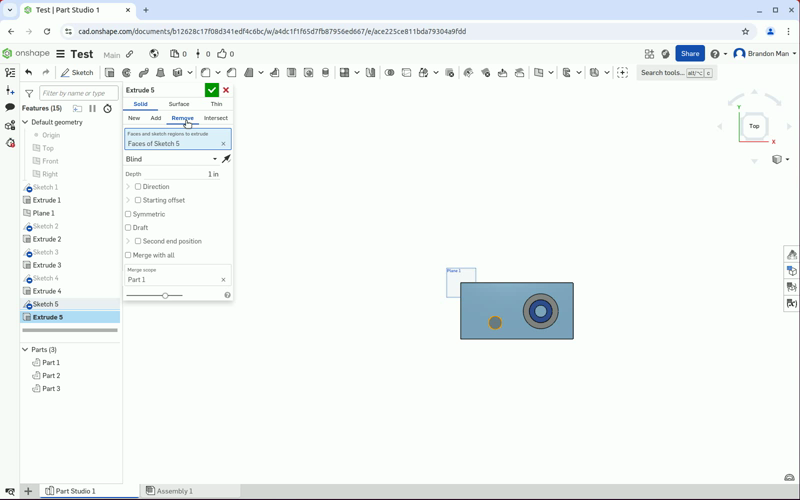
key(tab, 4)
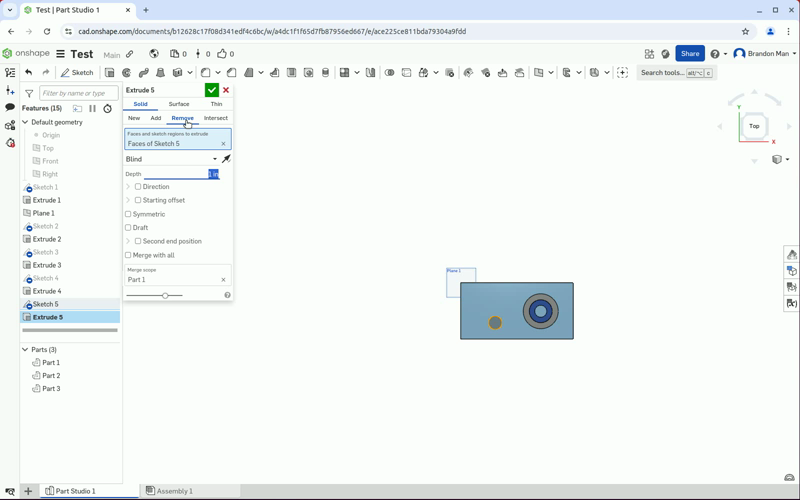
text(5.777)
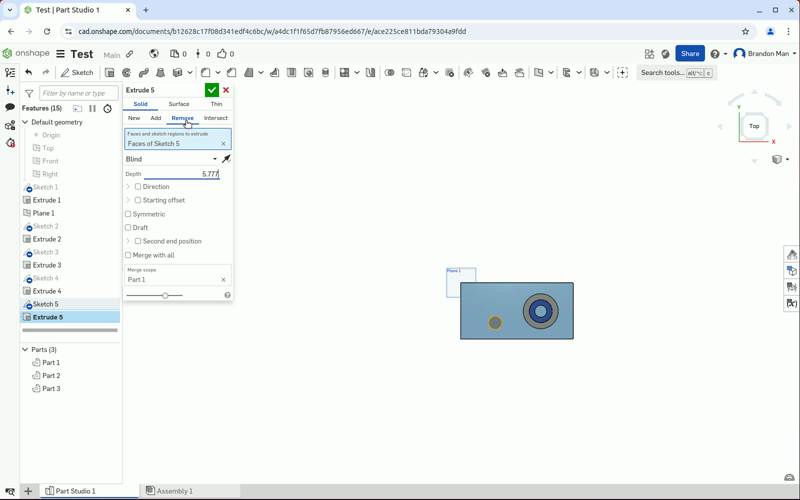
key(tab, 6)
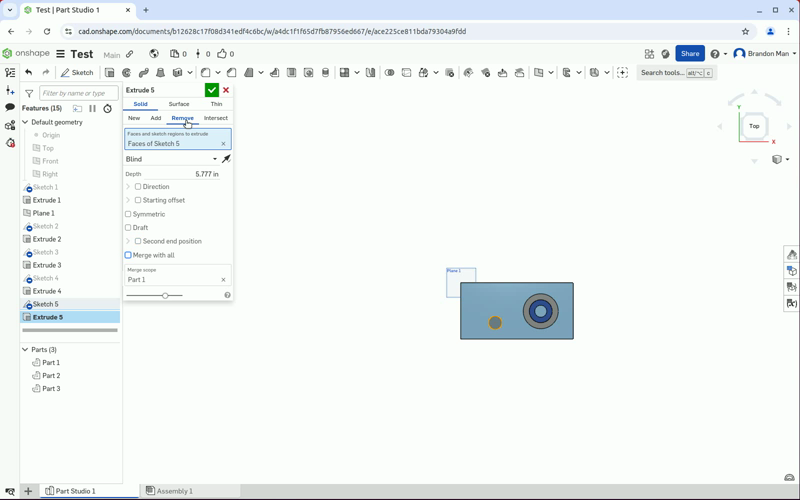
key(space)
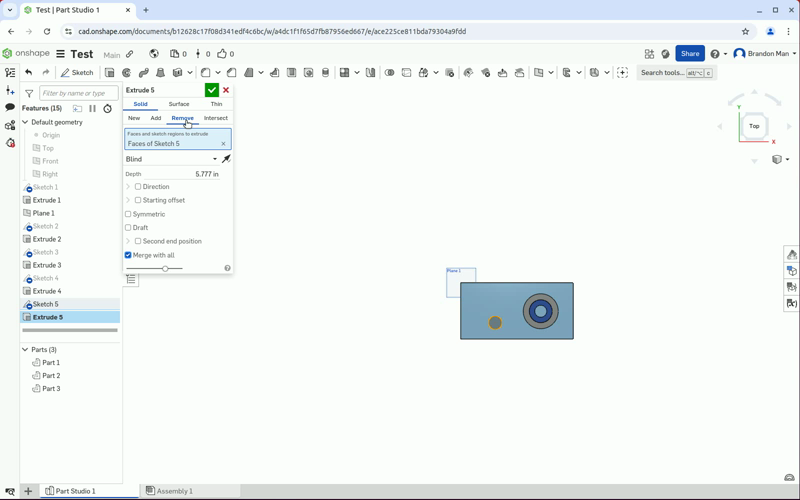
key(enter)
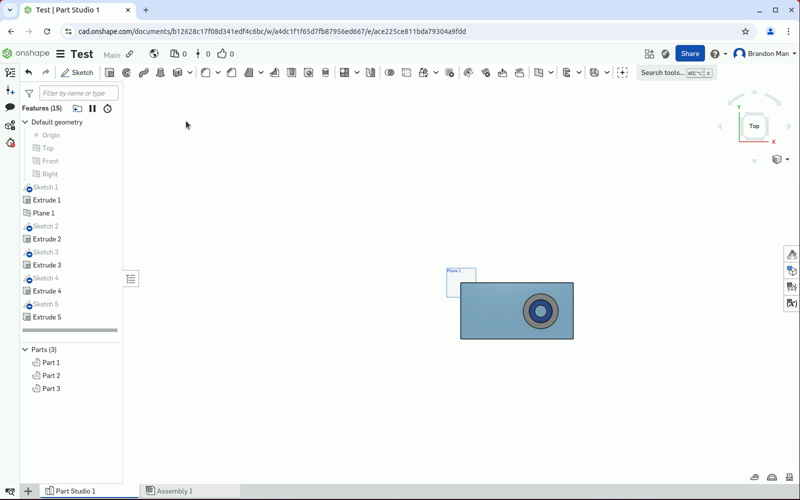
key(shift+h)
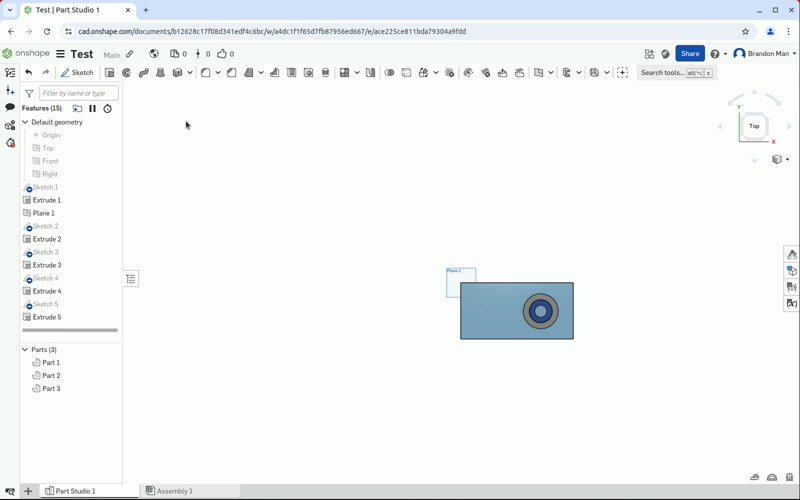
key(shift+h)
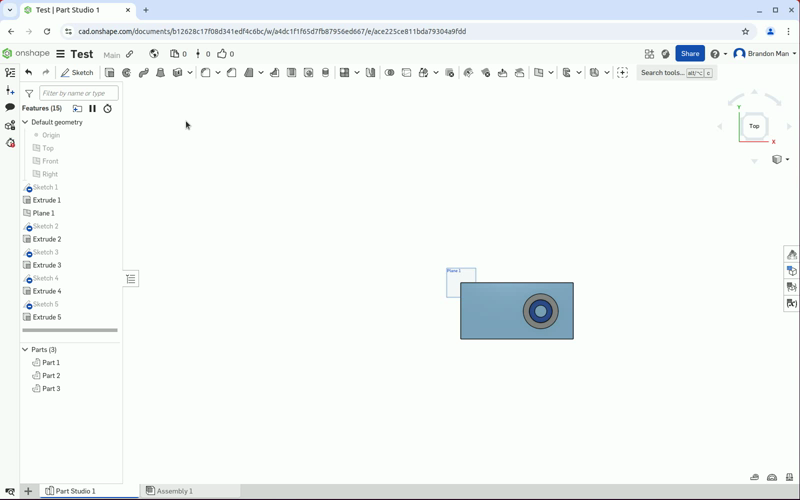
mouse_move(73, 189)
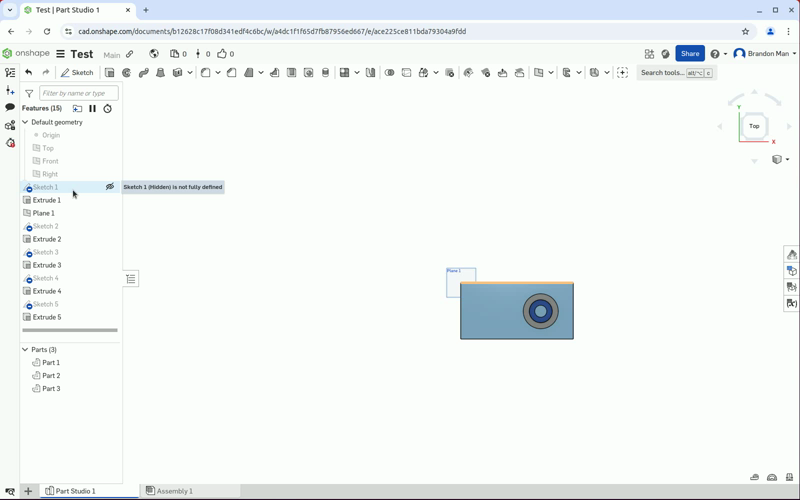
click(73, 189)
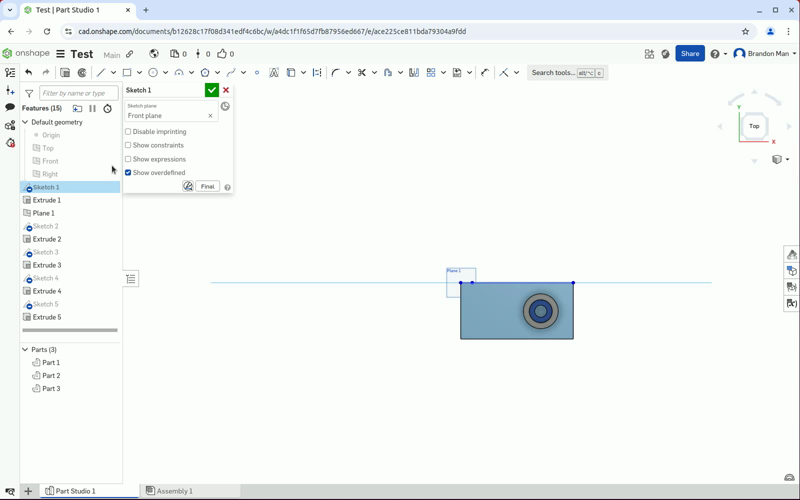
mouse_move(229, 92)
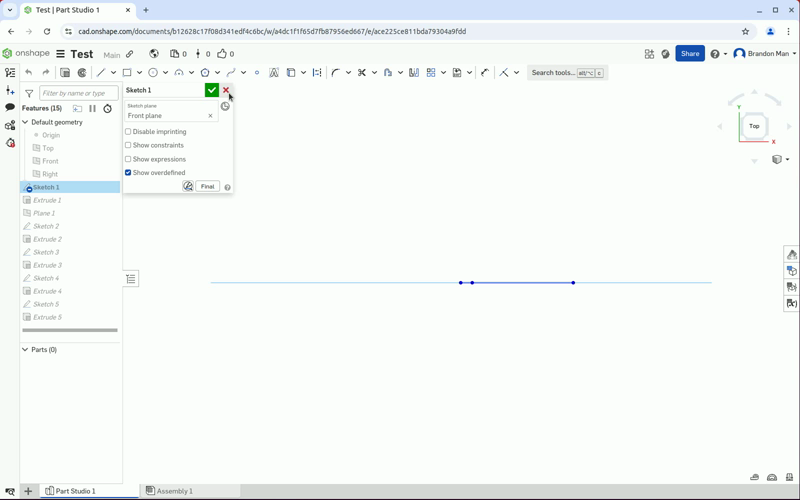
click(229, 92)
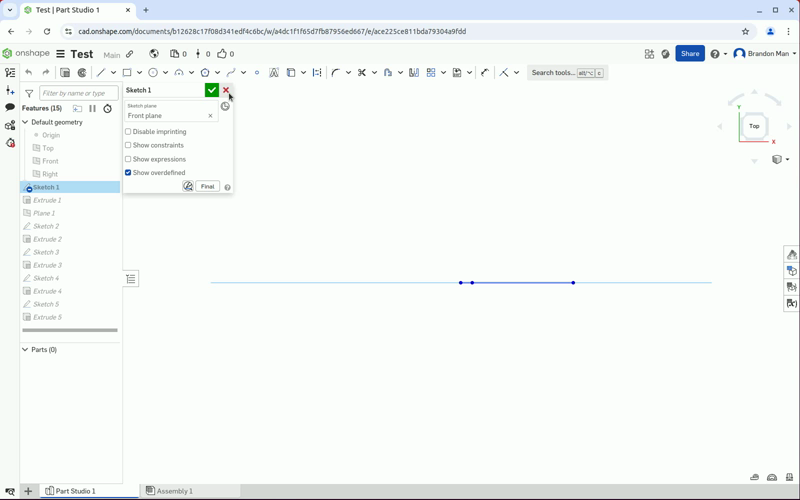
key(shift+s)
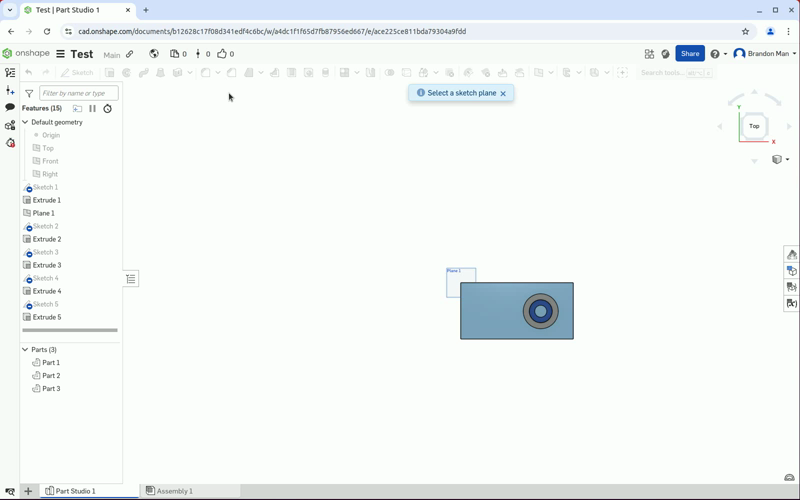
mouse_move(69, 215)
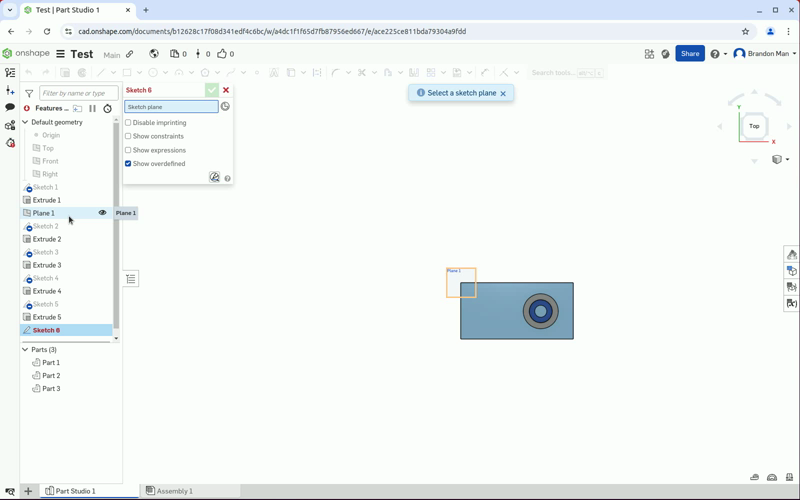
click(69, 215)
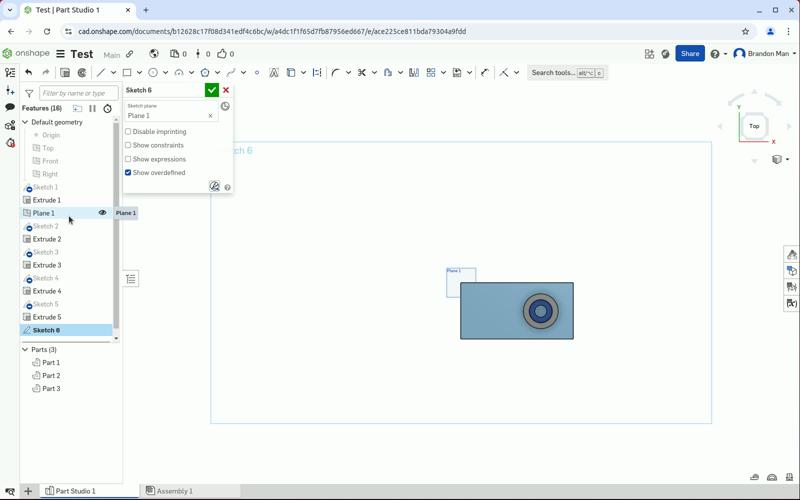
mouse_move(73, 352)
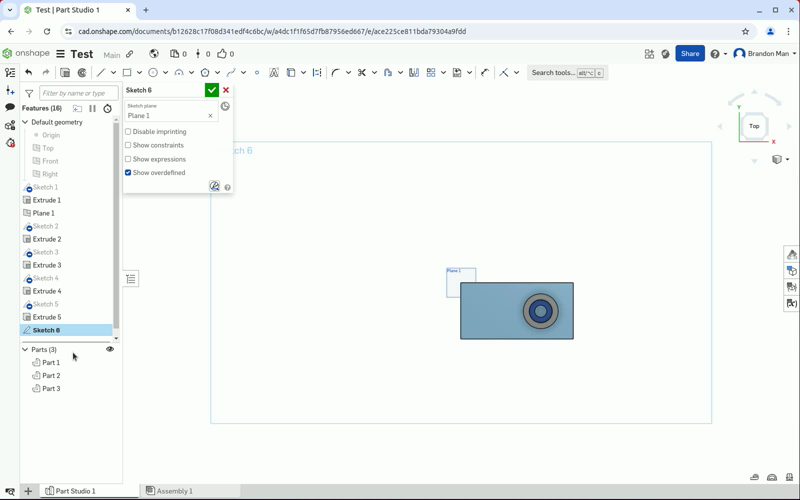
key(y)
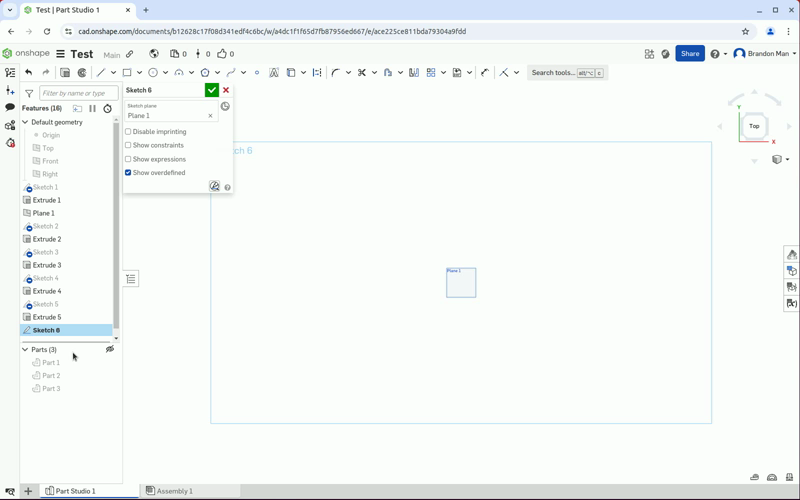
key(c)
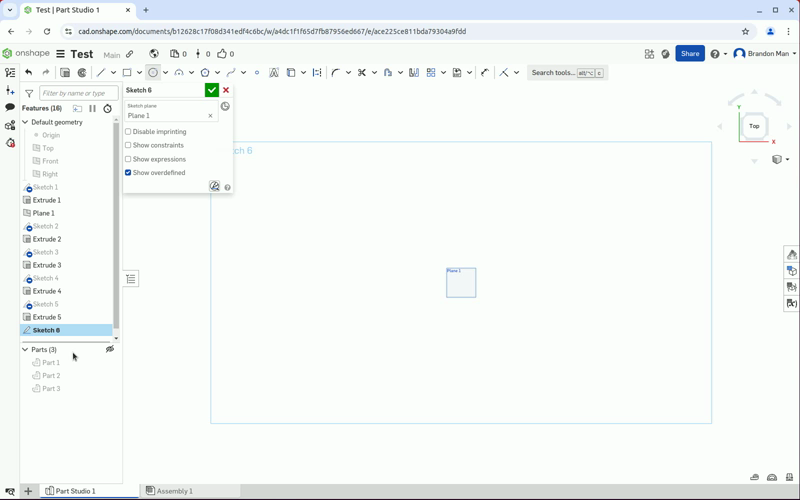
key_down(shift)
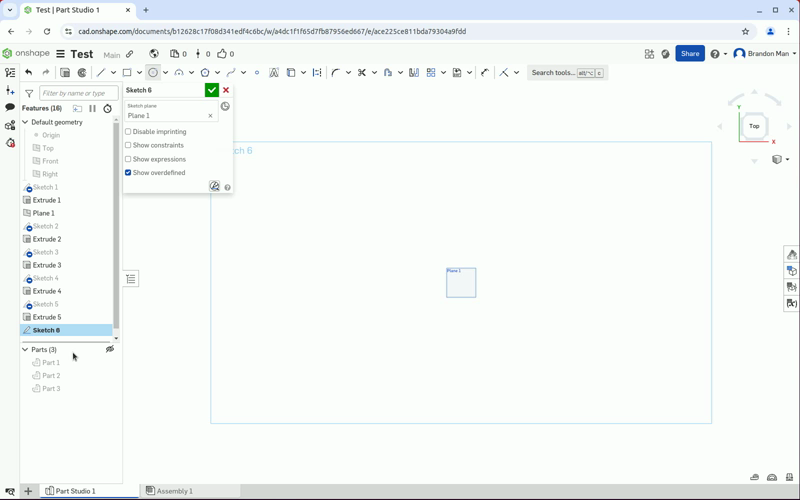
mouse_move(495, 299)
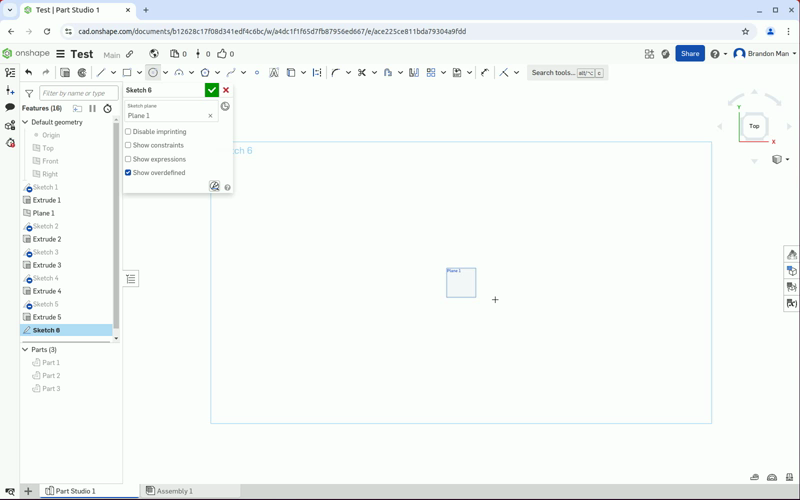
click(495, 299)
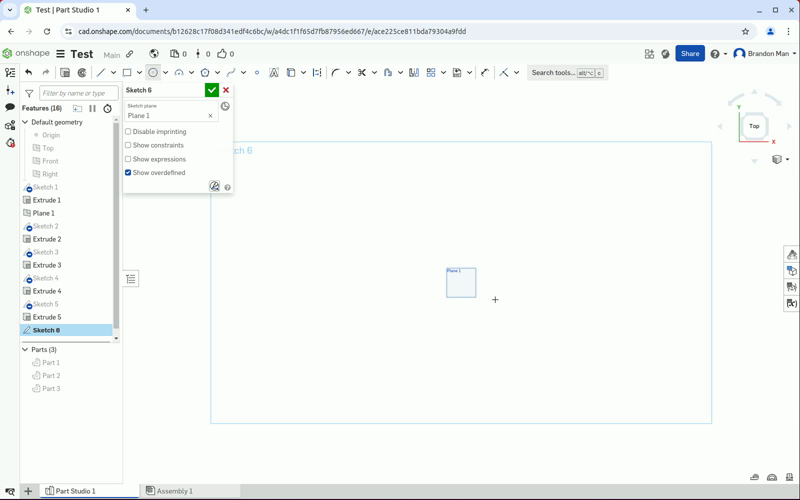
key_up(shift)
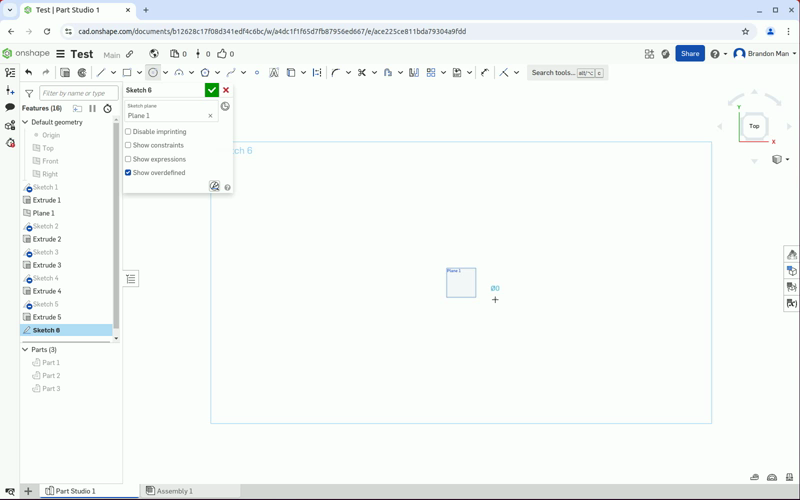
mouse_move(501, 299)
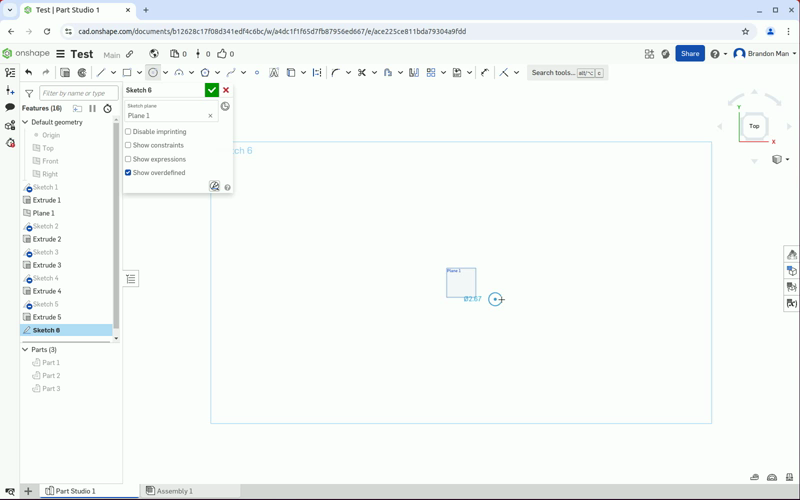
click(501, 299)
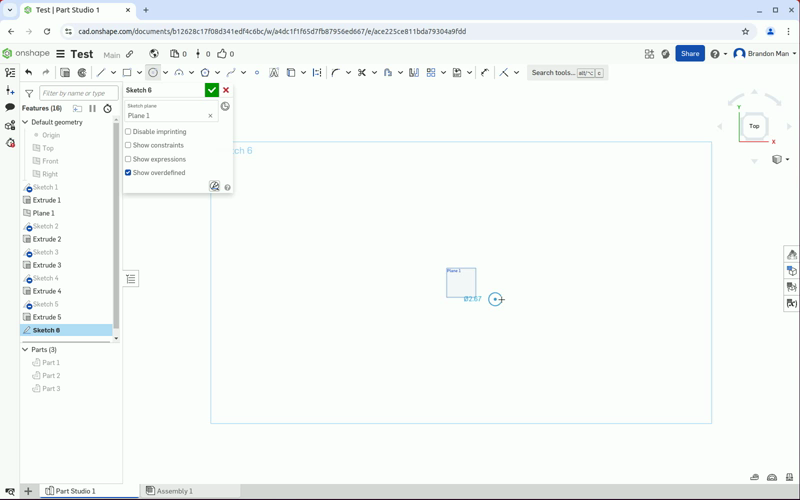
key(esc)
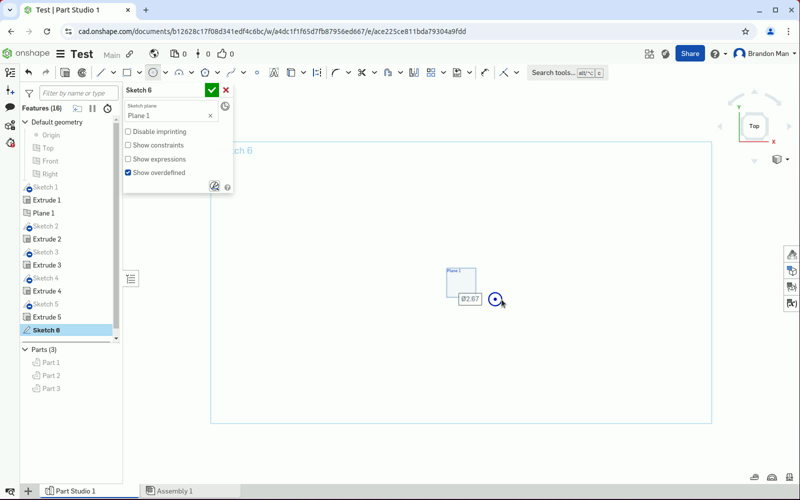
mouse_move(498, 295)
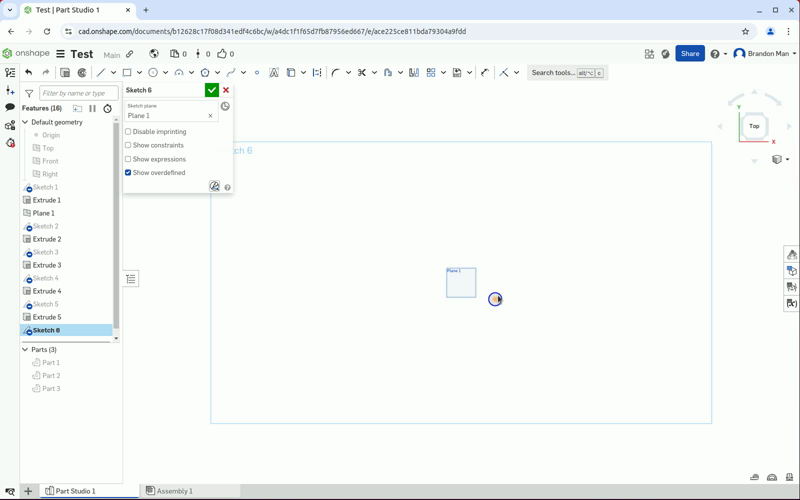
scroll(6)
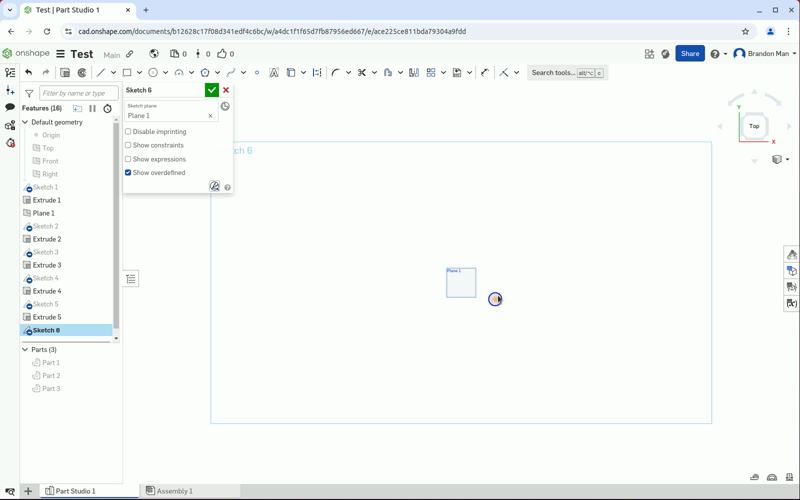
scroll(6)
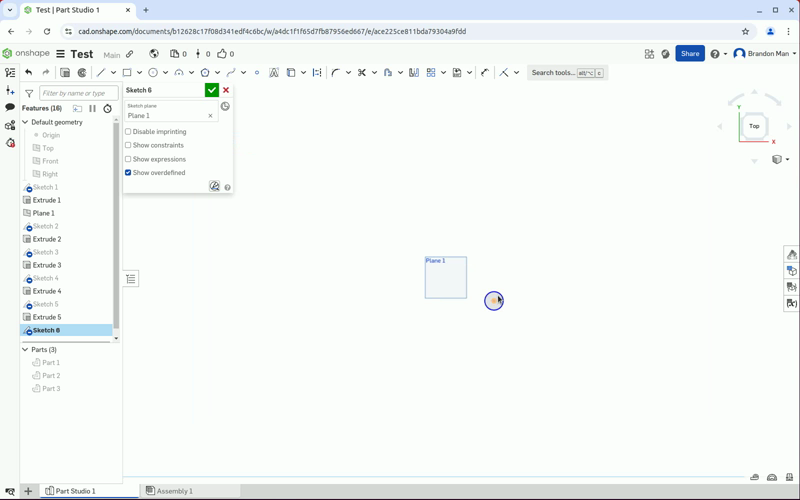
scroll(6)
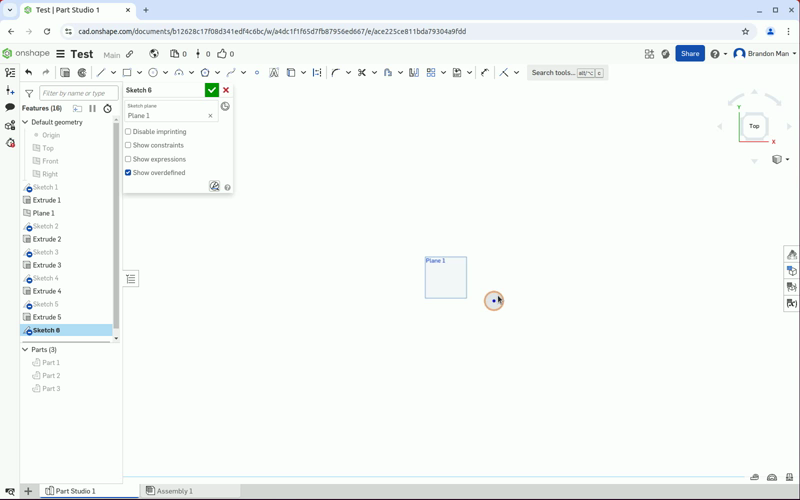
scroll(6)
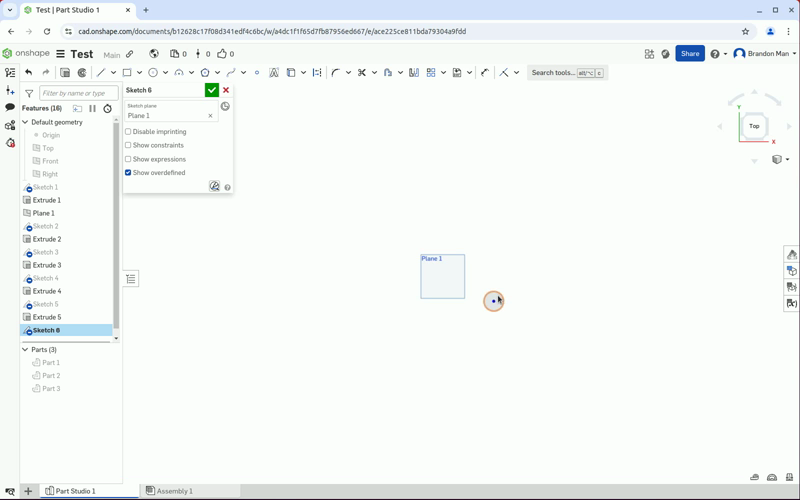
scroll(6)
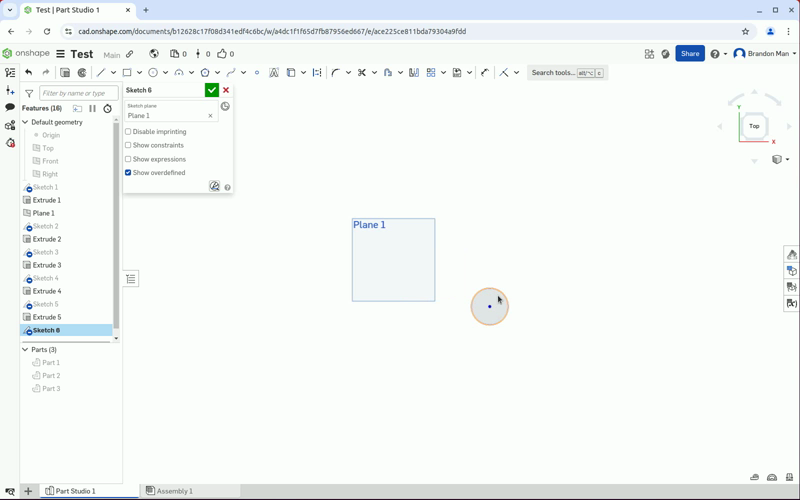
scroll(6)
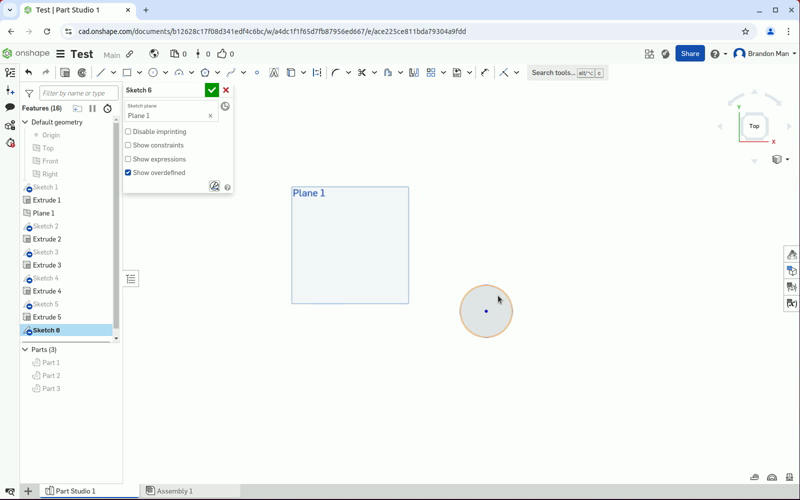
scroll(6)
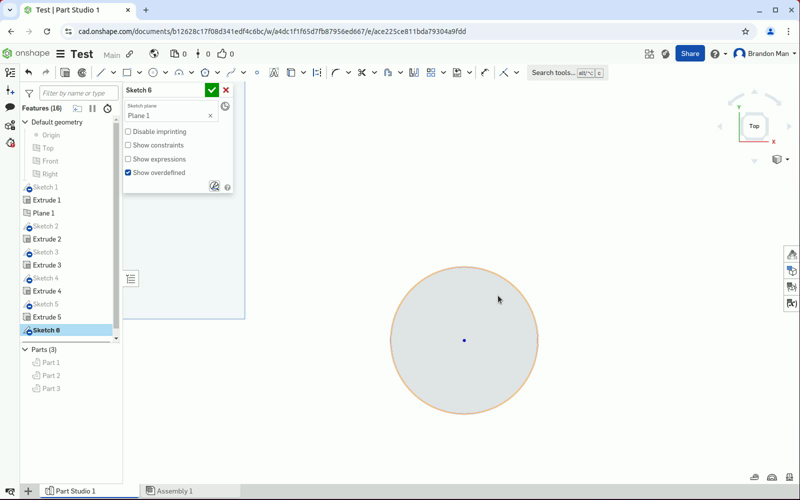
click(498, 295)
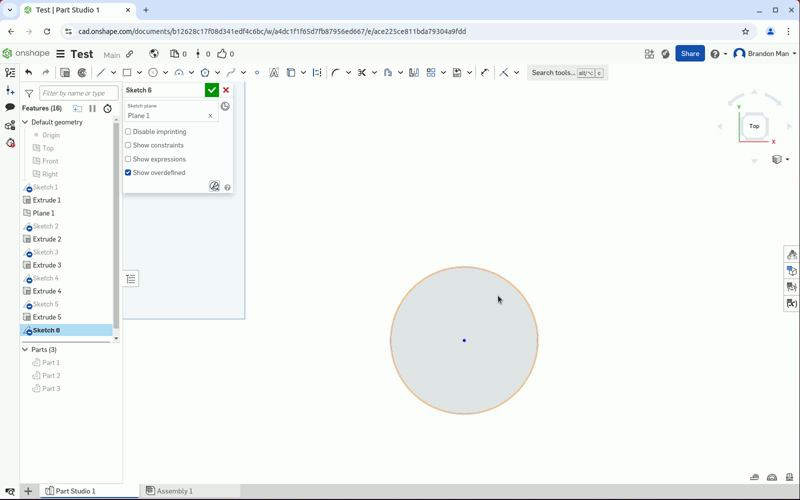
scroll(-6)
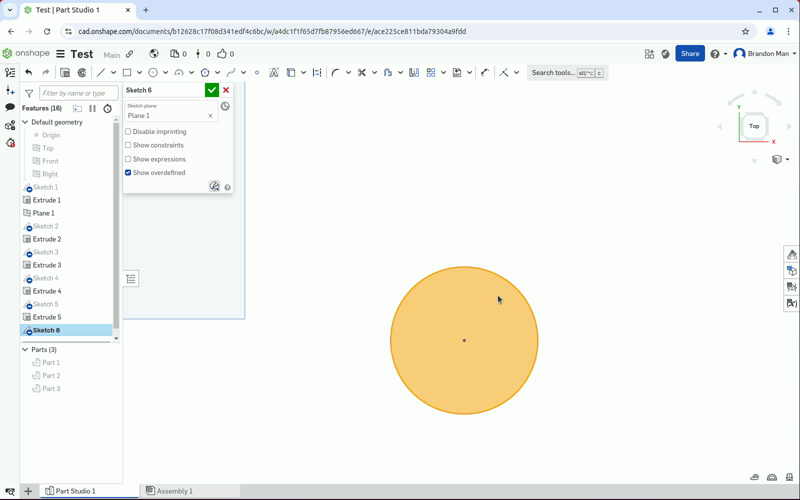
scroll(-6)
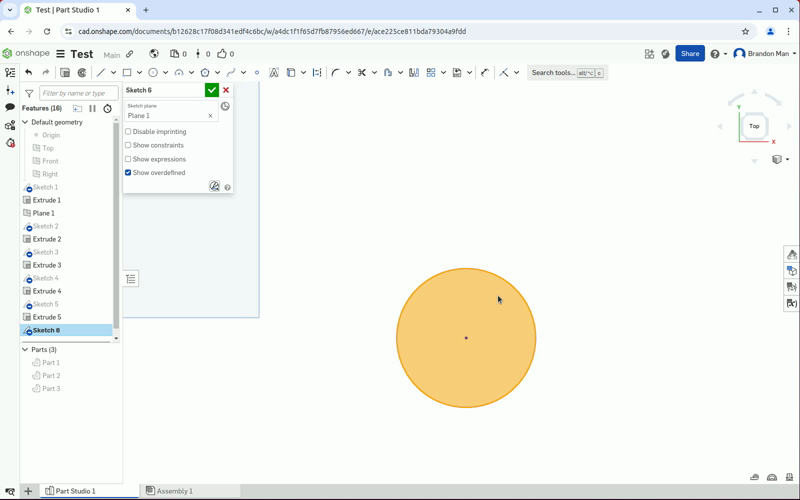
scroll(-6)
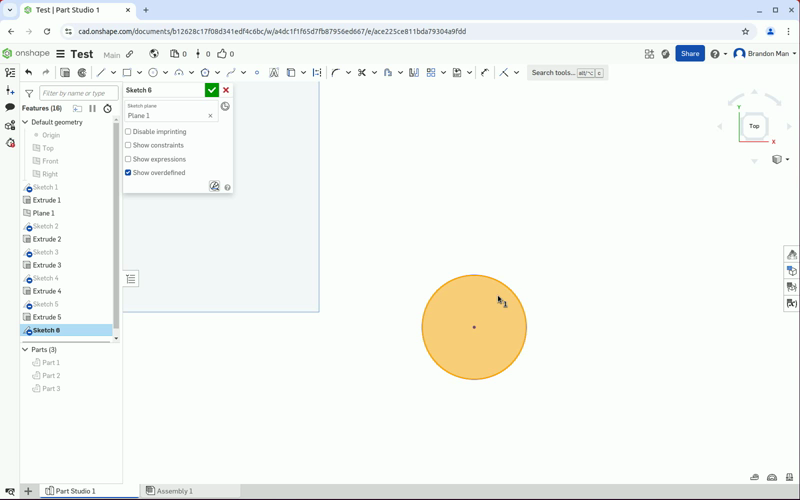
scroll(-6)
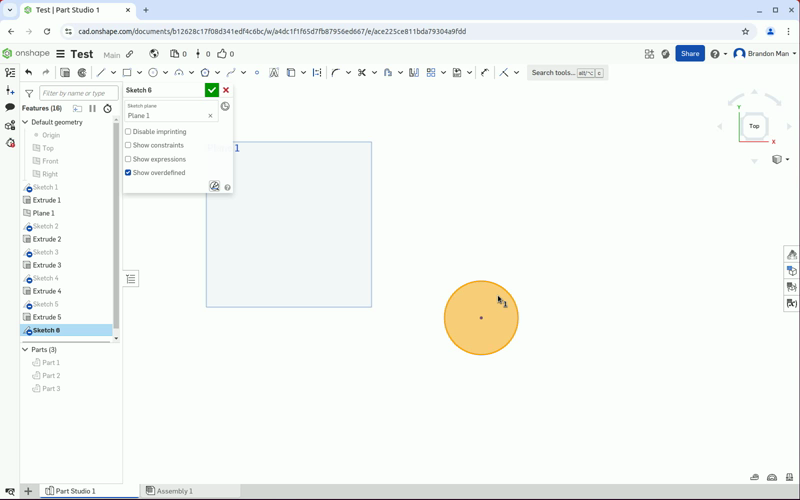
scroll(-6)
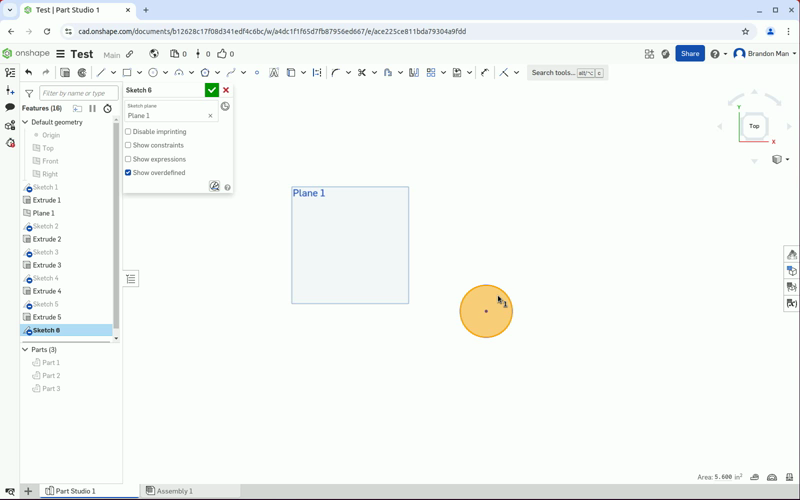
scroll(-6)
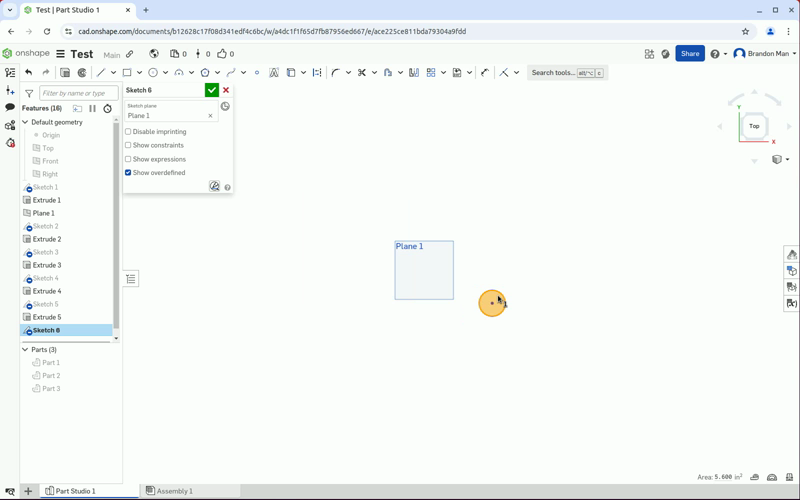
scroll(-6)
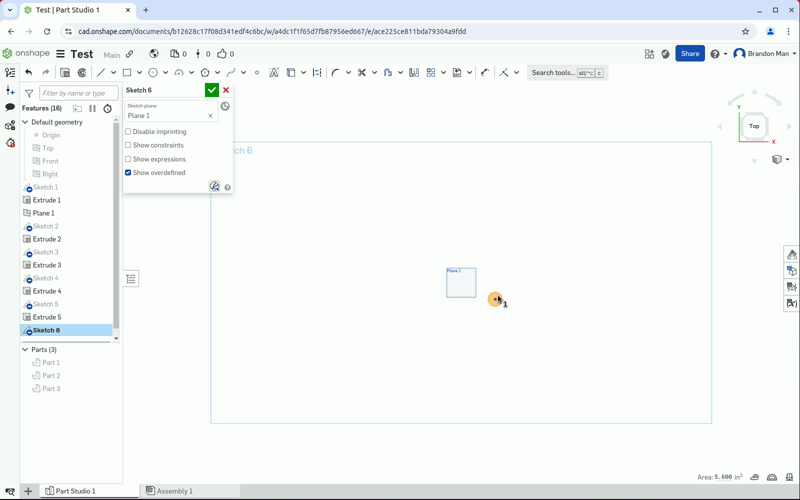
mouse_move(73, 352)
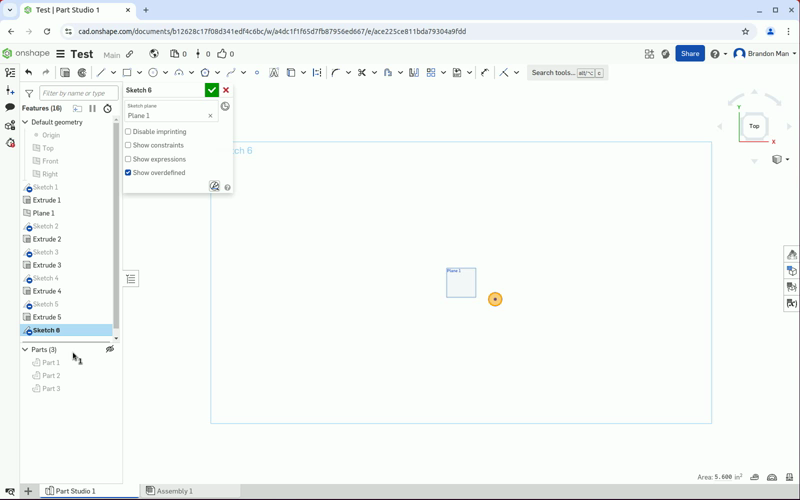
key(shift+y)
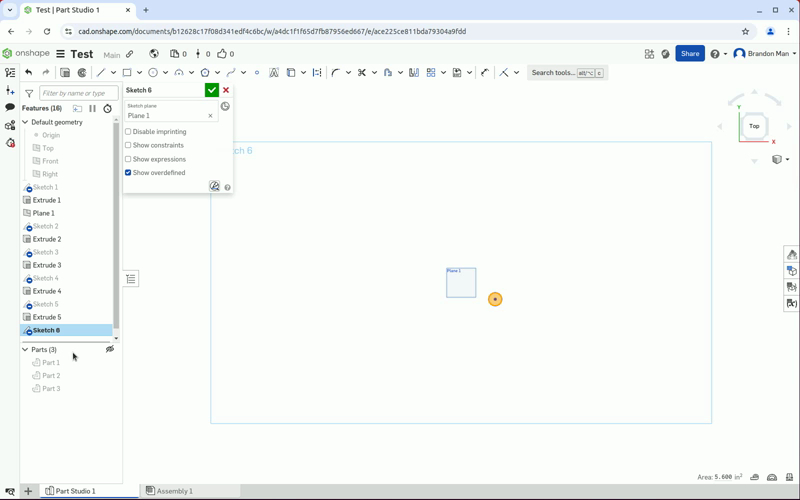
key(shift+e)
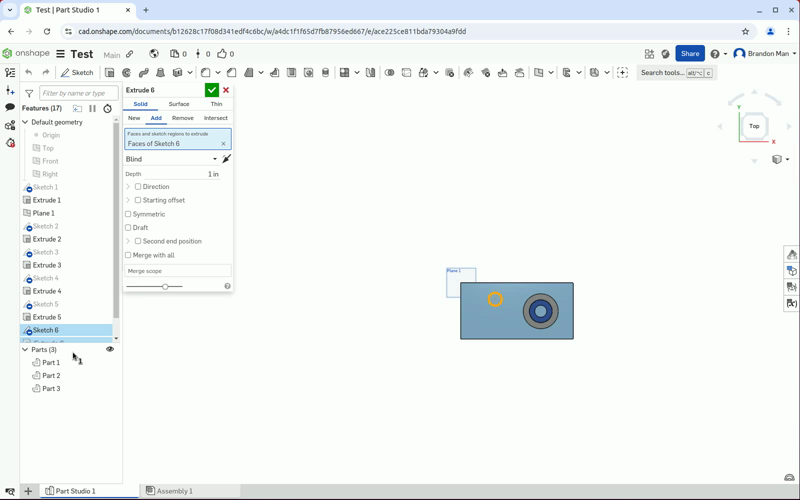
mouse_move(143, 106)
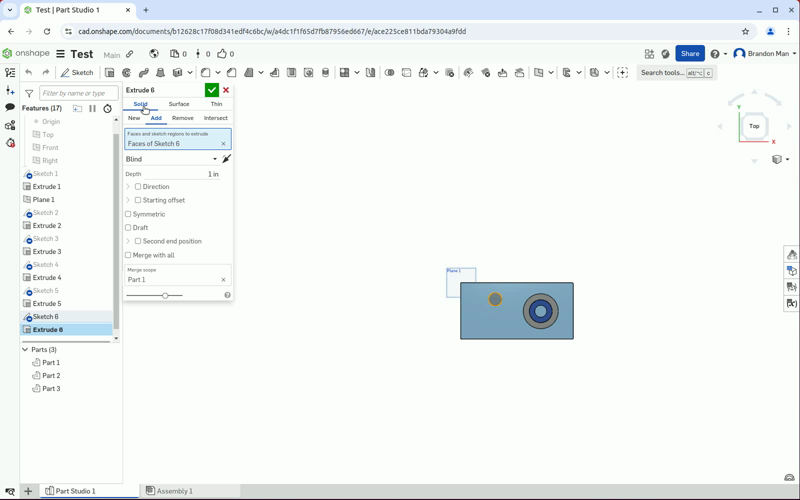
click(143, 106)
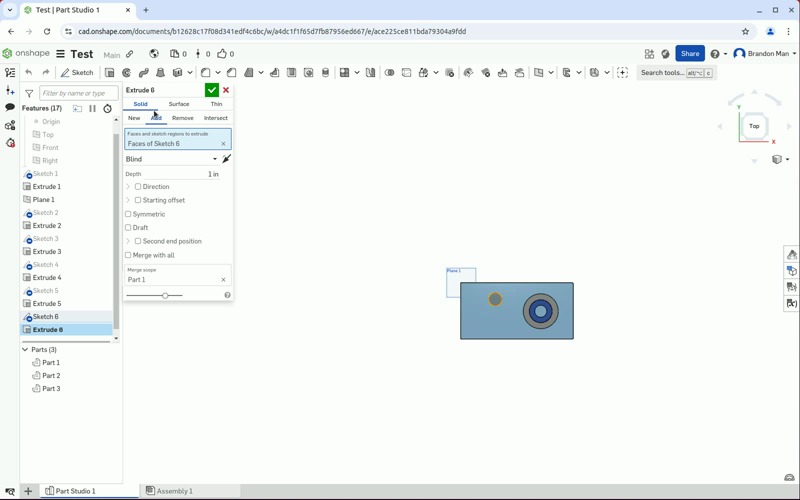
mouse_move(186, 120)
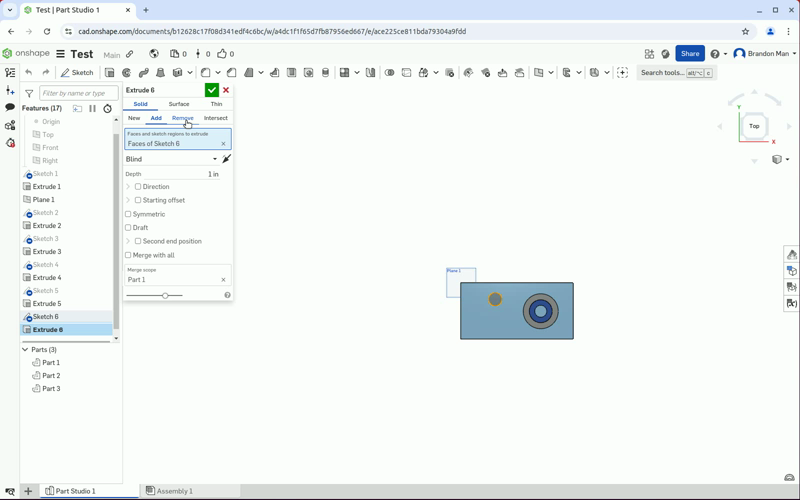
click(186, 120)
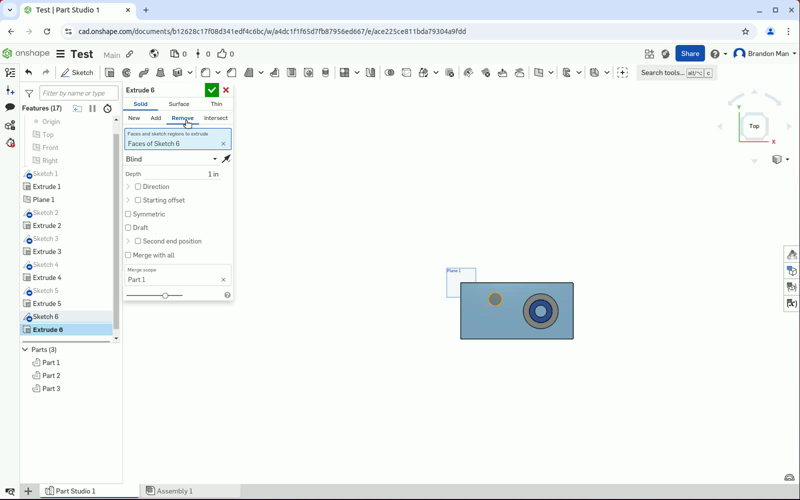
key(tab, 4)
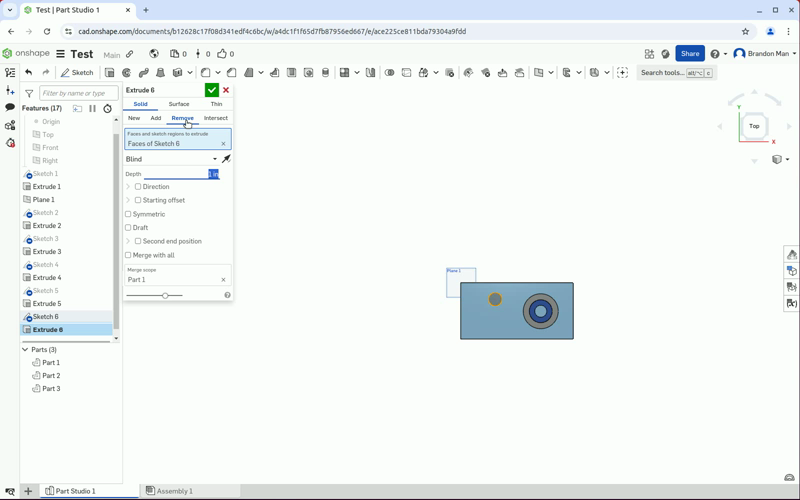
text(5.777)
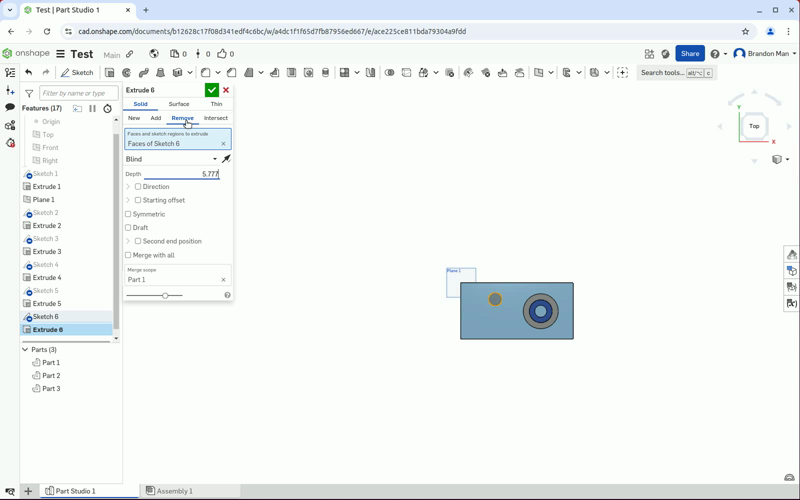
key(tab, 6)
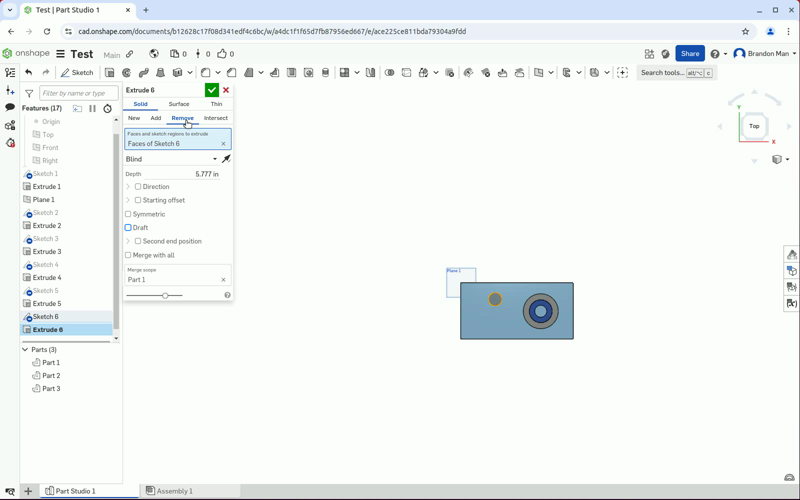
key(space)
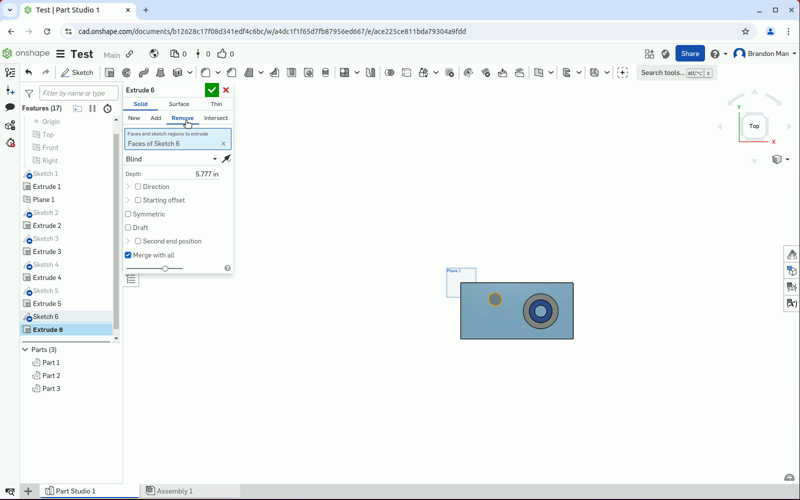
key(enter)
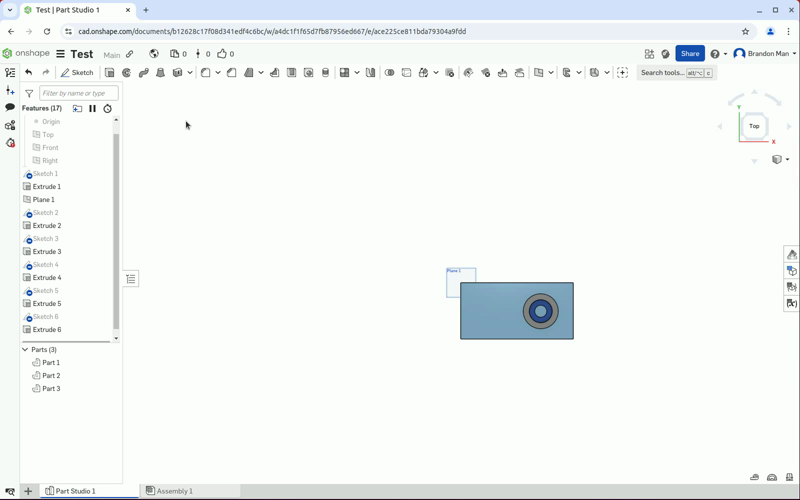
key(shift+h)
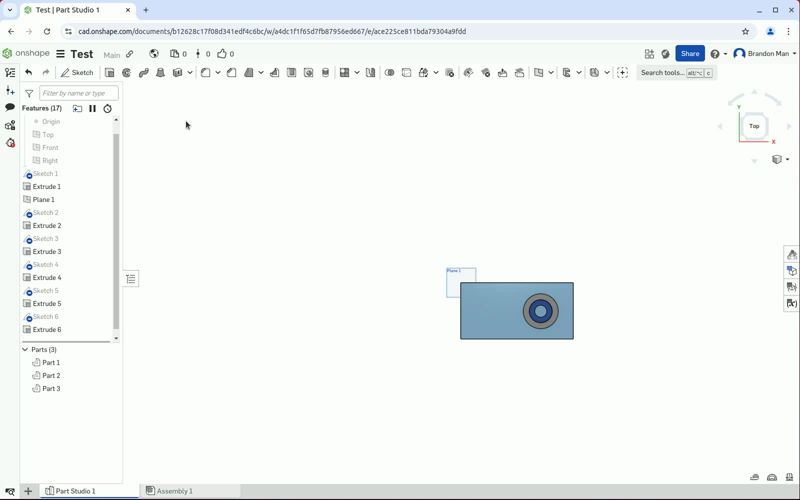
key(shift+h)
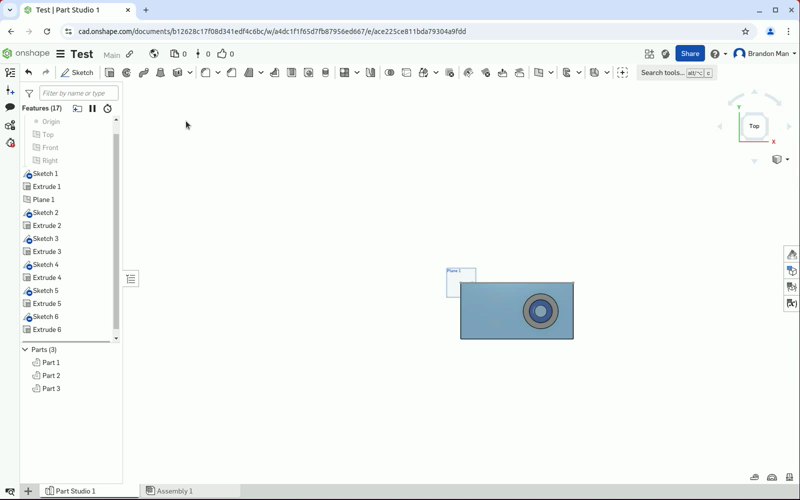
key(shift+7)
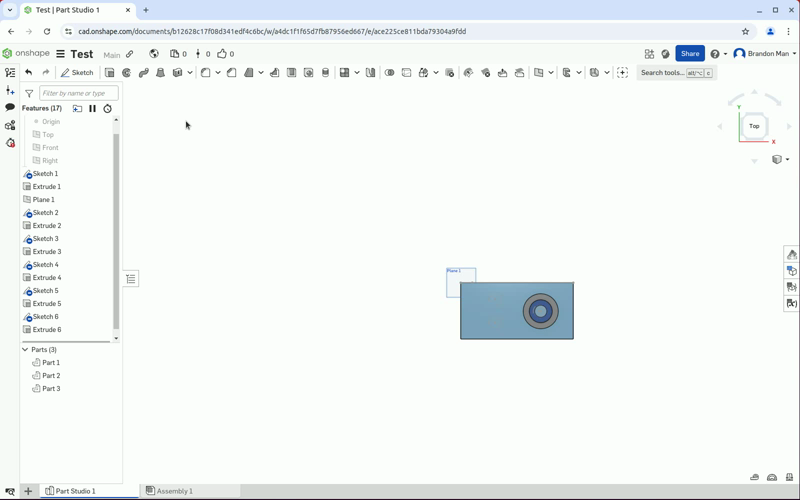
key(up, 3)
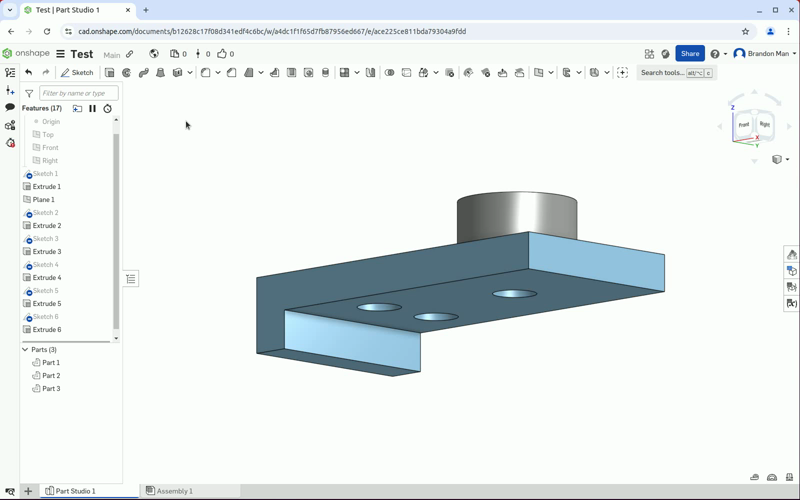
key(left, 3)
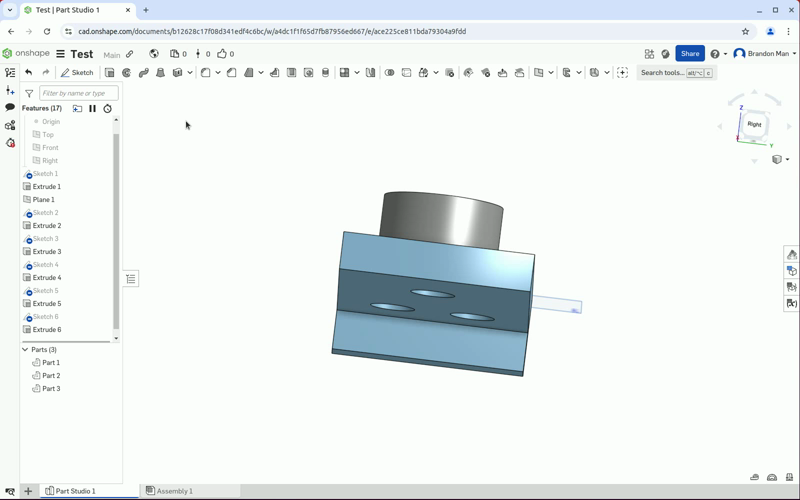
key(right, 3)
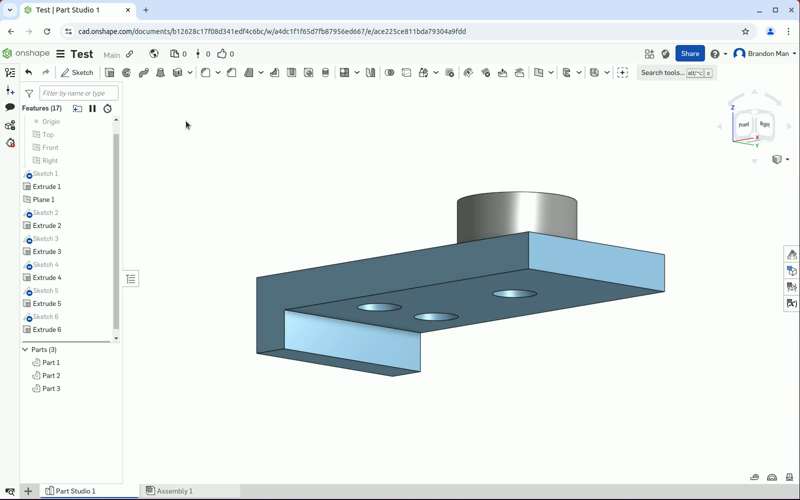
key(down, 3)
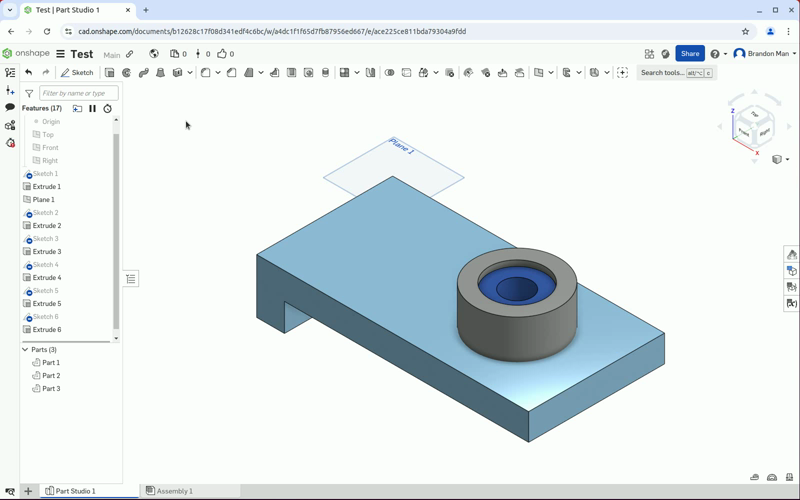
mouse_move(69, 176)
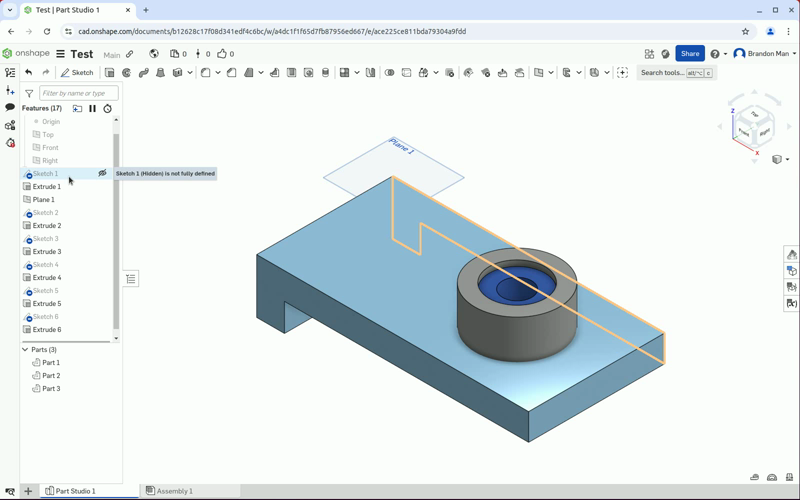
click(69, 176)